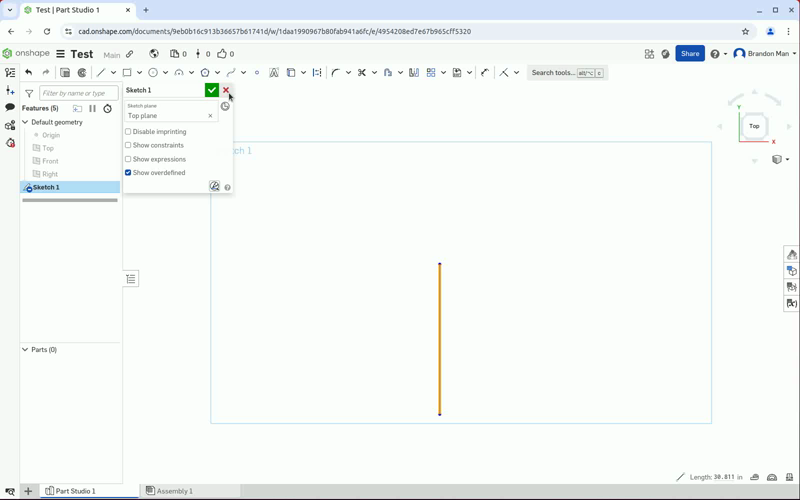
key(shift+h)
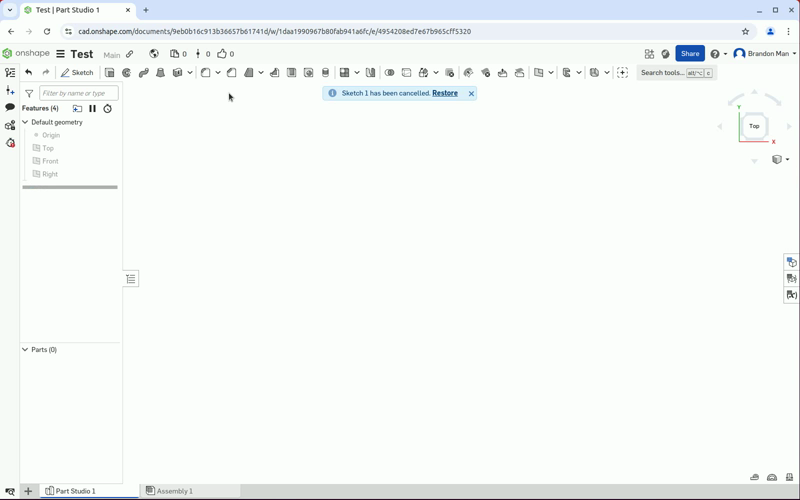
mouse_move(73, 352)
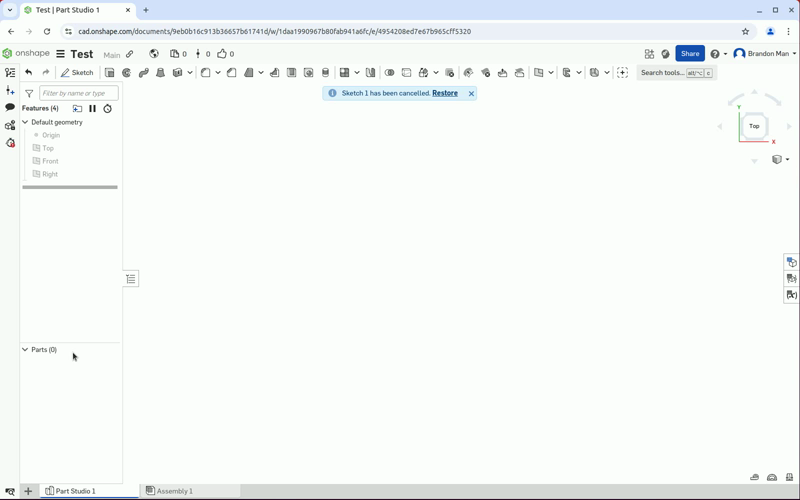
key(y)
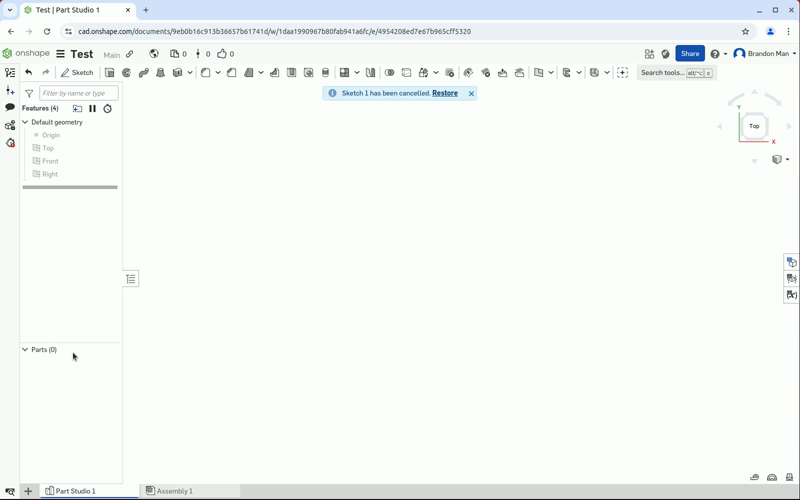
key(shift+p)
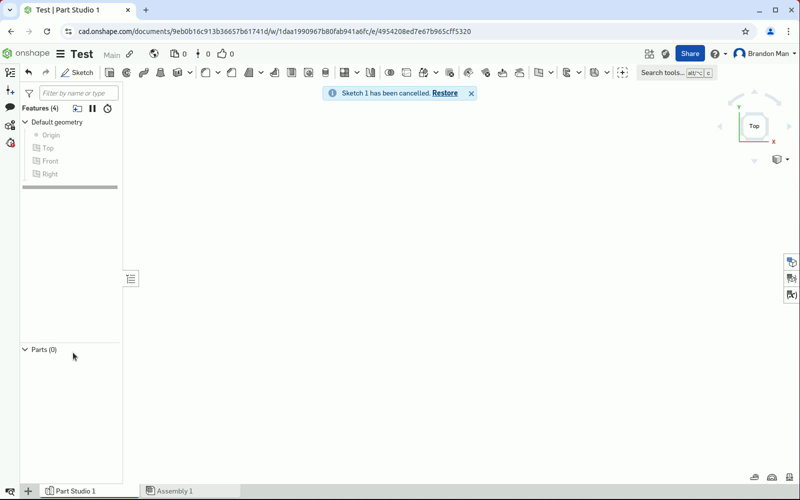
key(space)
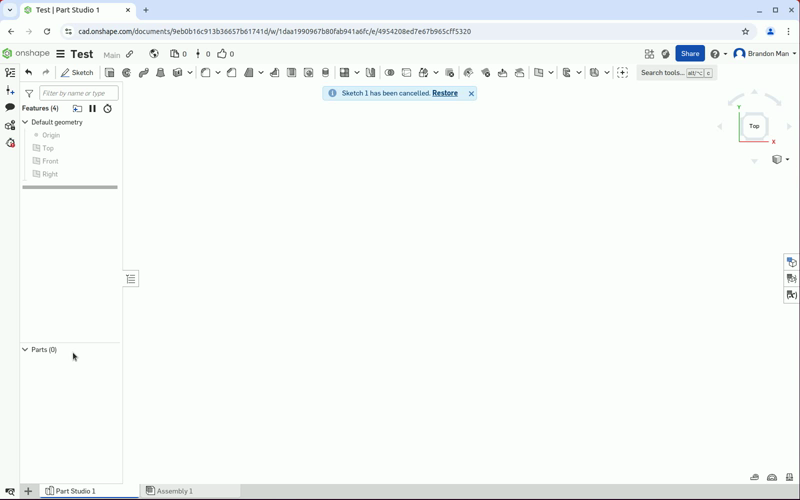
key_down(shift)
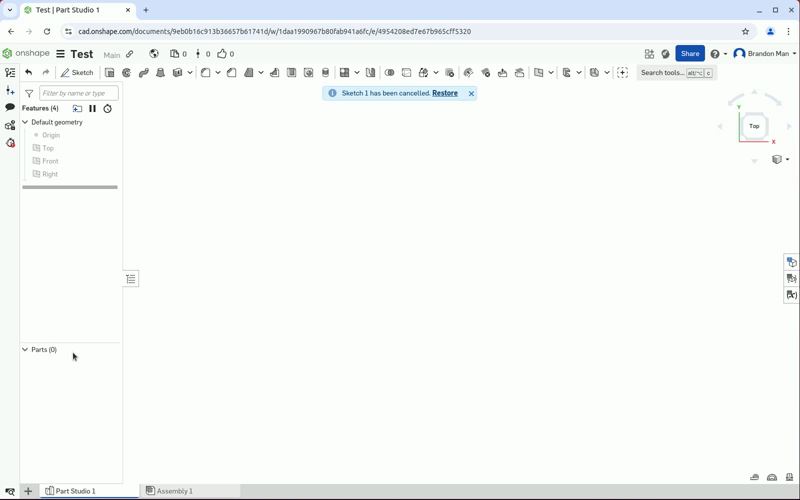
key(up)
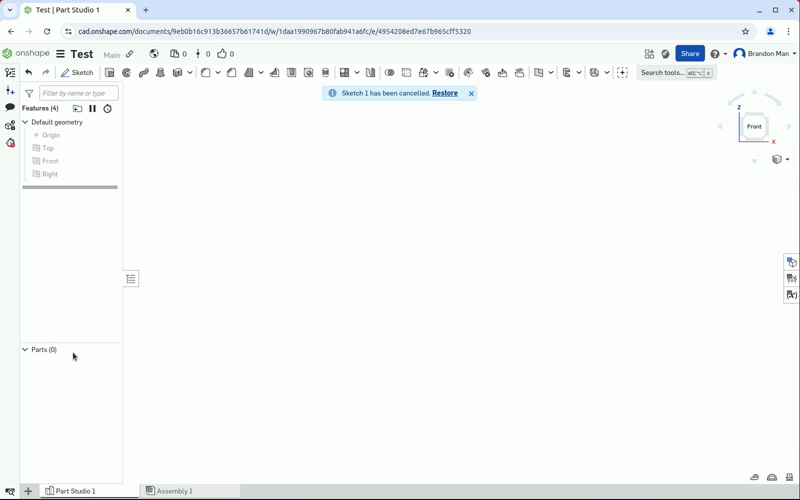
key_up(shift)
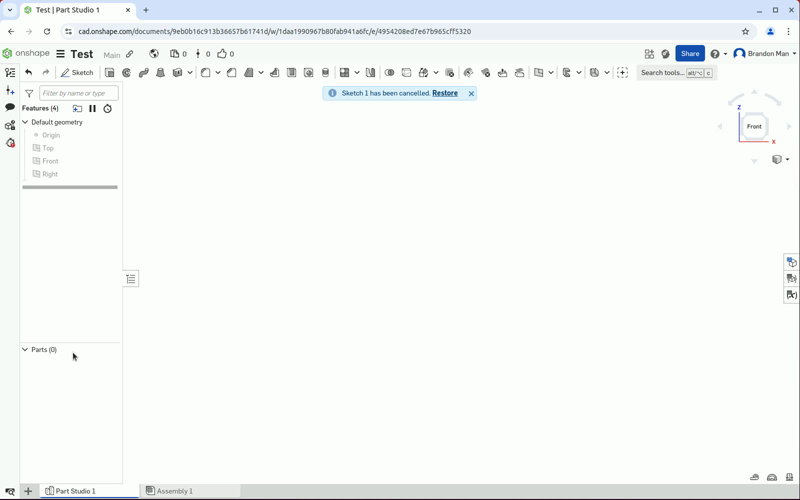
key(space)
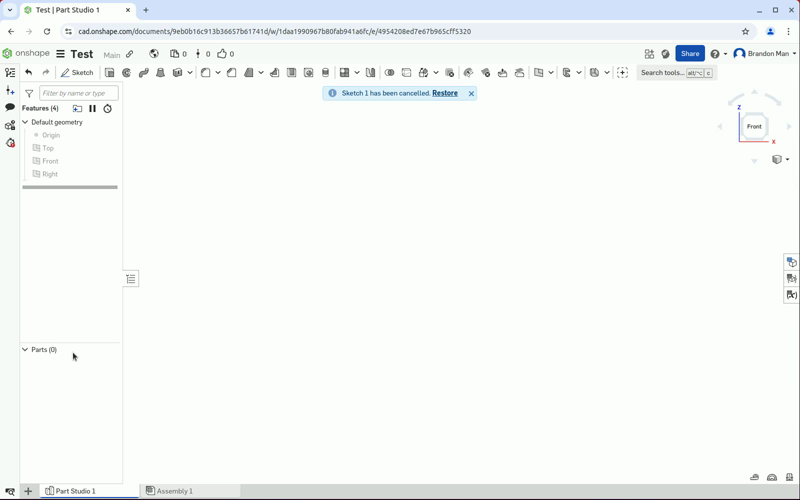
key_down(shift)
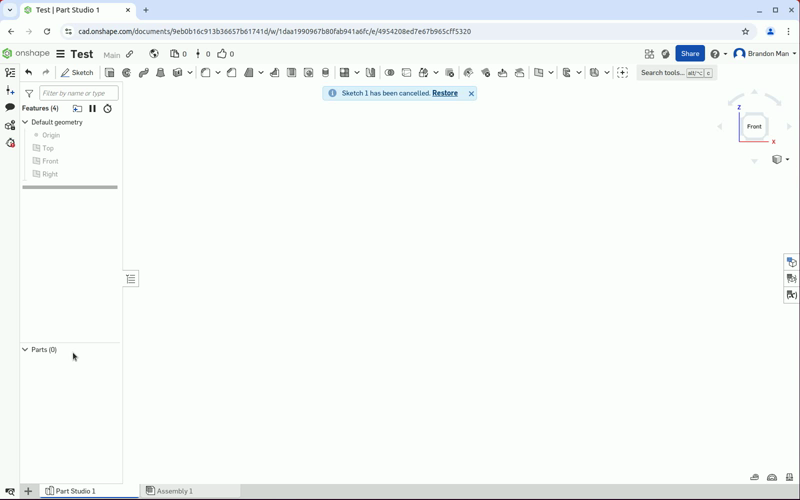
key(left)
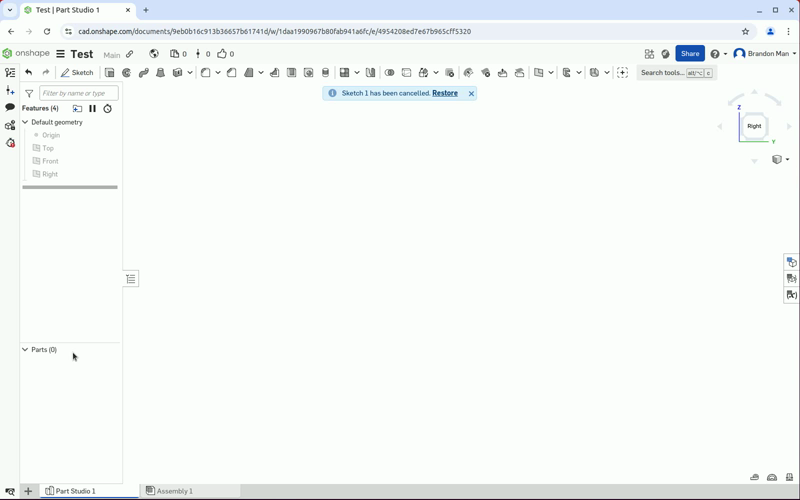
key_up(shift)
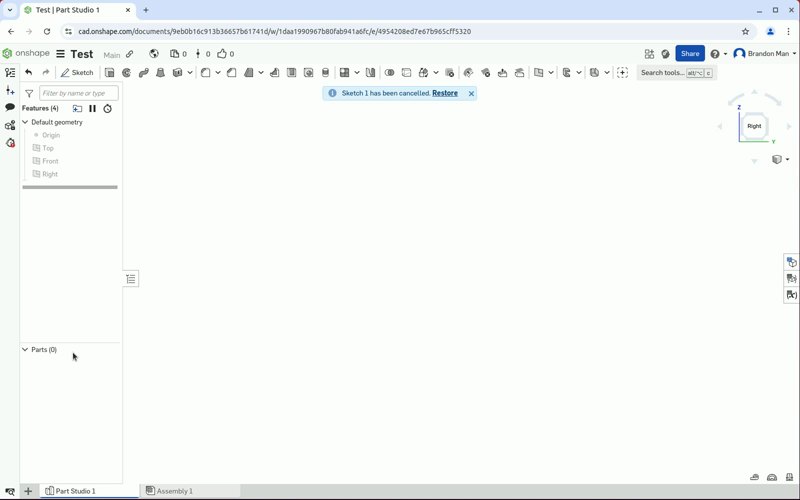
mouse_move(73, 352)
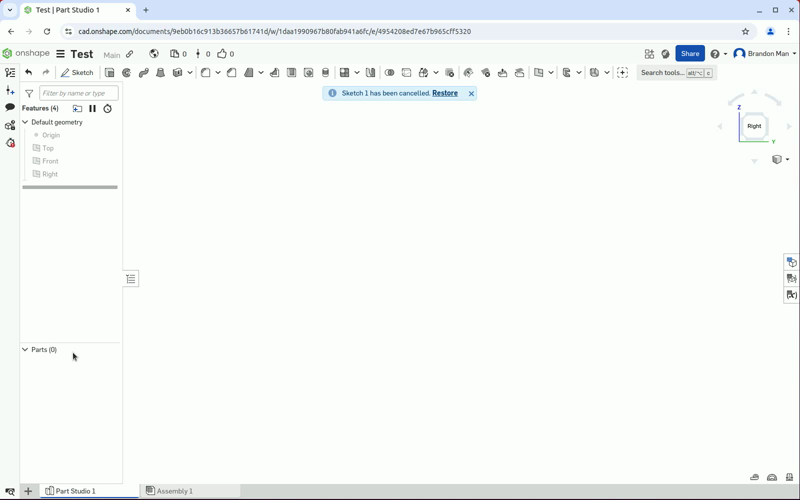
key(shift+y)
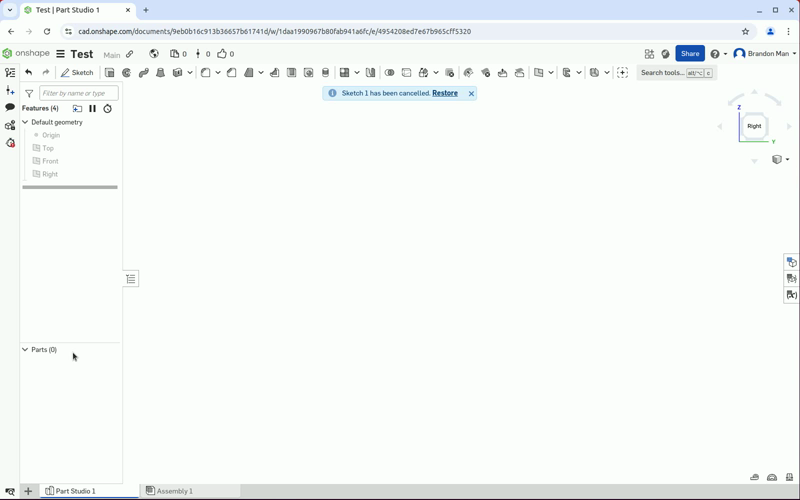
key(shift+s)
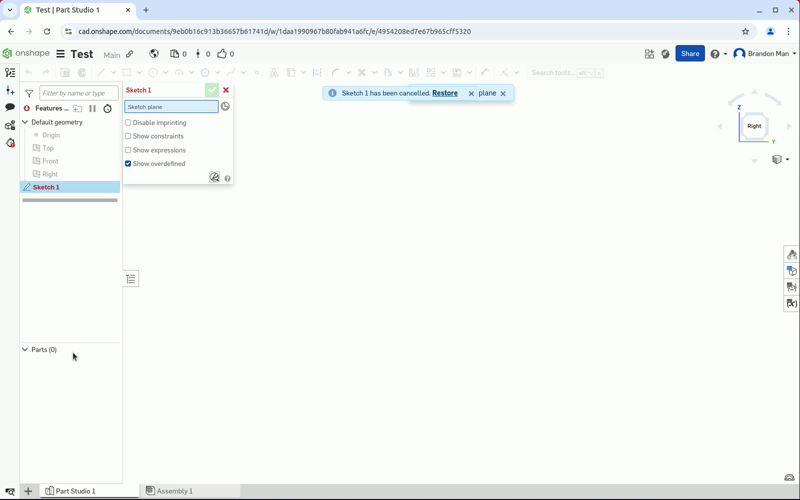
mouse_move(73, 176)
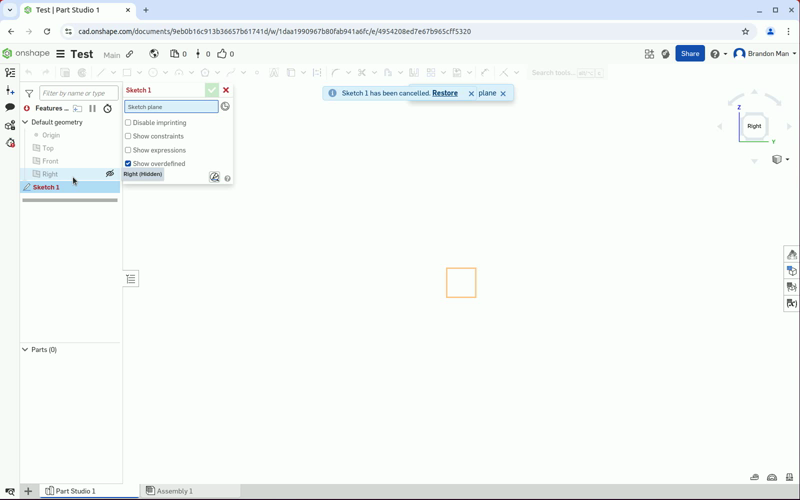
click(73, 176)
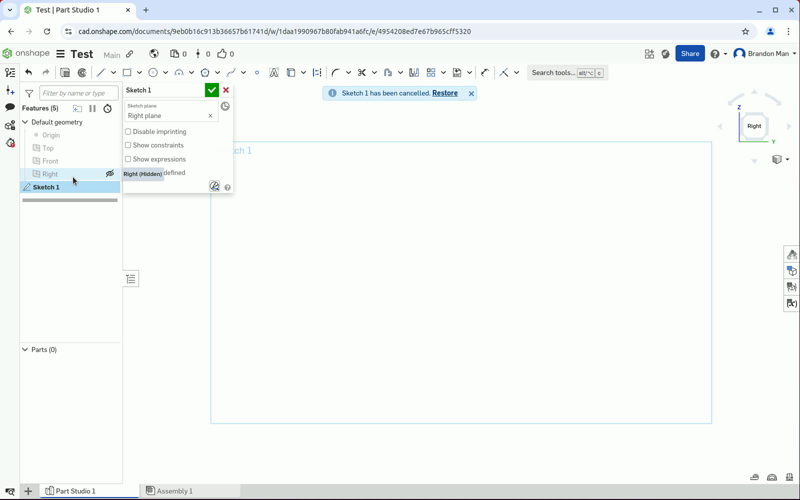
mouse_move(73, 352)
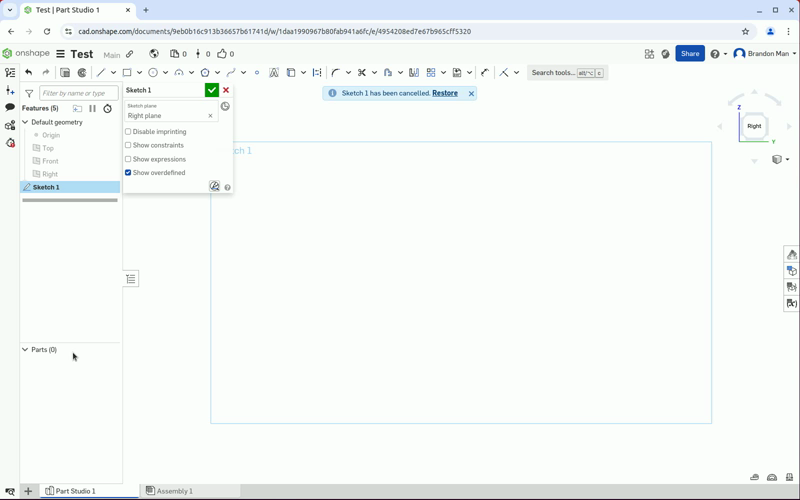
key(y)
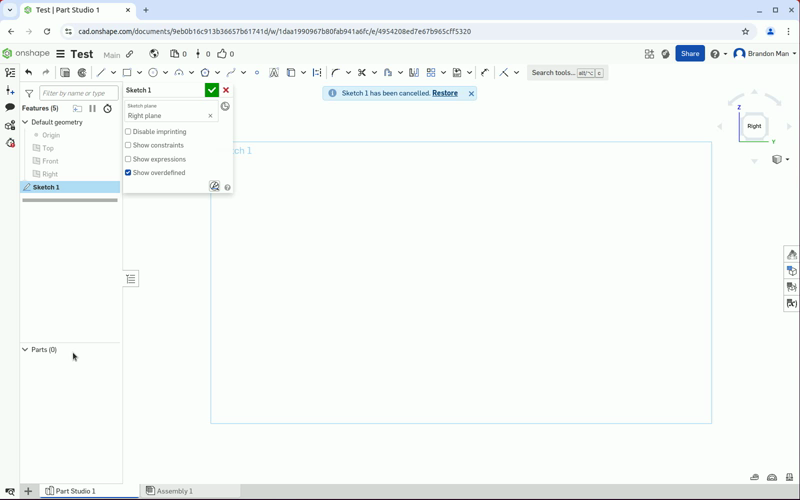
key(a)
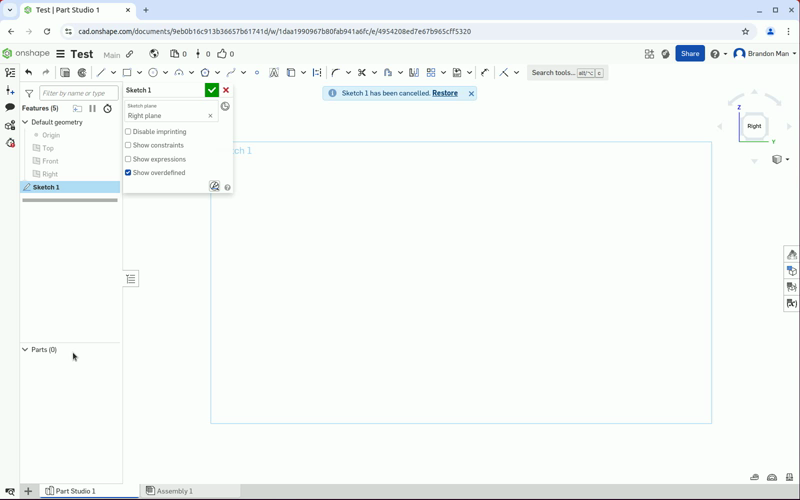
key_down(shift)
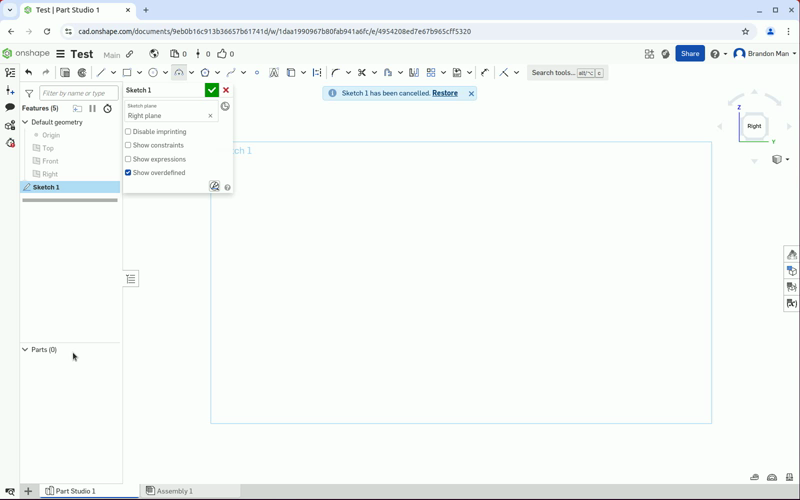
mouse_move(477, 311)
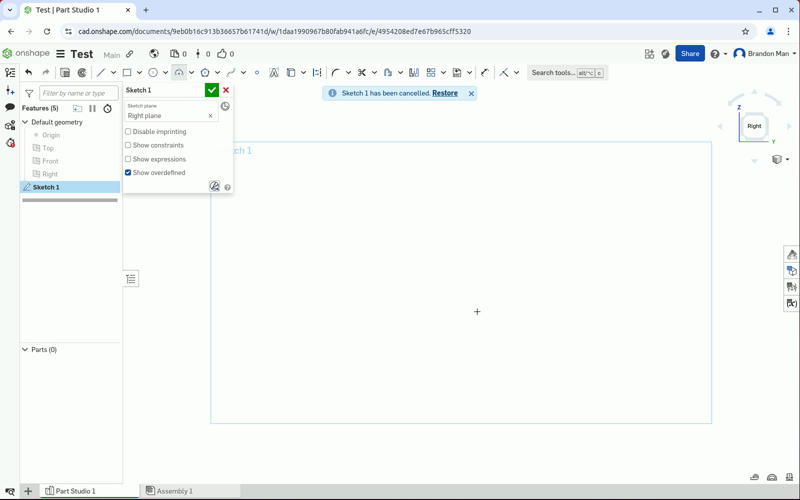
click(477, 311)
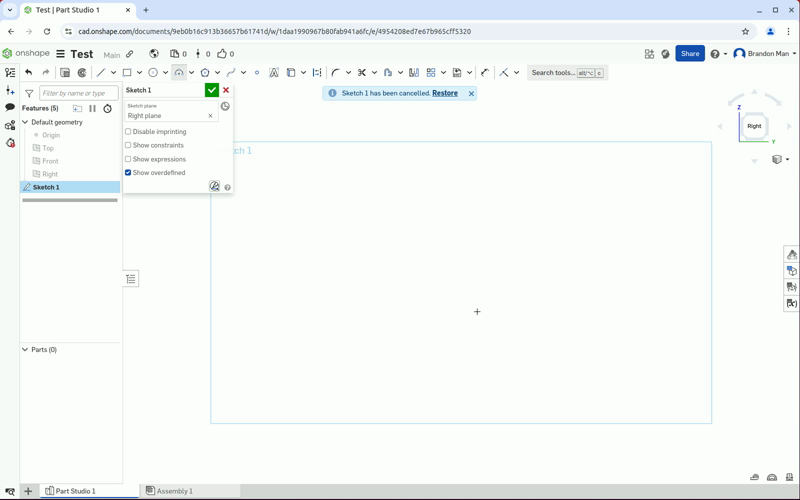
key_up(shift)
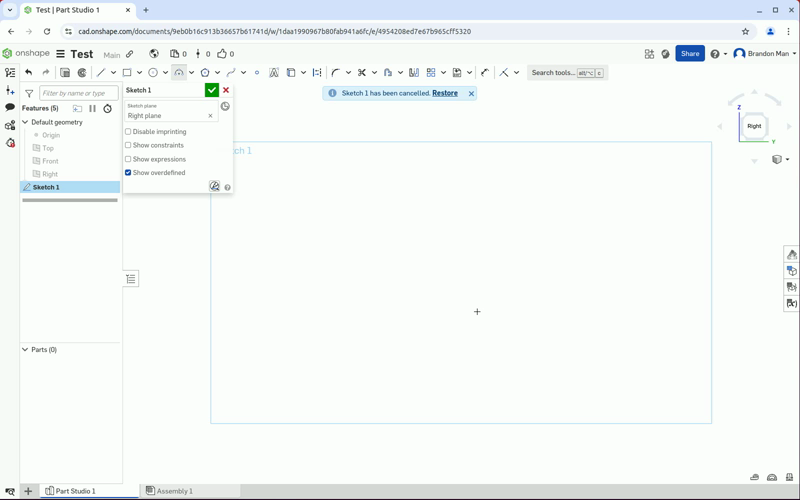
key_down(shift)
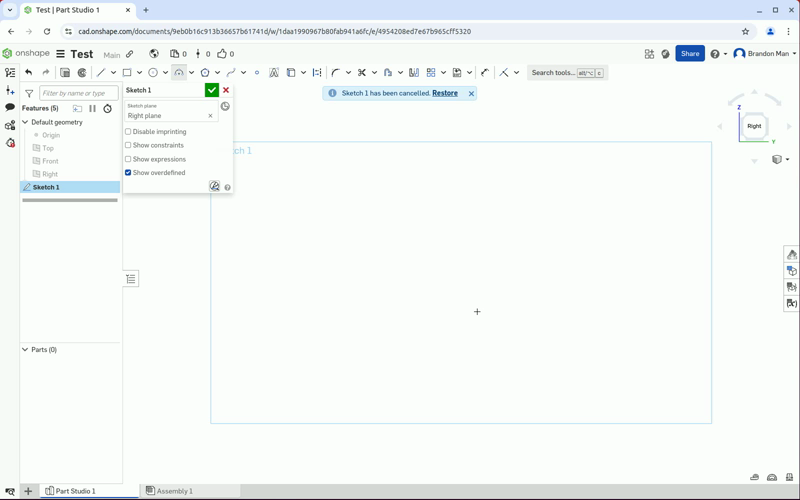
mouse_move(486, 395)
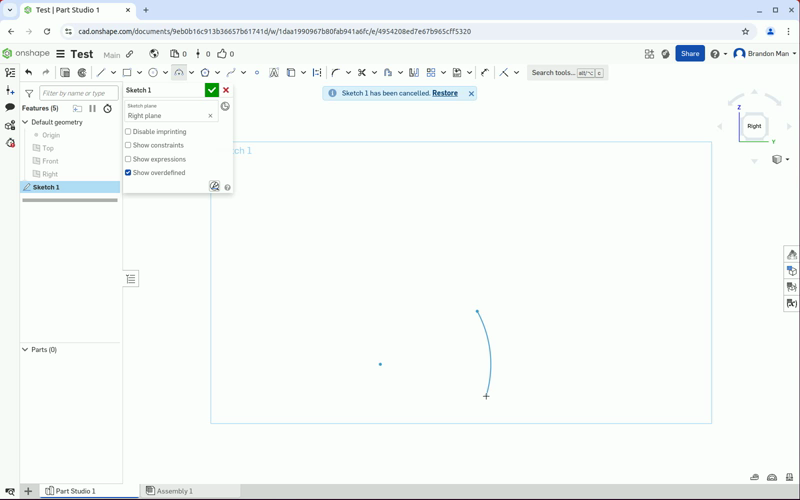
click(486, 395)
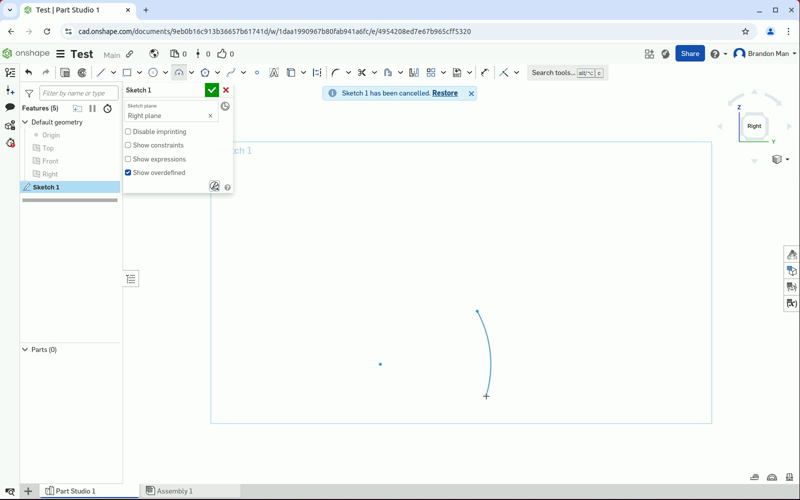
mouse_move(488, 352)
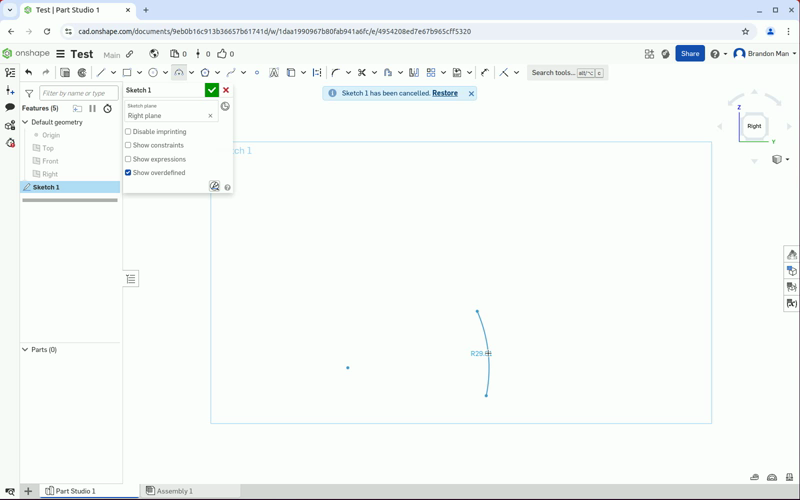
click(488, 352)
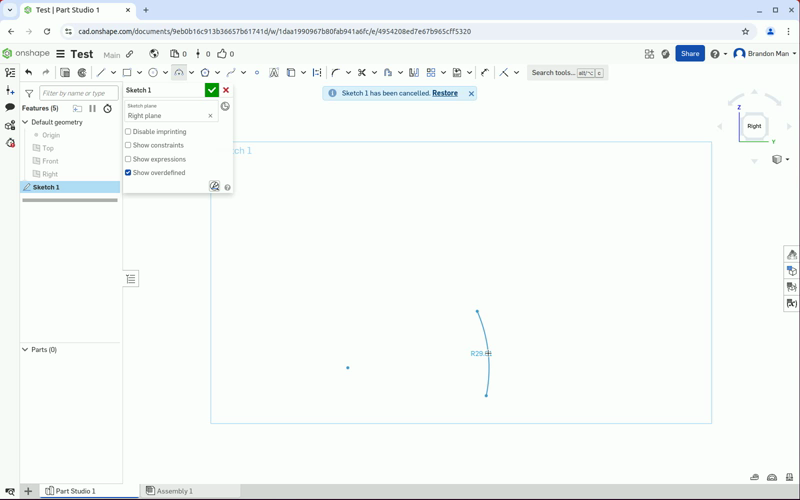
key_up(shift)
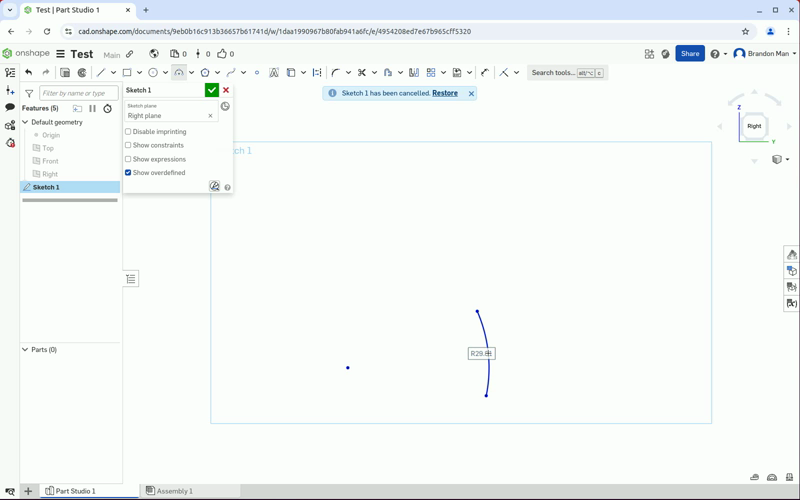
mouse_move(486, 395)
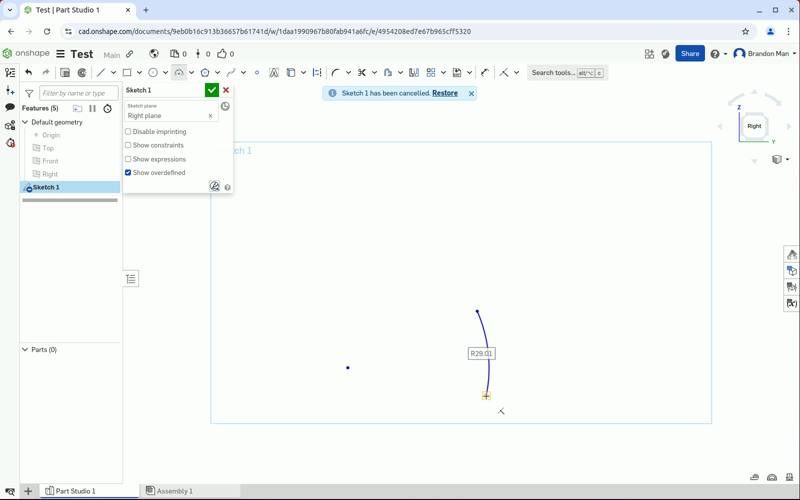
click(486, 395)
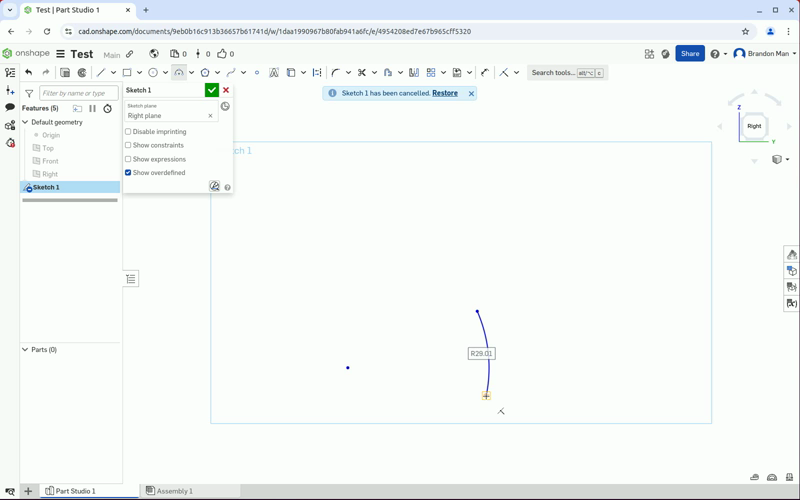
key_down(shift)
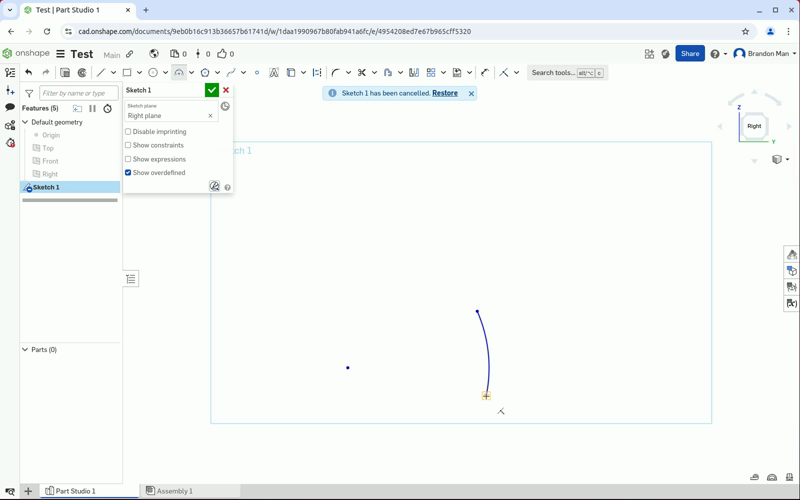
mouse_move(491, 292)
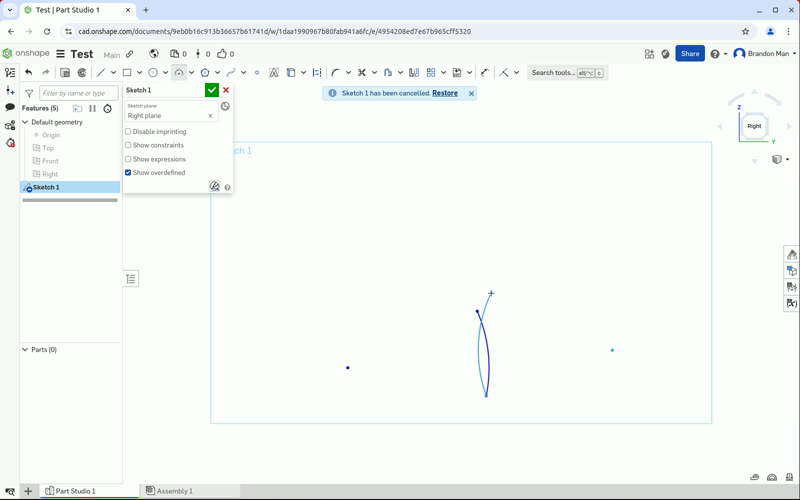
click(491, 292)
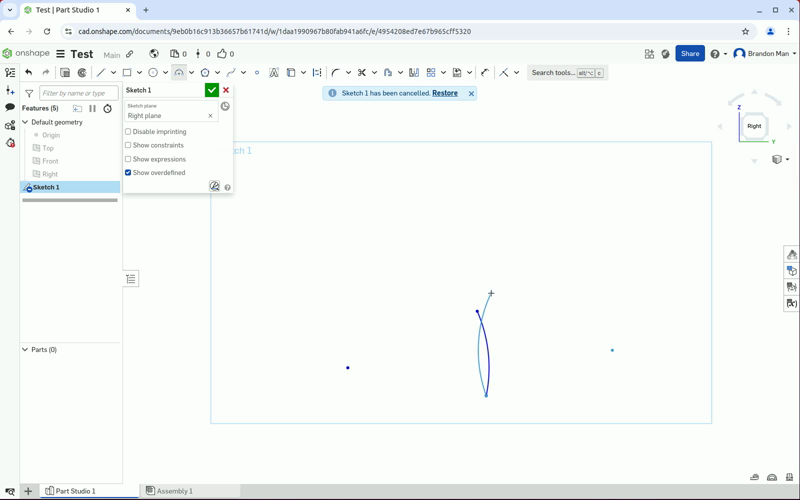
mouse_move(504, 345)
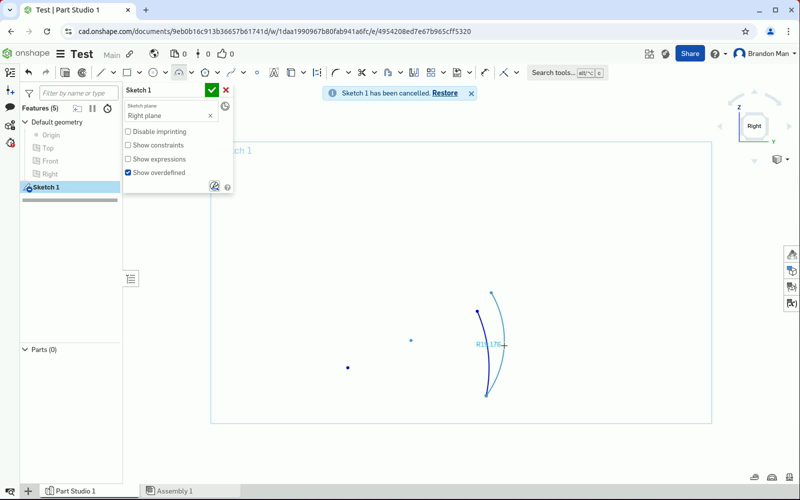
click(504, 345)
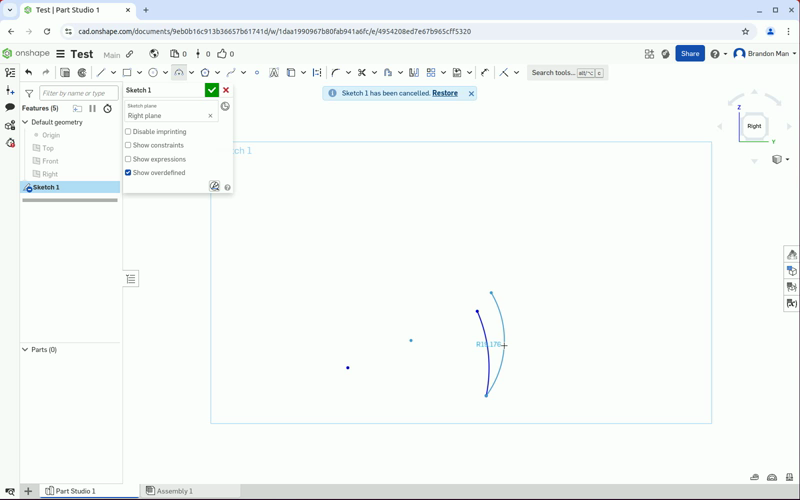
key_up(shift)
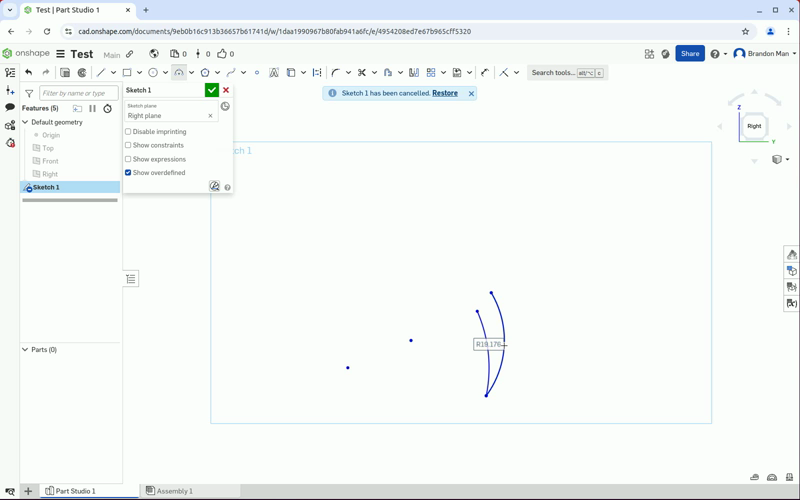
mouse_move(491, 292)
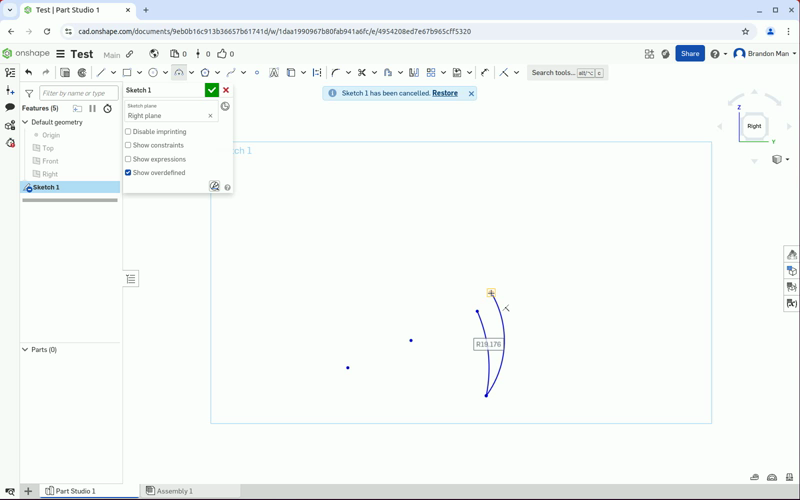
click(491, 292)
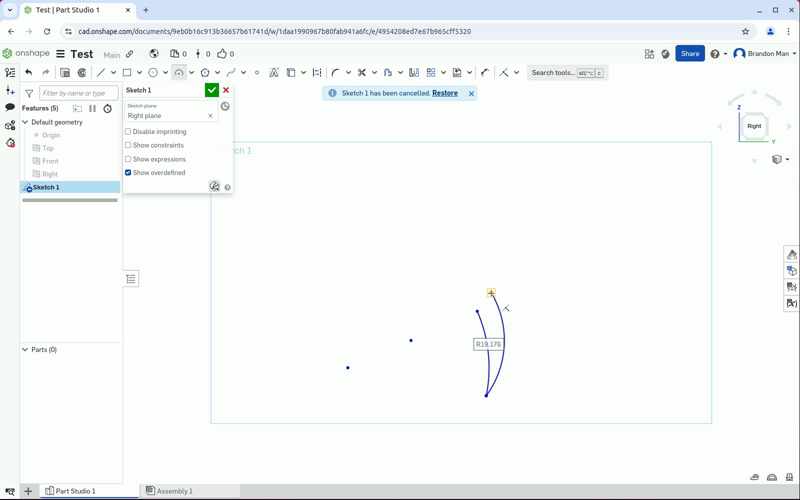
mouse_move(477, 311)
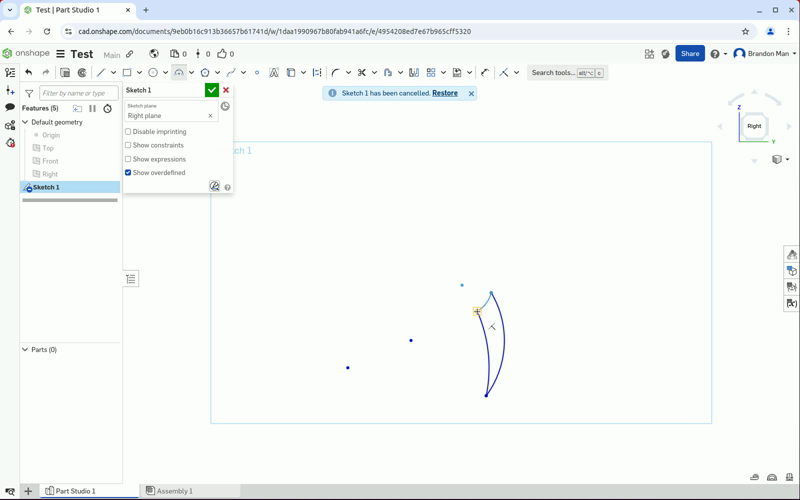
click(477, 311)
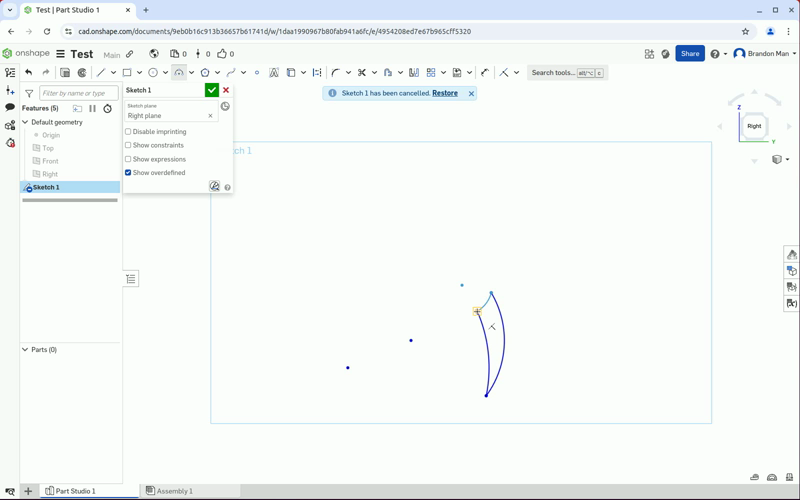
key_down(shift)
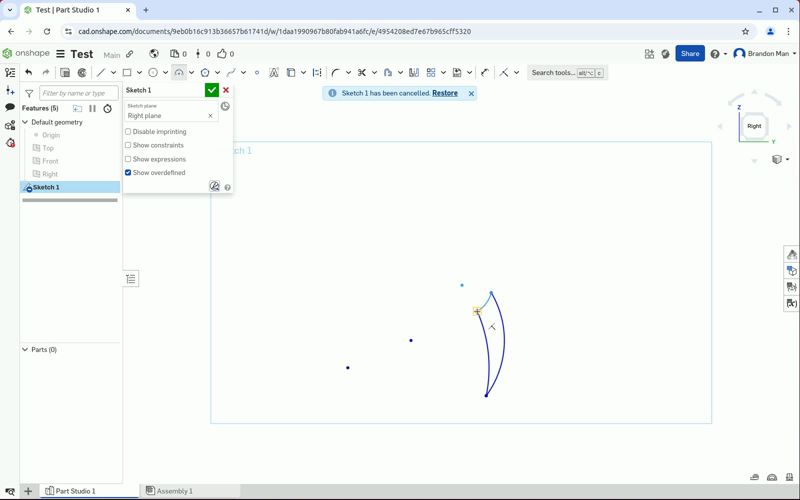
mouse_move(486, 303)
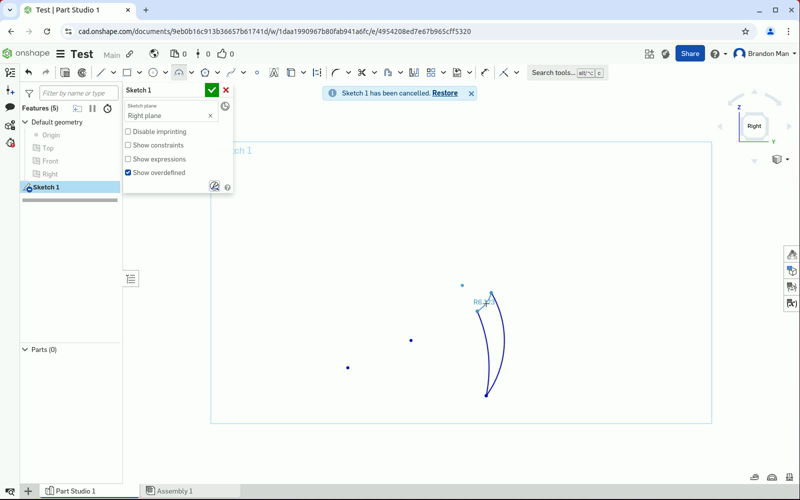
click(486, 303)
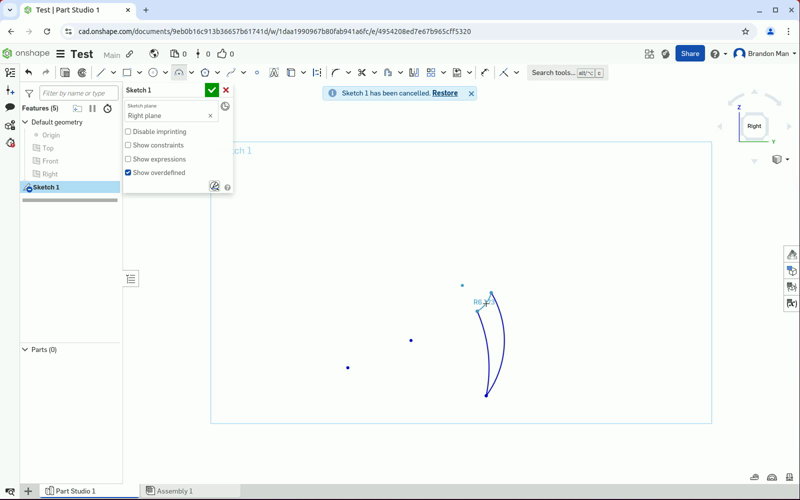
key_up(shift)
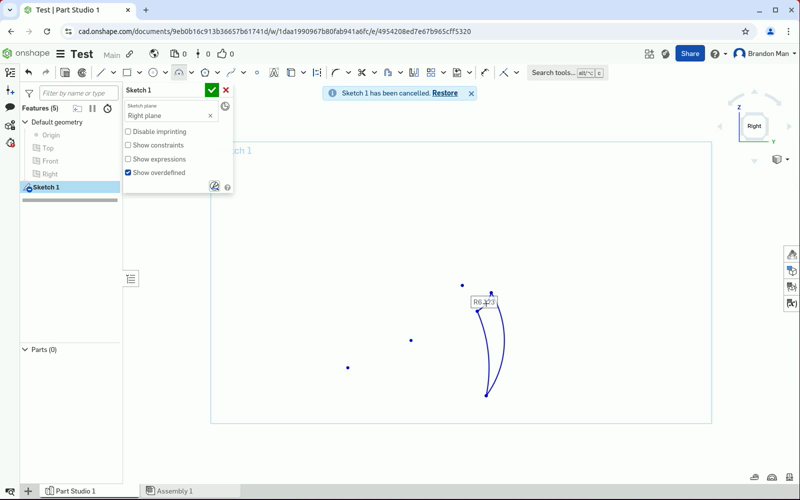
key(esc)
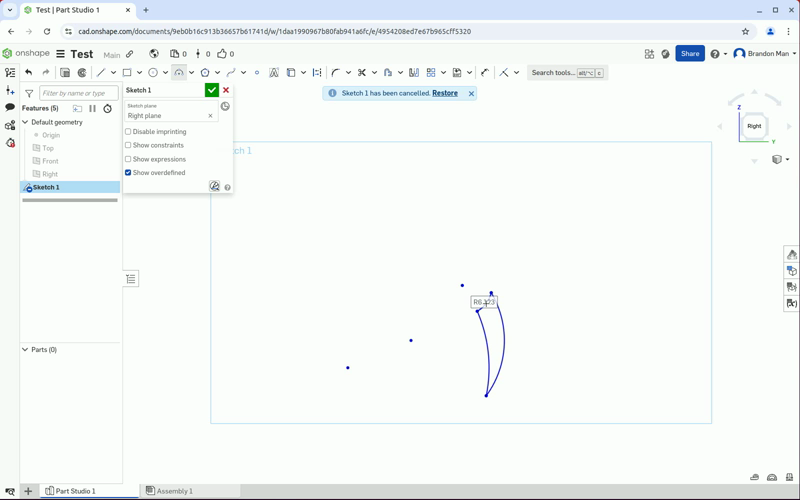
mouse_move(489, 385)
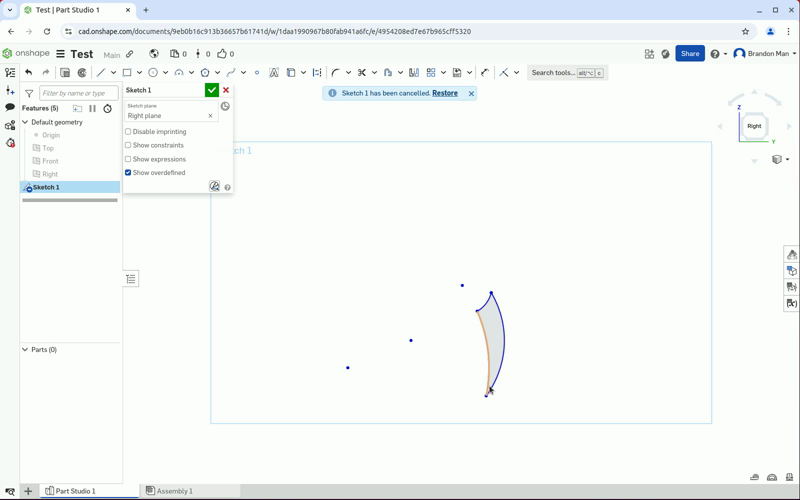
scroll(6)
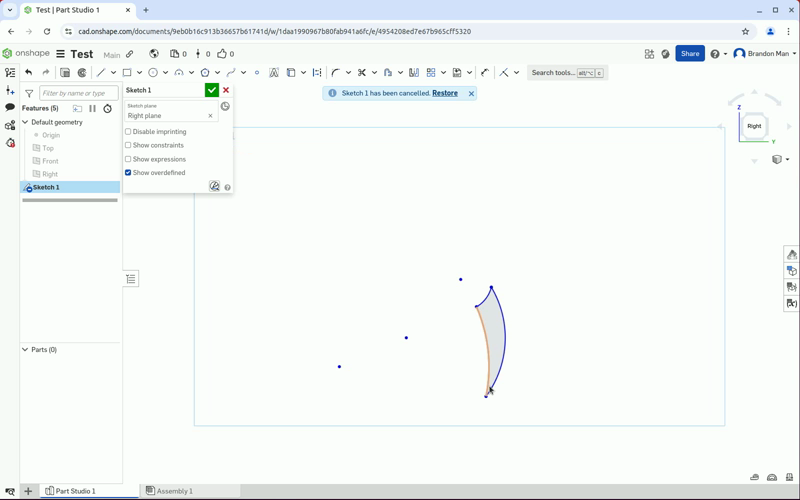
scroll(6)
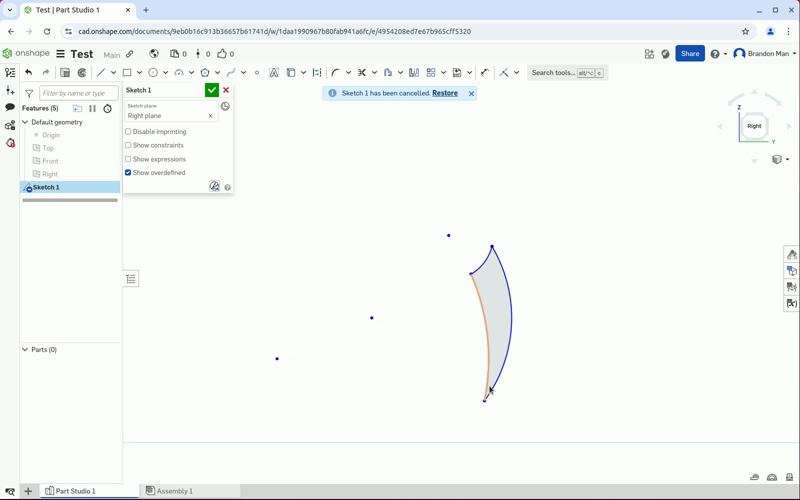
scroll(6)
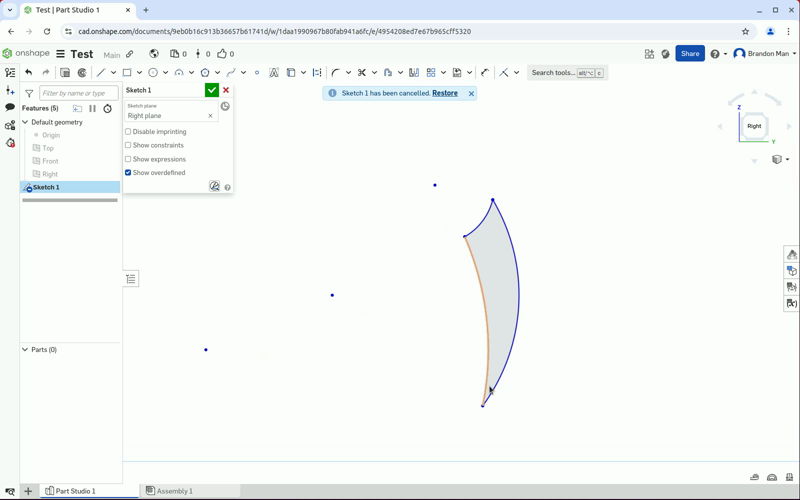
scroll(6)
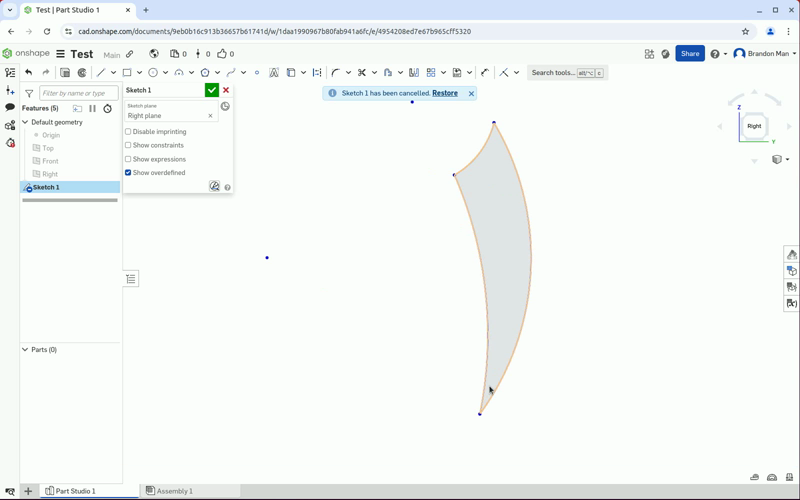
scroll(6)
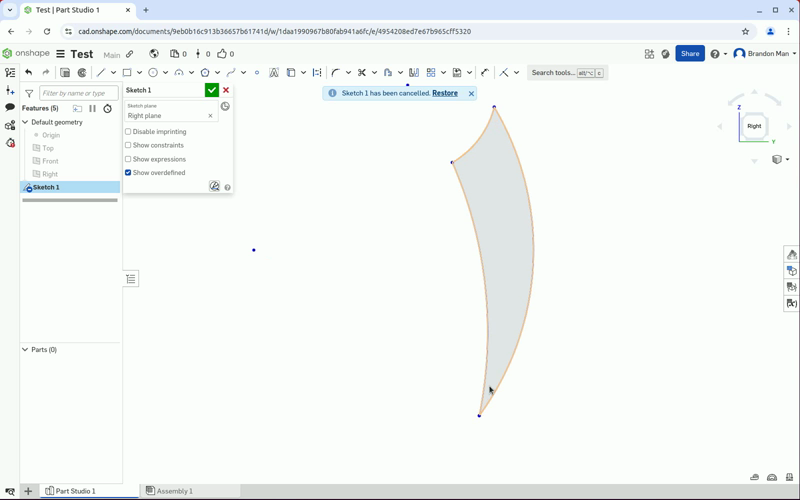
scroll(6)
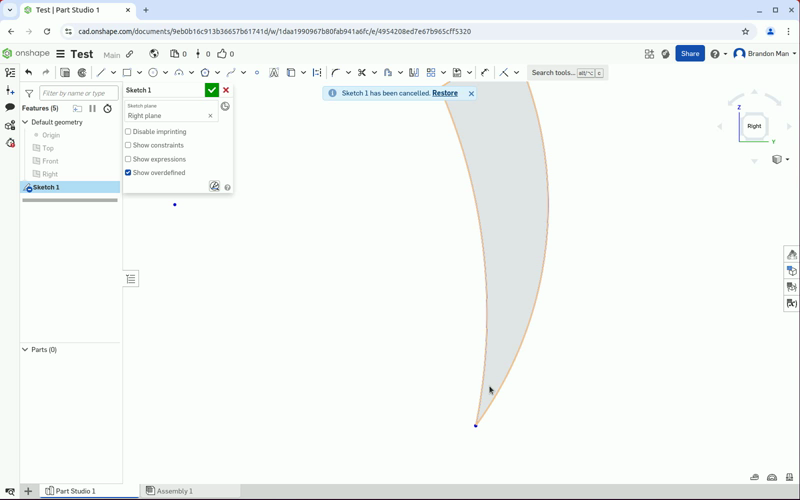
scroll(6)
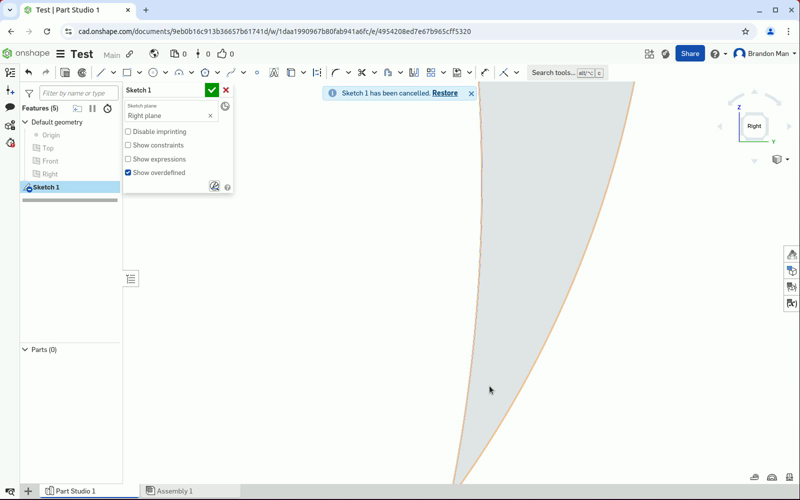
click(489, 385)
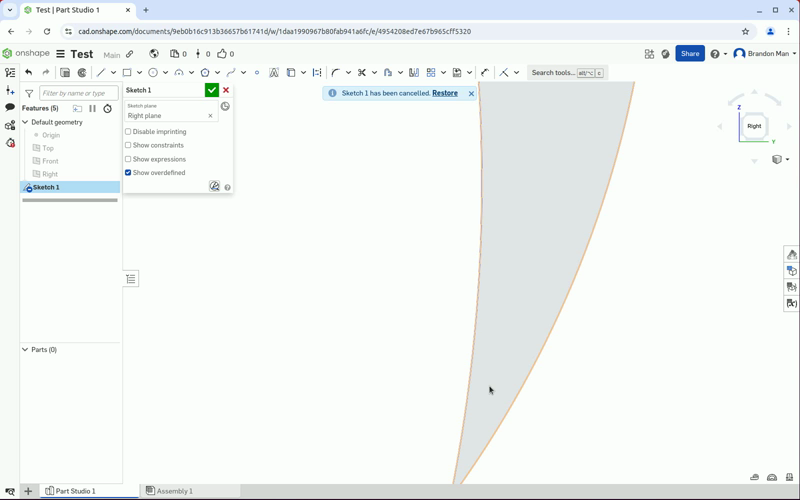
scroll(-6)
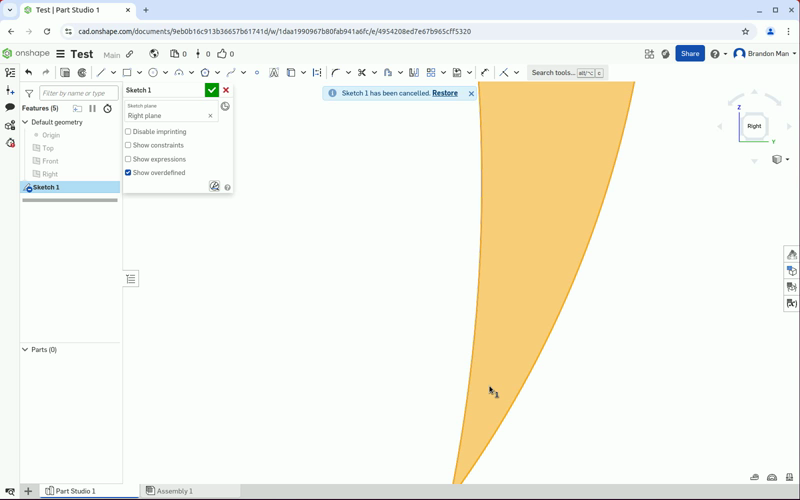
scroll(-6)
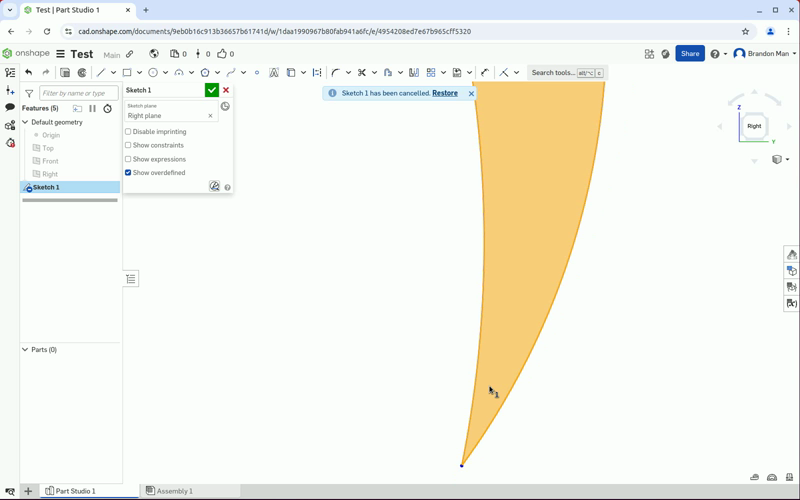
scroll(-6)
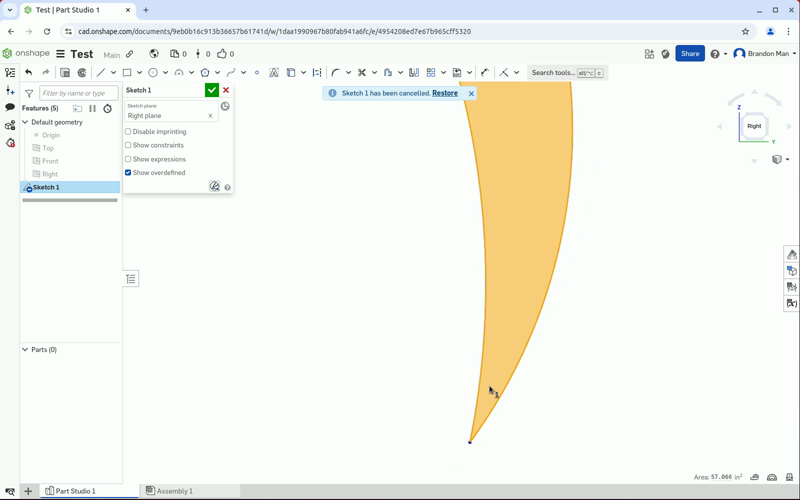
scroll(-6)
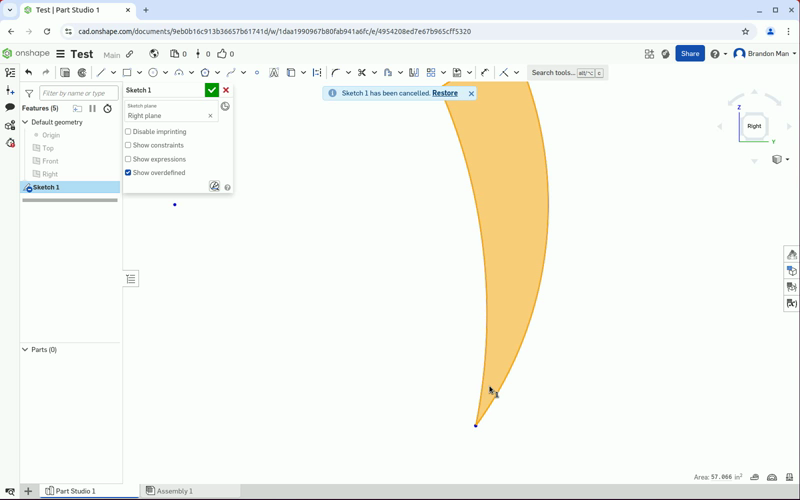
scroll(-6)
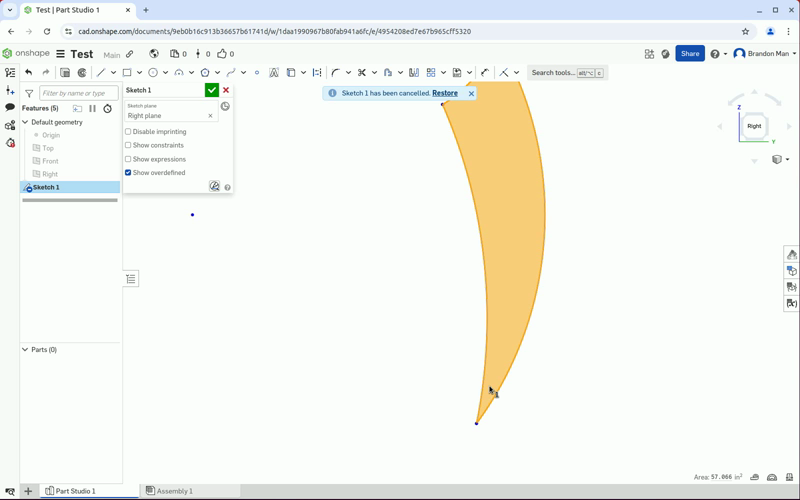
scroll(-6)
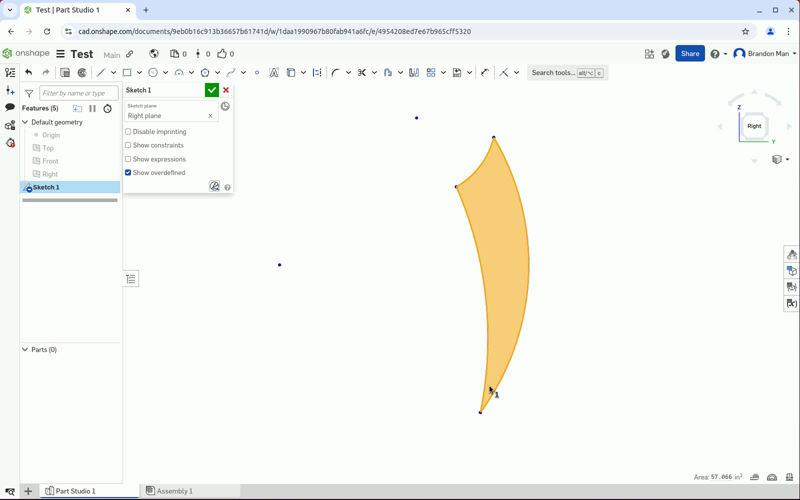
scroll(-6)
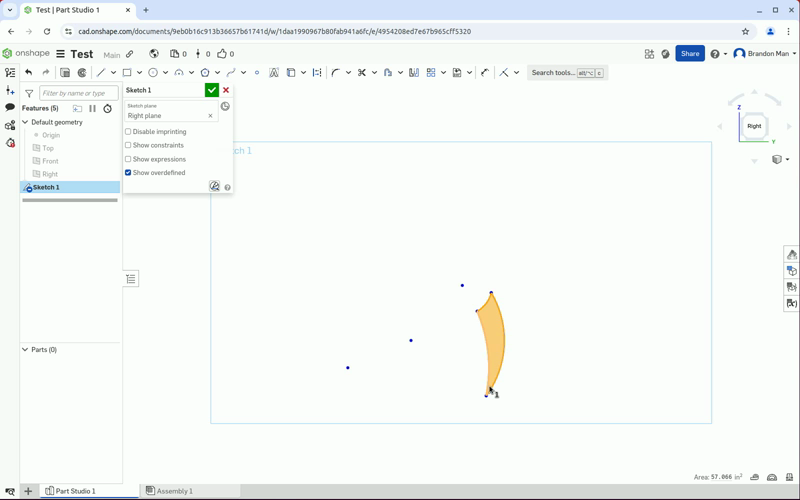
mouse_move(73, 352)
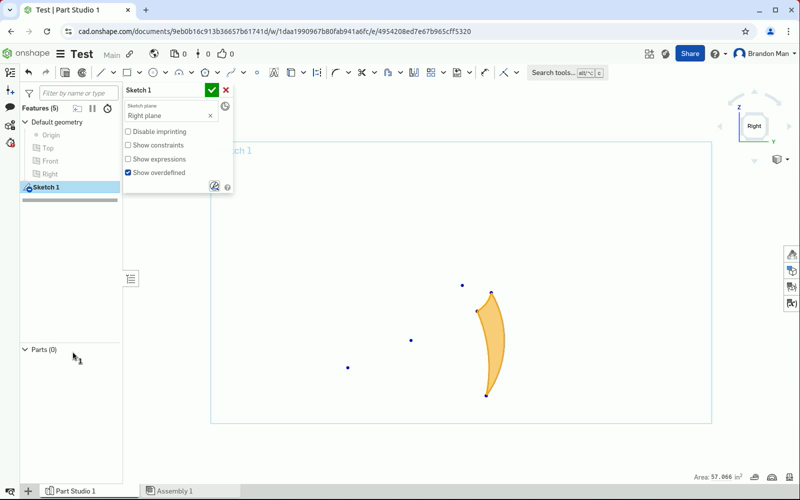
key(shift+y)
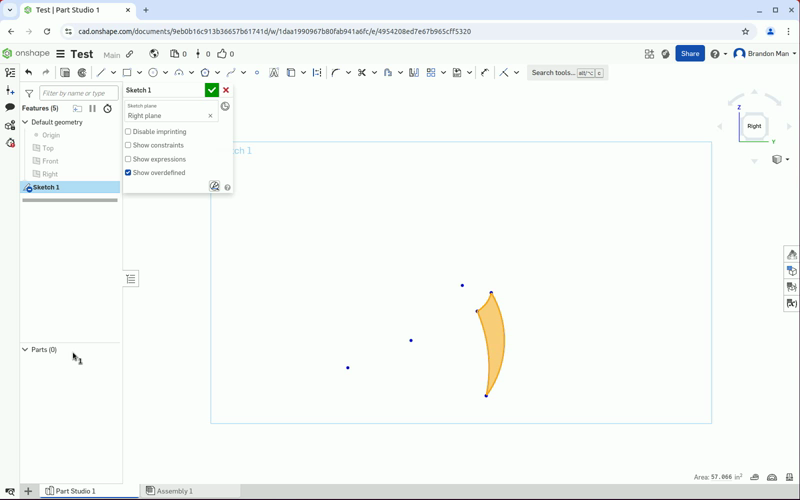
key(shift+e)
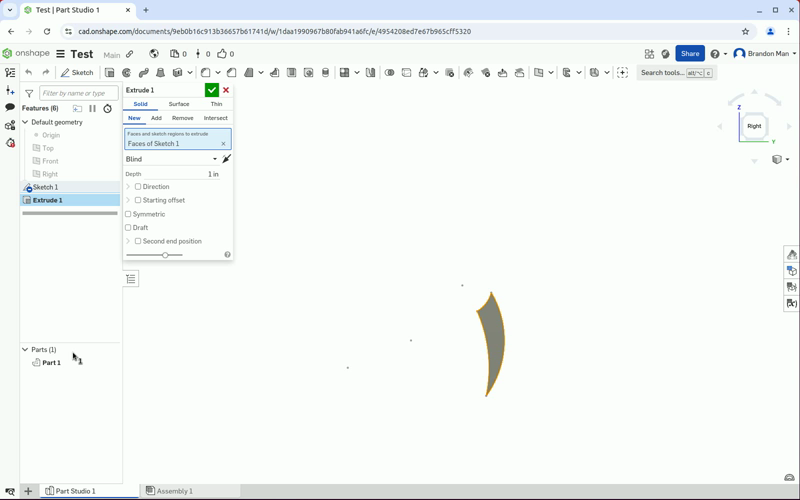
mouse_move(143, 106)
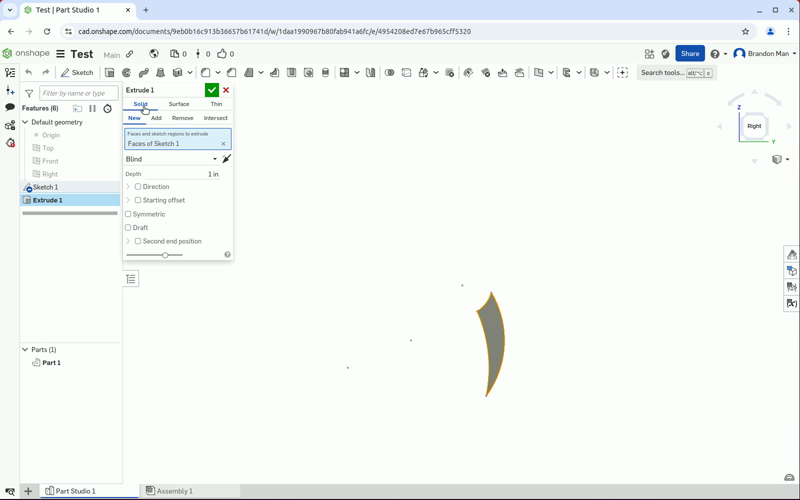
click(143, 106)
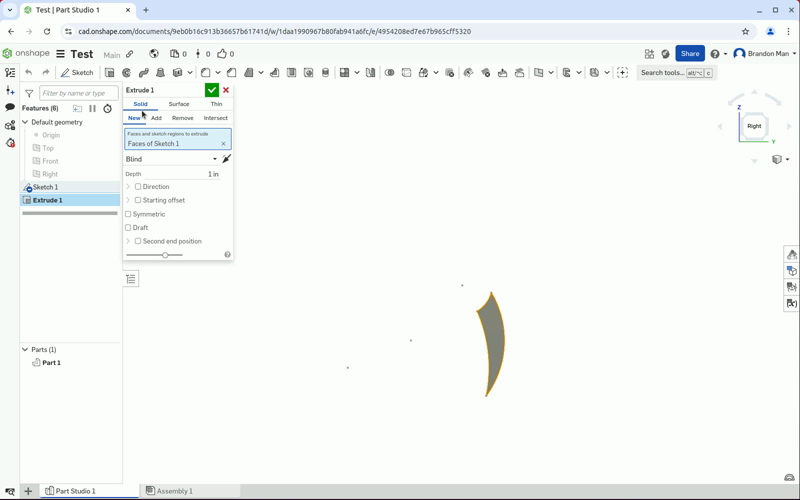
mouse_move(137, 120)
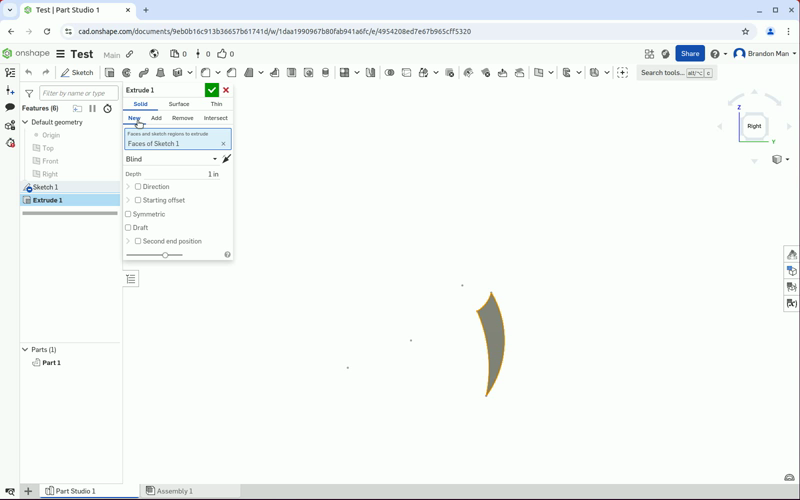
click(137, 120)
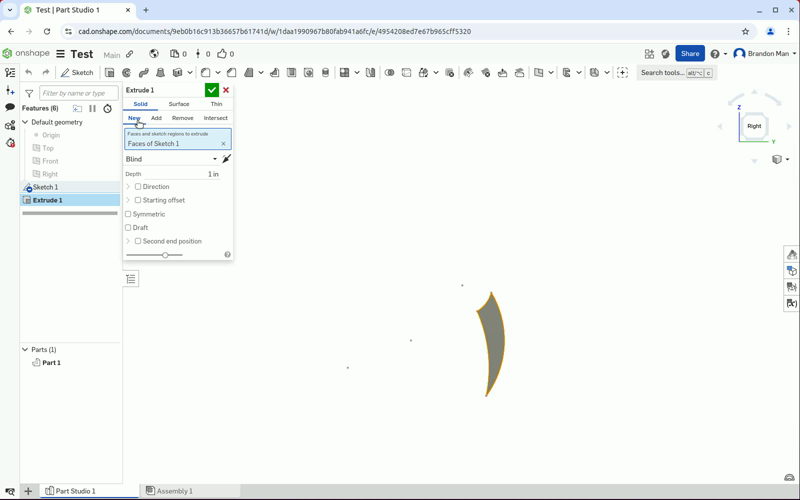
key(tab, 4)
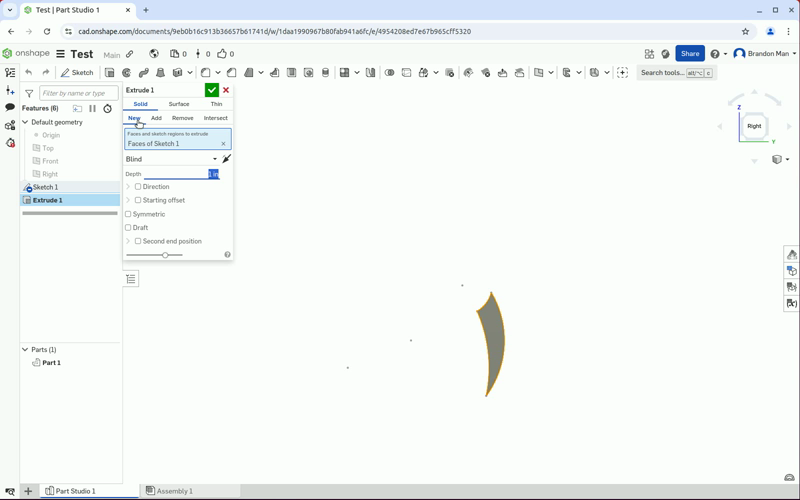
text(3.129)
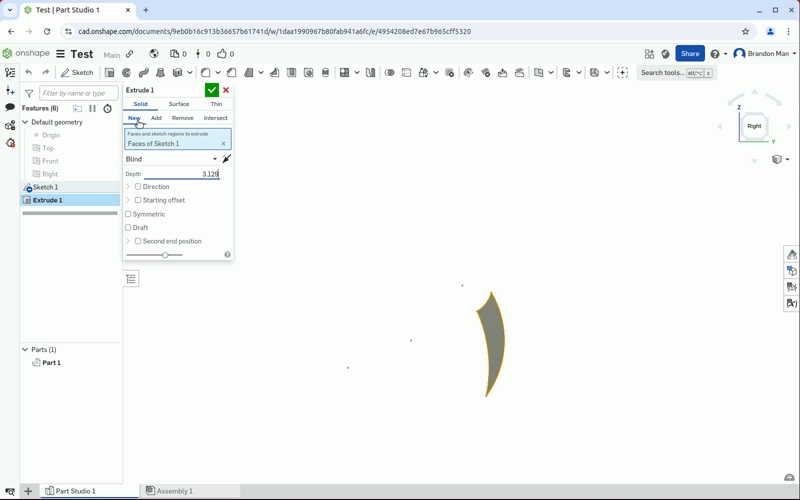
key(enter)
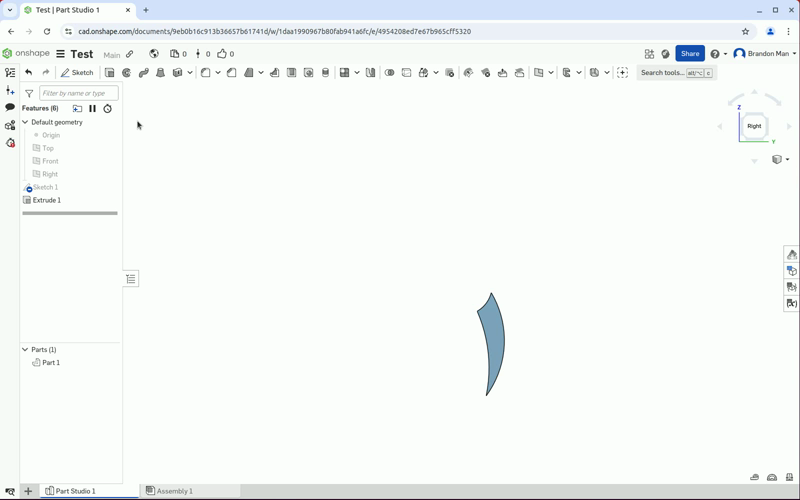
key(shift+h)
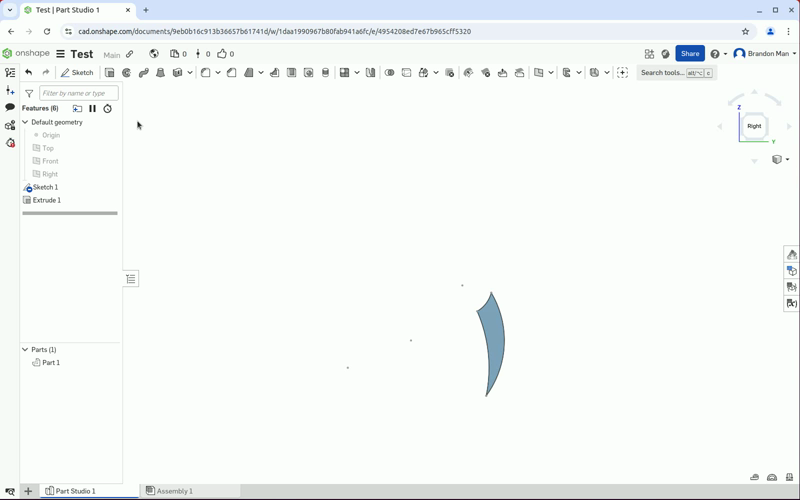
key(shift+h)
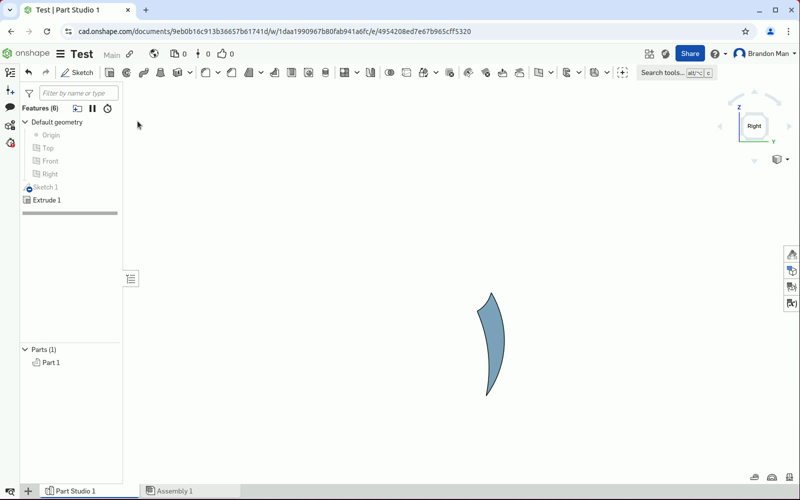
mouse_move(73, 189)
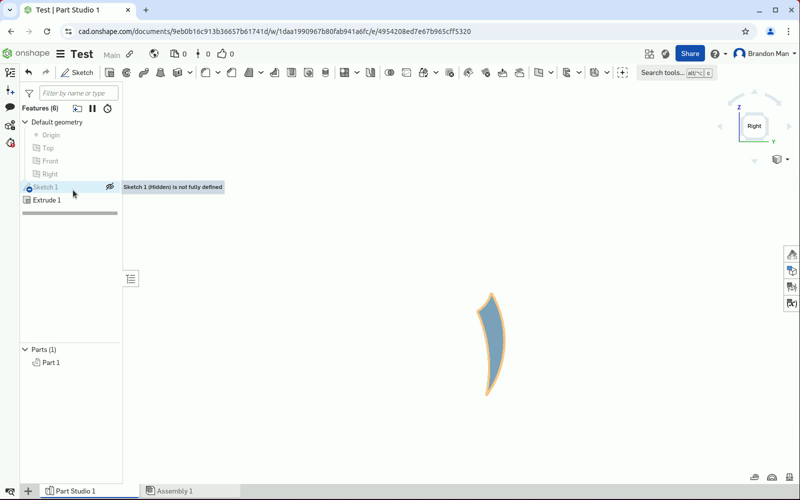
click(73, 189)
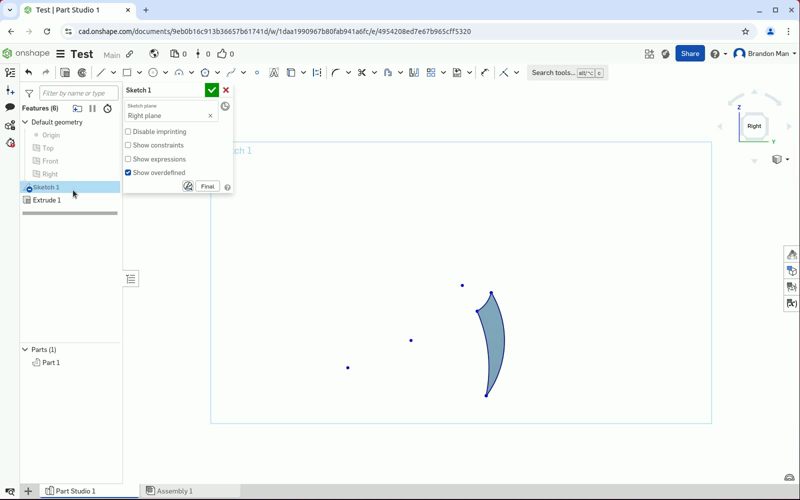
mouse_move(229, 92)
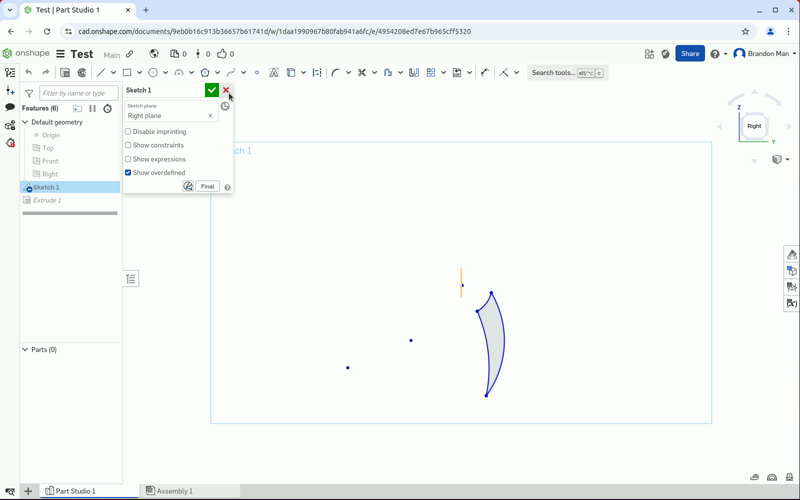
click(229, 92)
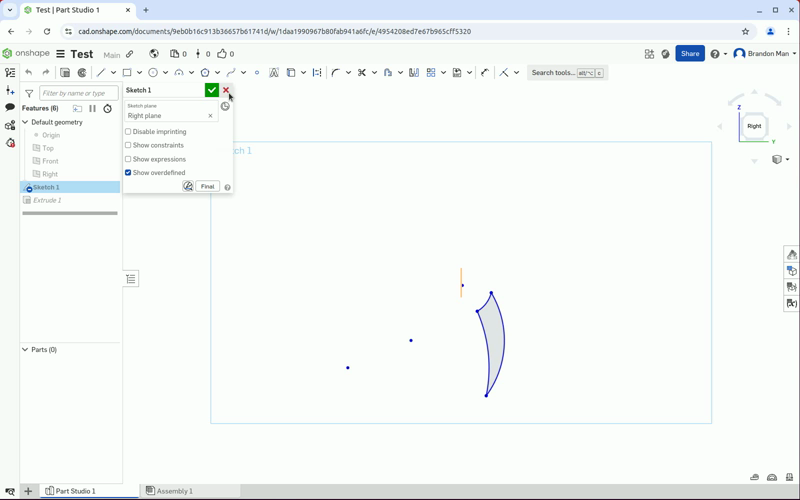
key(shift+s)
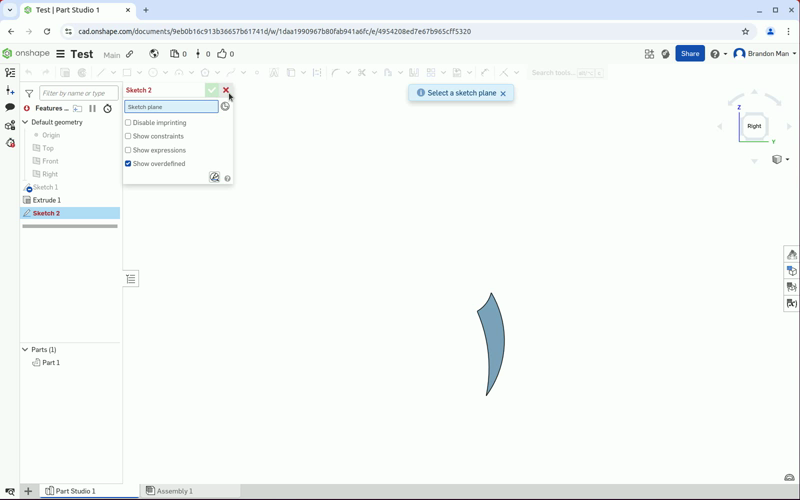
mouse_move(73, 176)
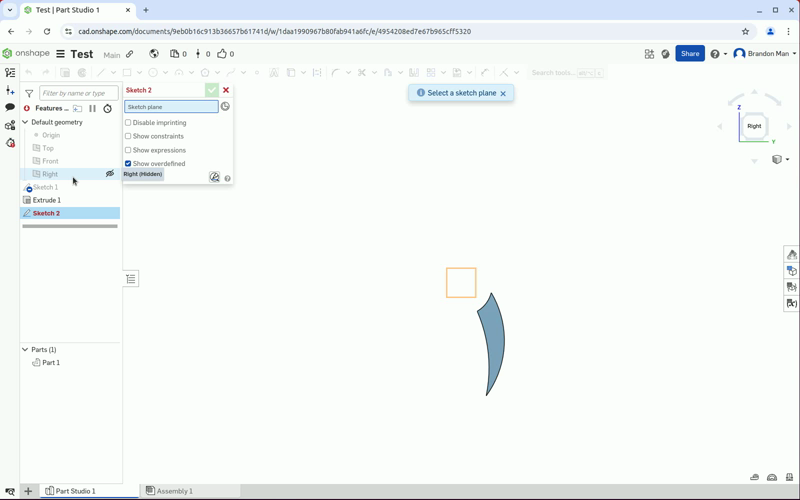
click(73, 176)
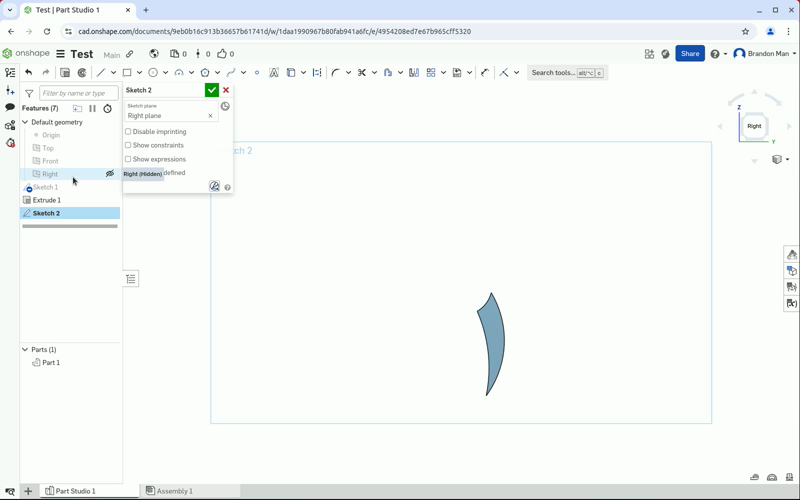
mouse_move(73, 352)
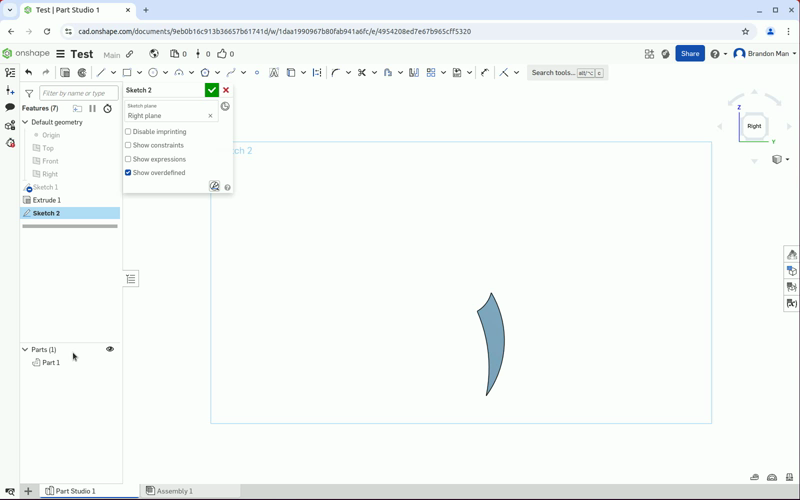
key(y)
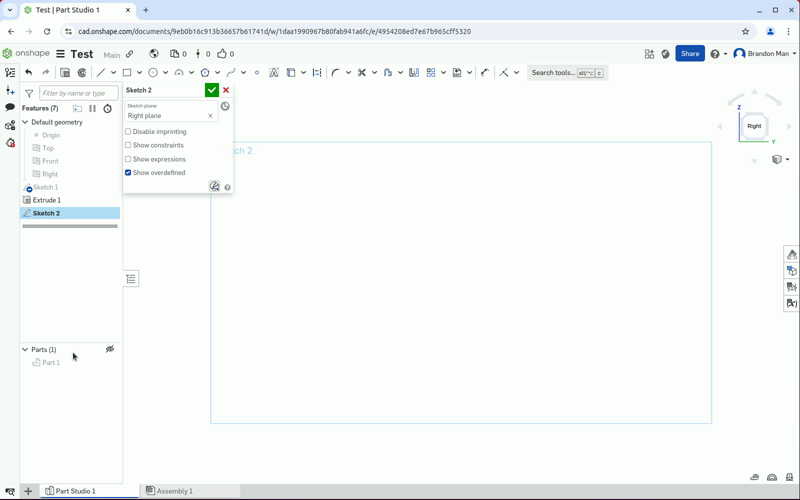
key(a)
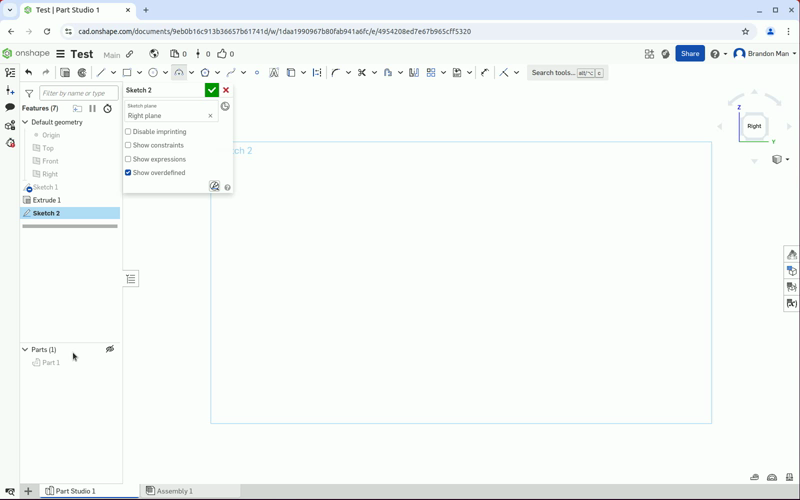
key_down(shift)
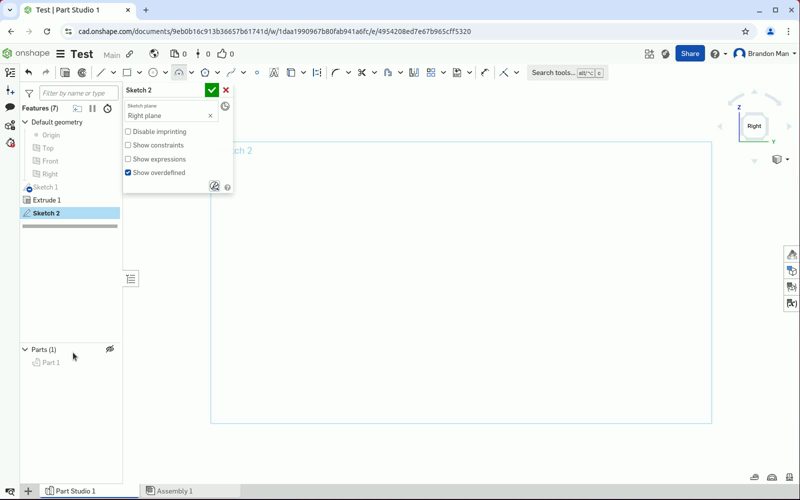
mouse_move(350, 249)
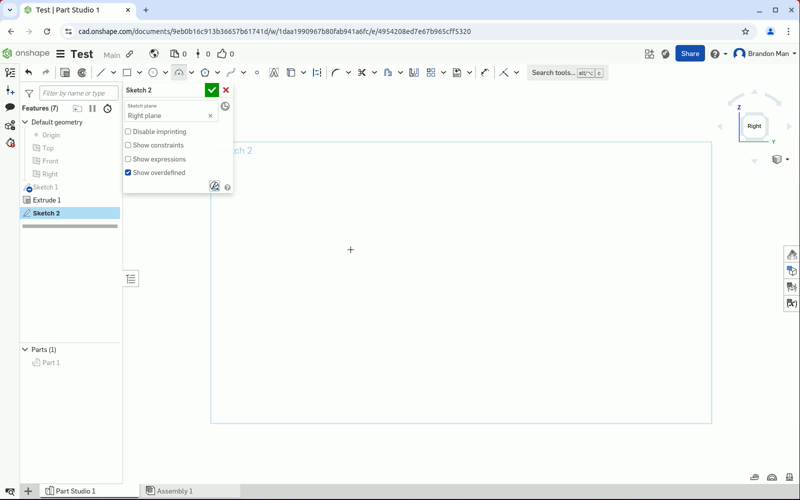
click(350, 249)
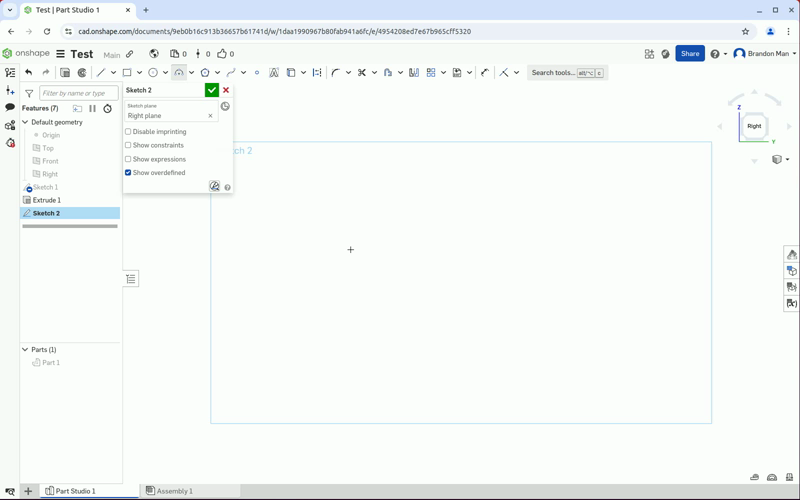
key_up(shift)
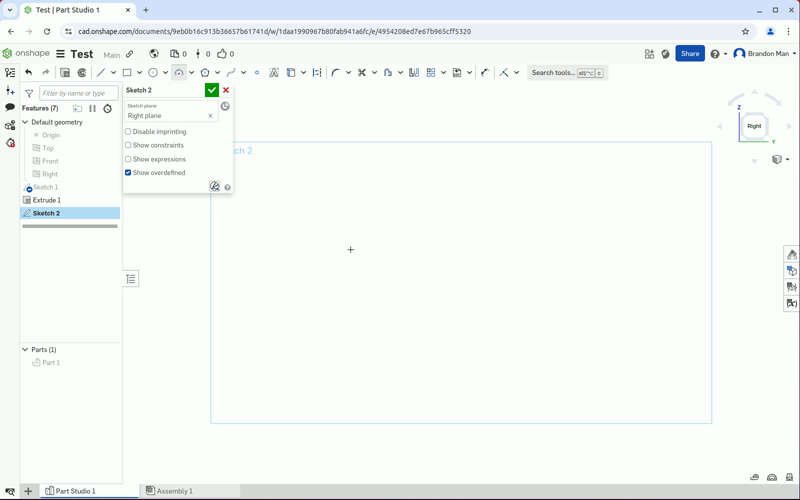
key_down(shift)
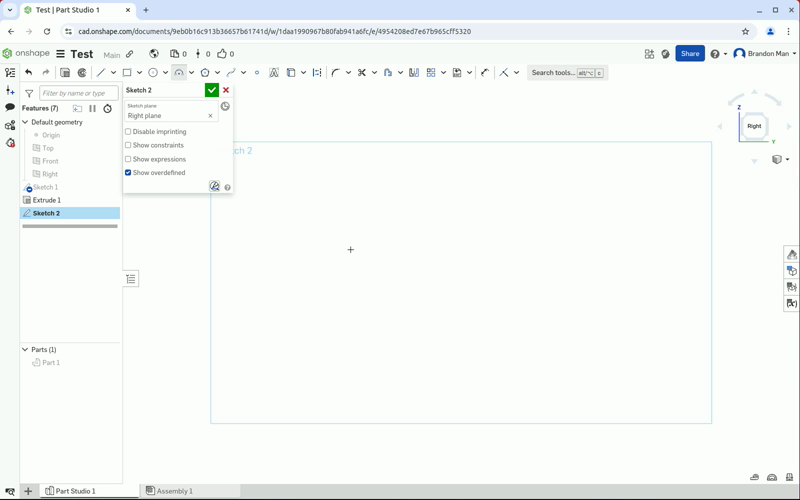
mouse_move(437, 305)
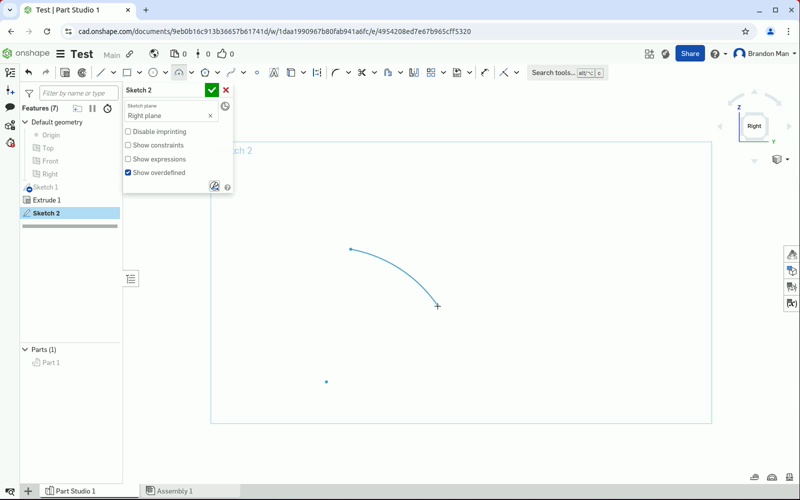
click(437, 305)
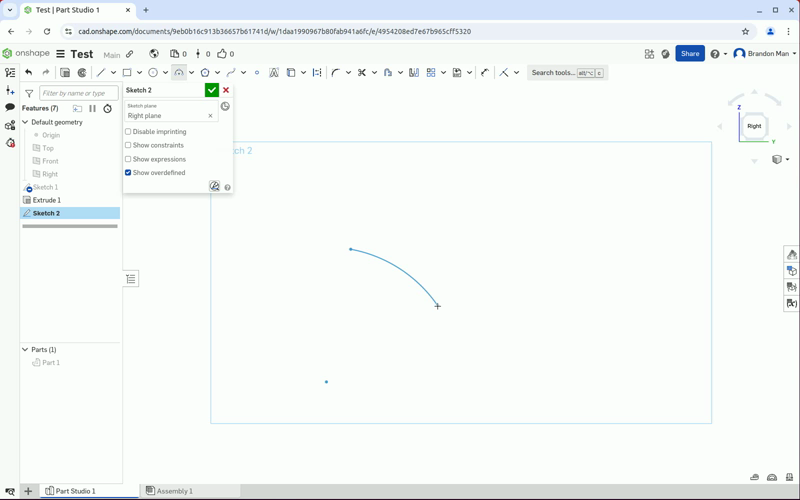
mouse_move(385, 290)
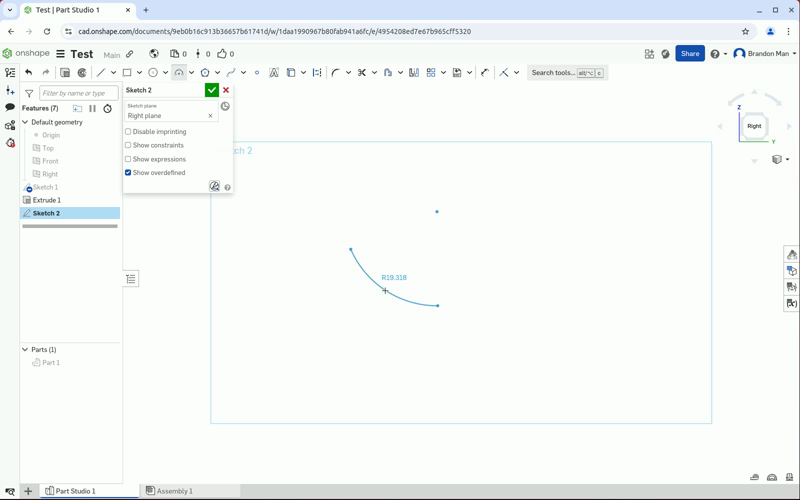
click(385, 290)
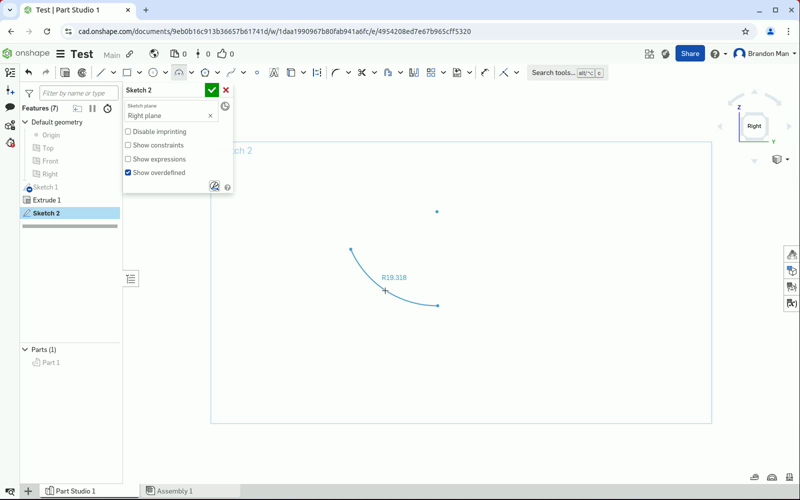
key_up(shift)
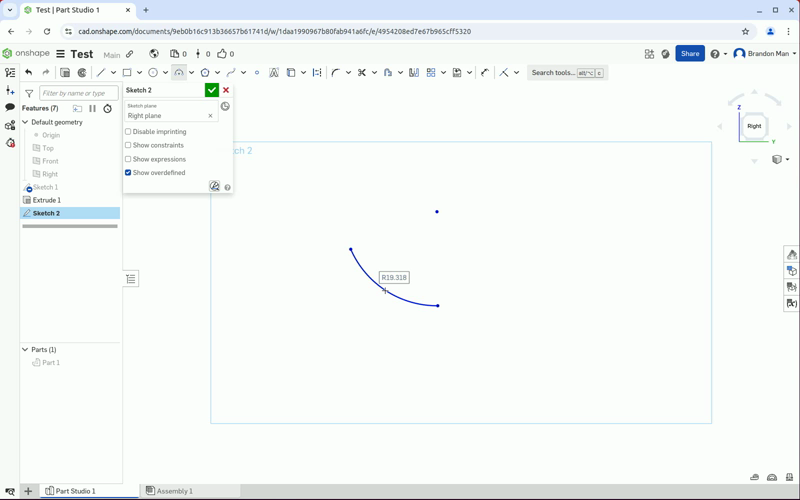
mouse_move(437, 305)
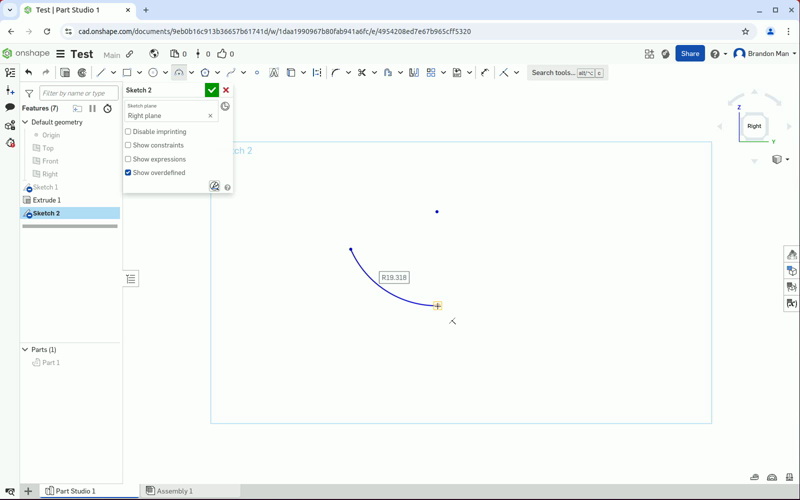
click(437, 305)
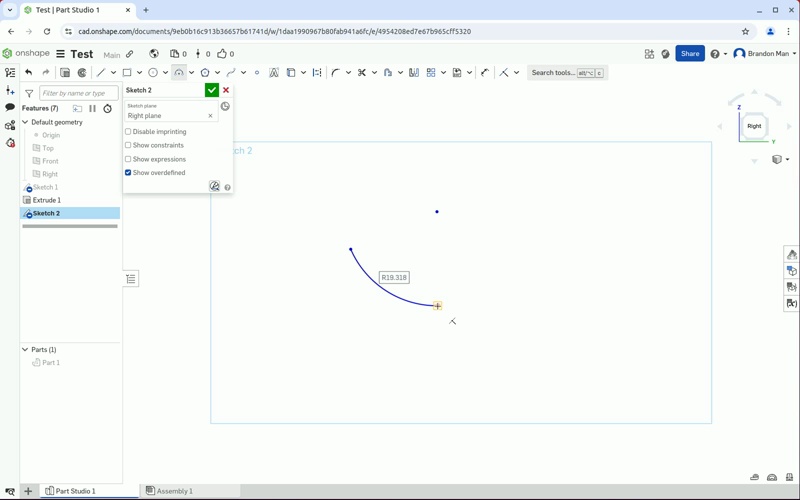
key_down(shift)
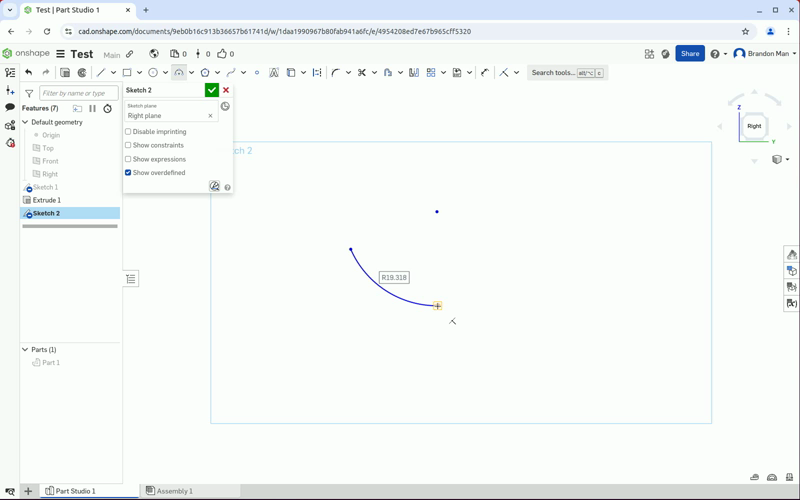
mouse_move(429, 283)
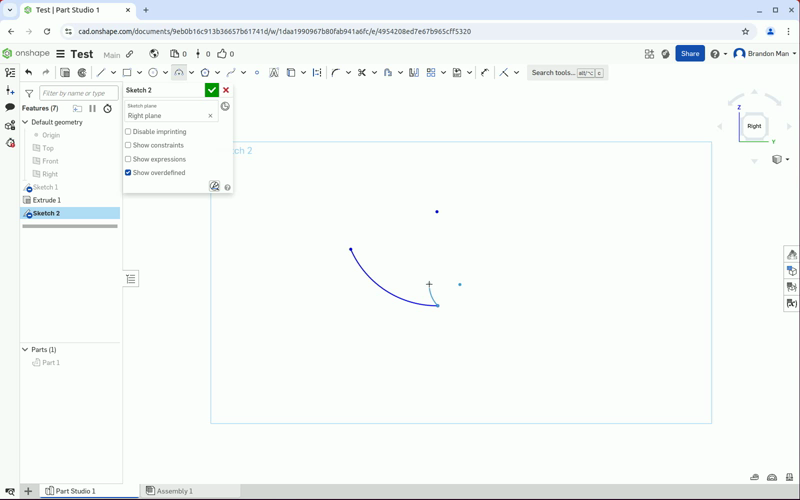
click(429, 283)
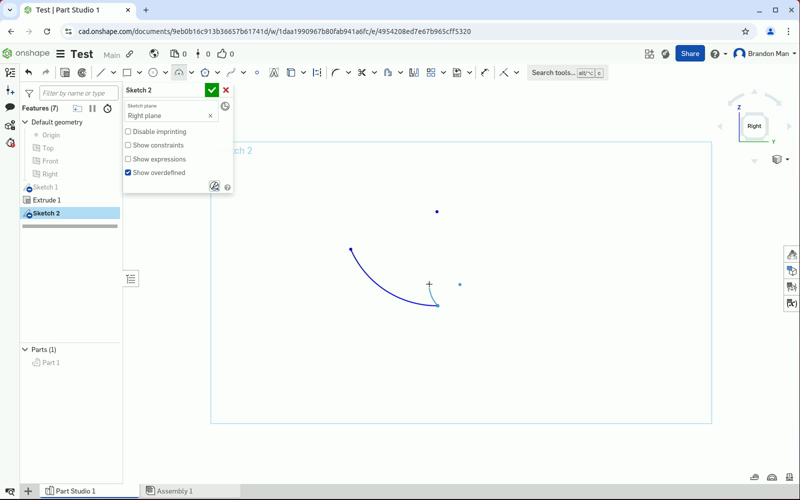
mouse_move(431, 295)
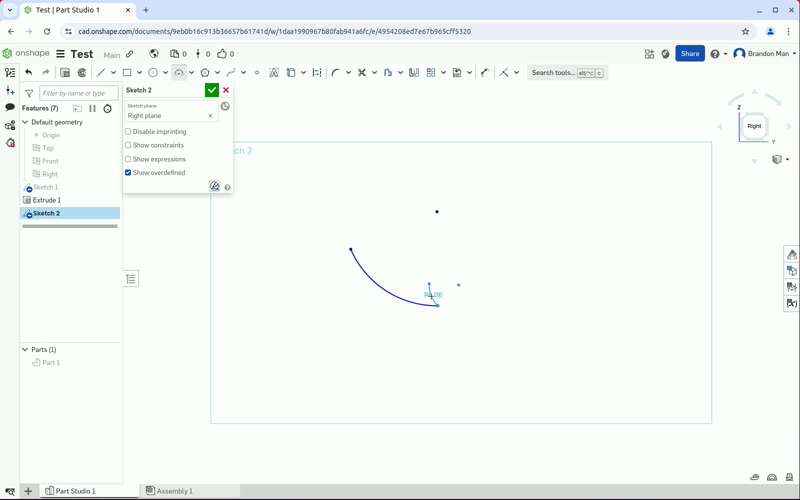
click(431, 295)
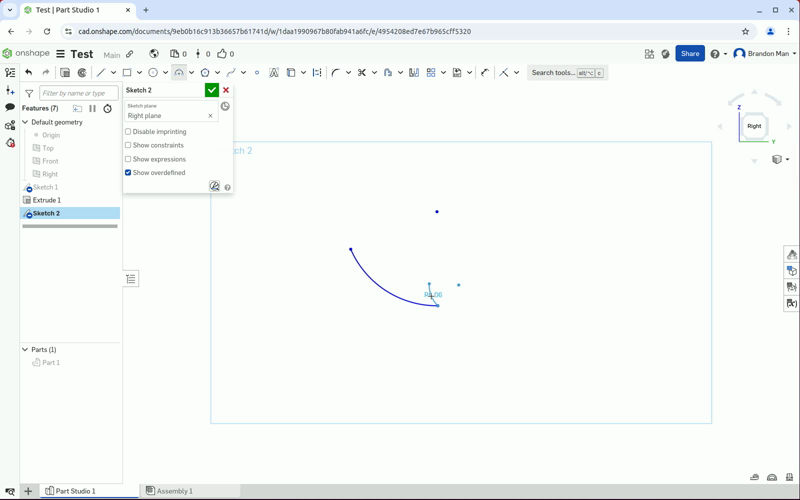
key_up(shift)
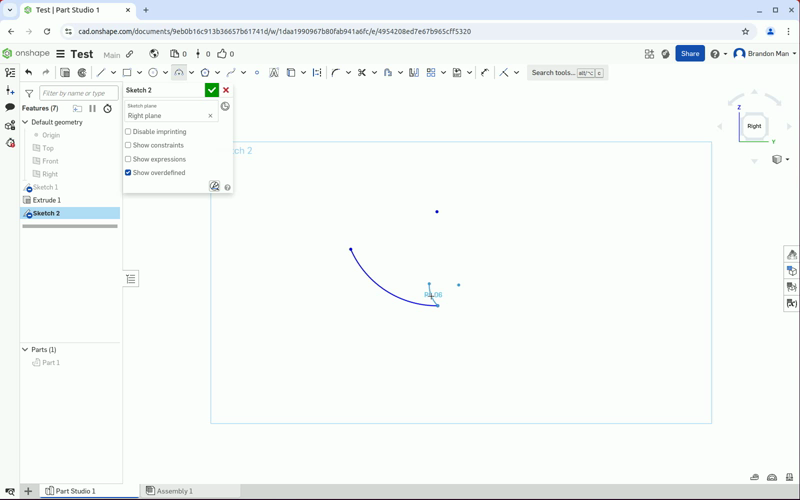
mouse_move(429, 283)
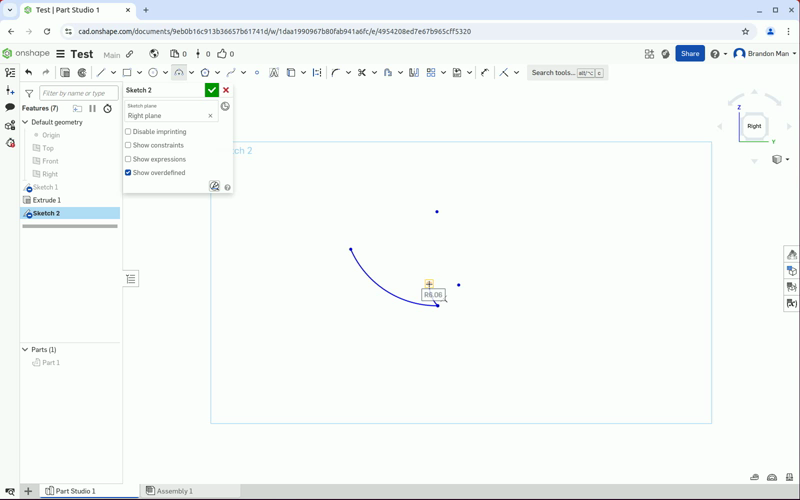
click(429, 283)
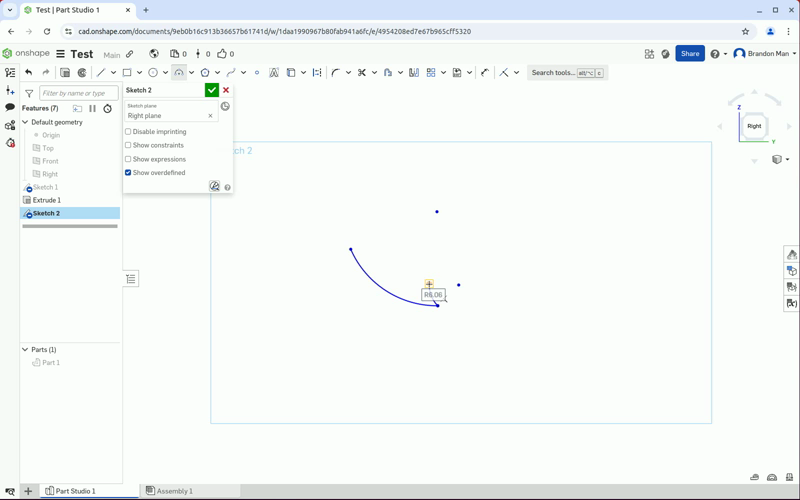
mouse_move(350, 249)
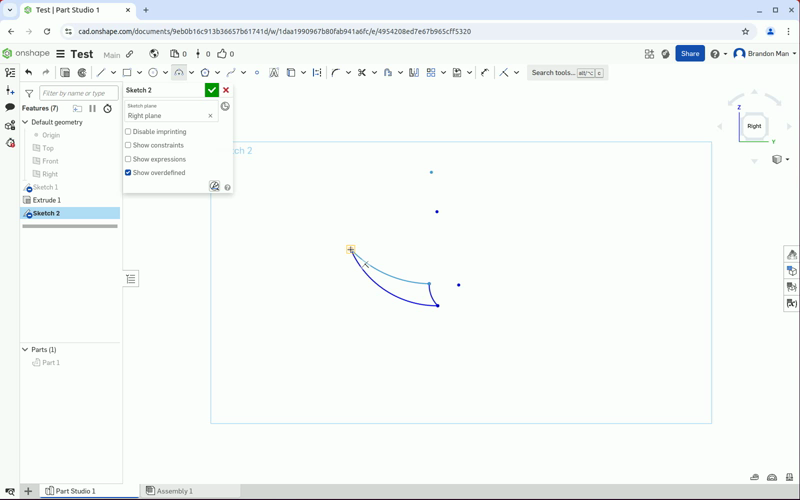
click(350, 249)
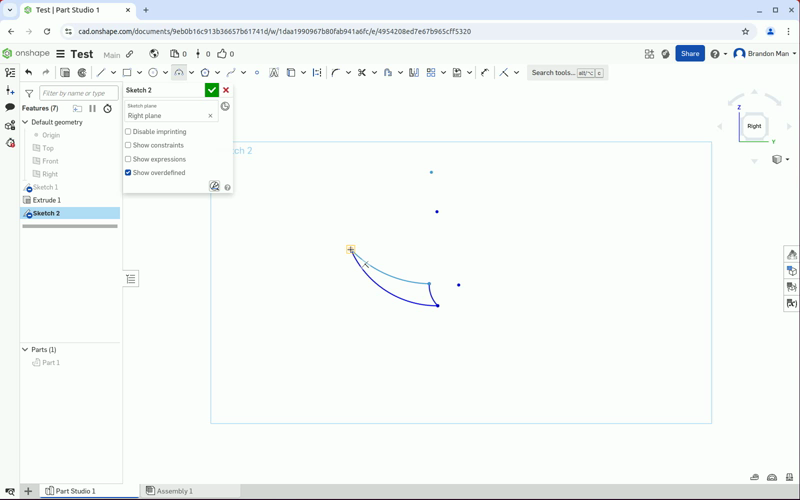
key_down(shift)
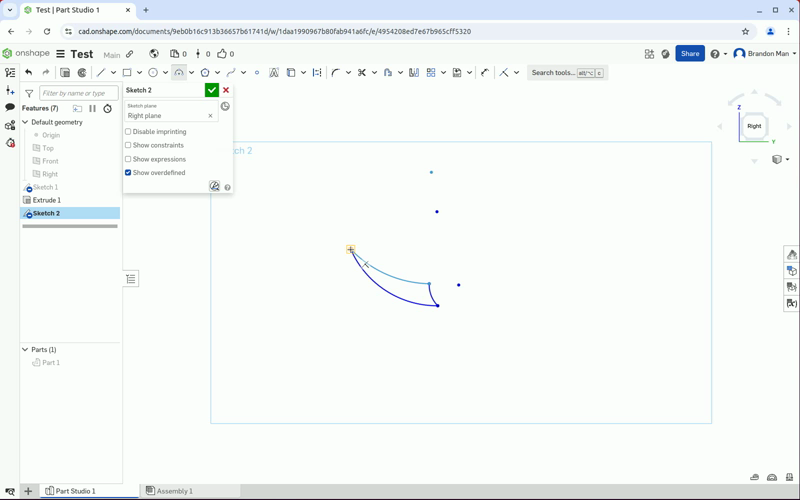
mouse_move(387, 272)
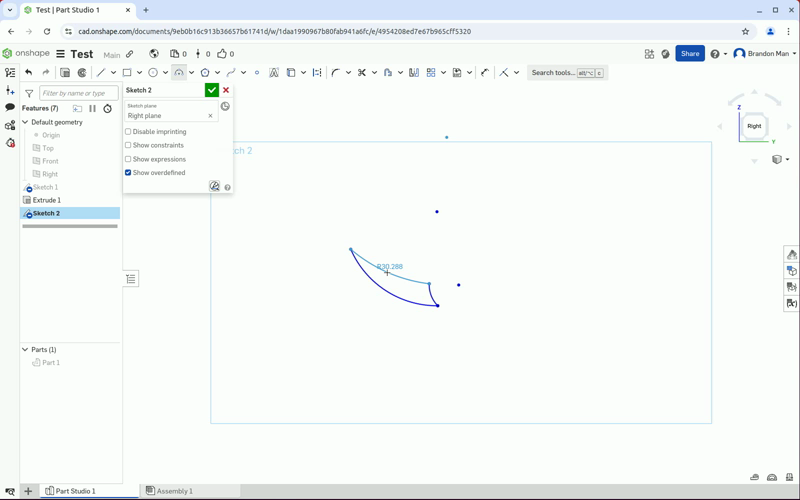
click(387, 272)
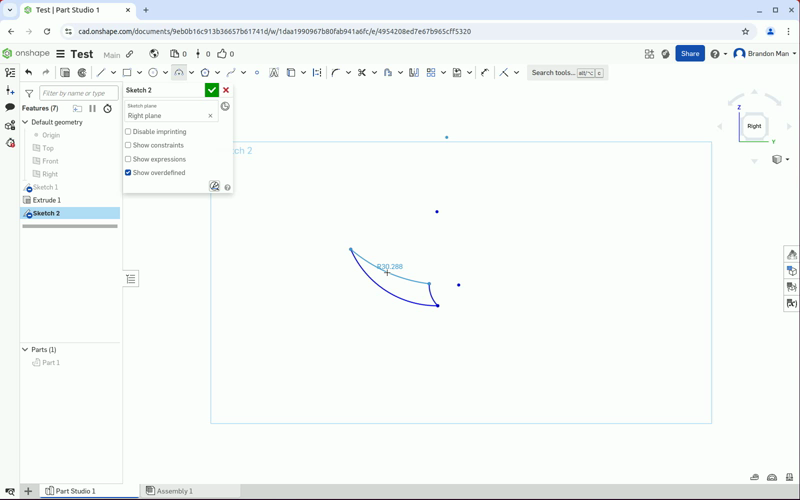
key_up(shift)
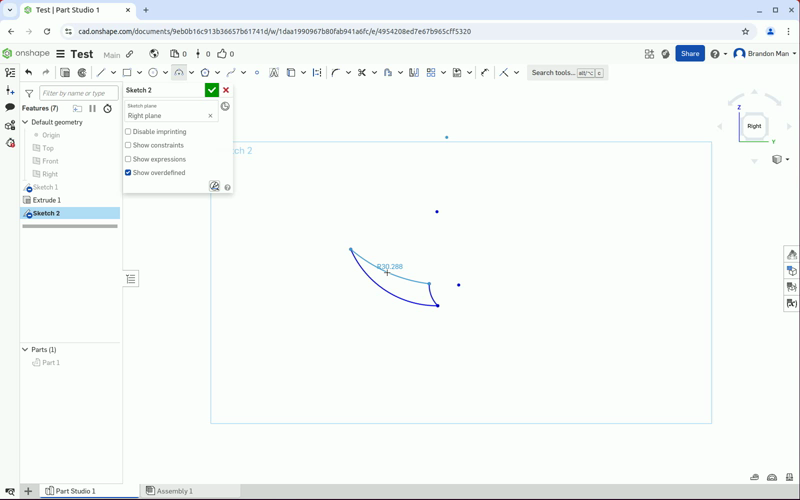
key(esc)
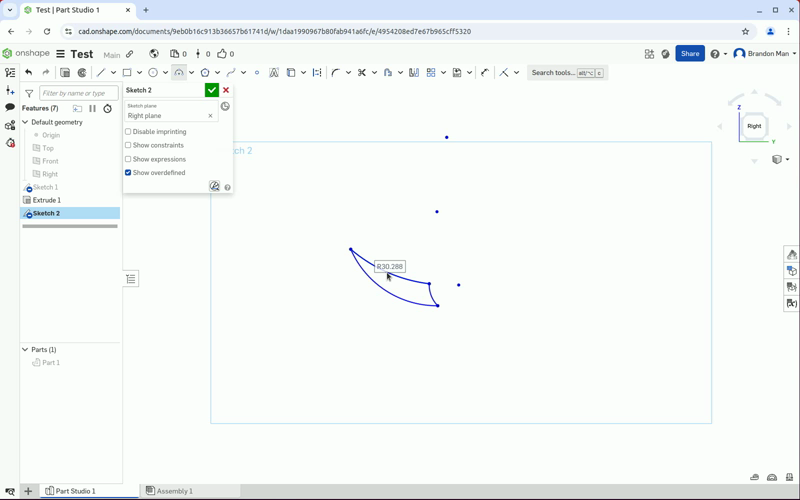
mouse_move(367, 271)
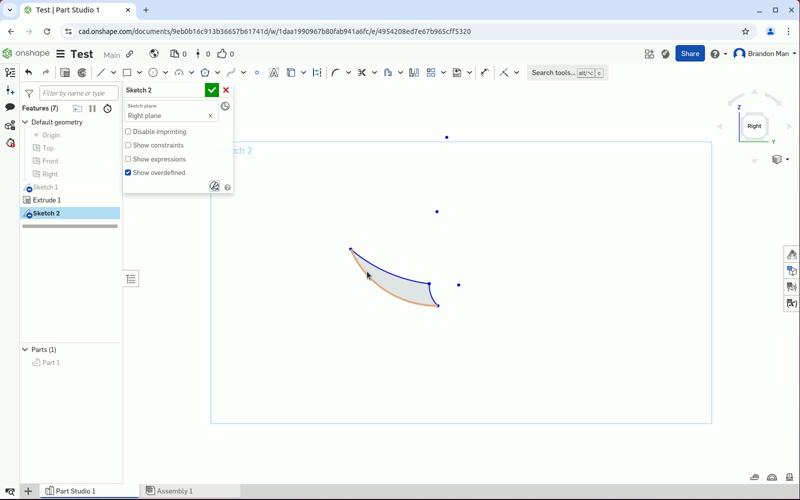
scroll(6)
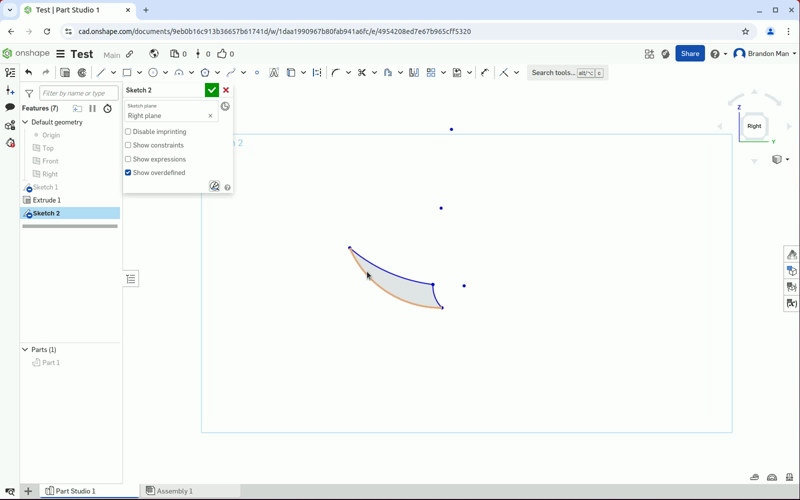
scroll(6)
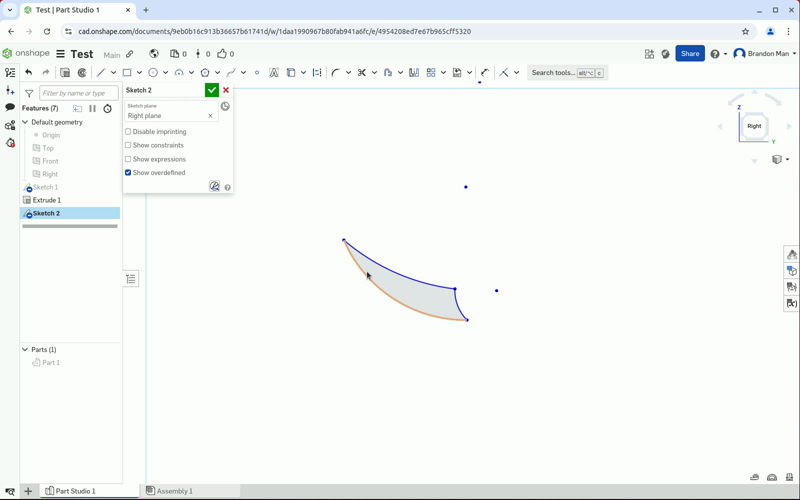
scroll(6)
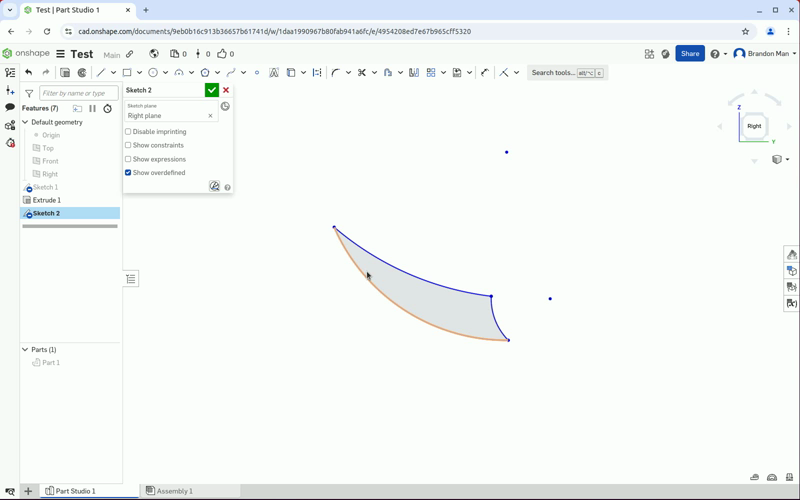
scroll(6)
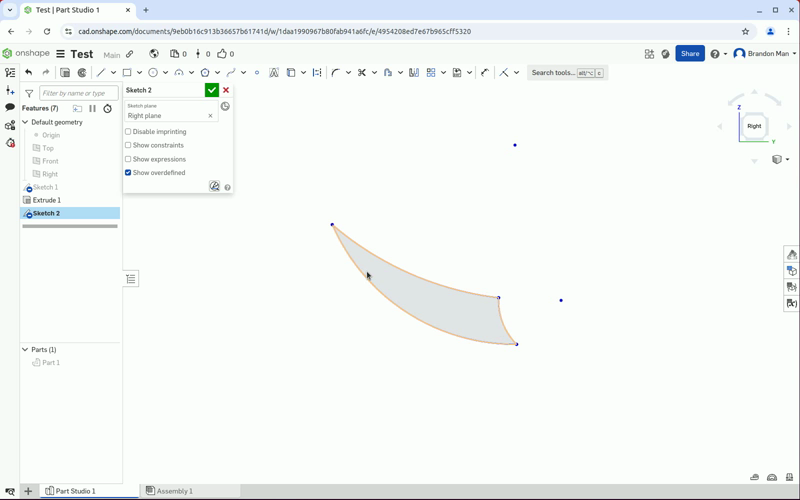
scroll(6)
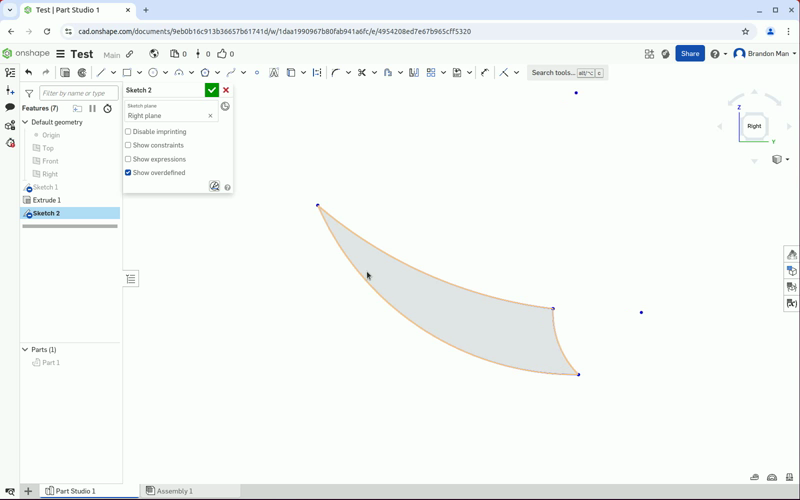
scroll(6)
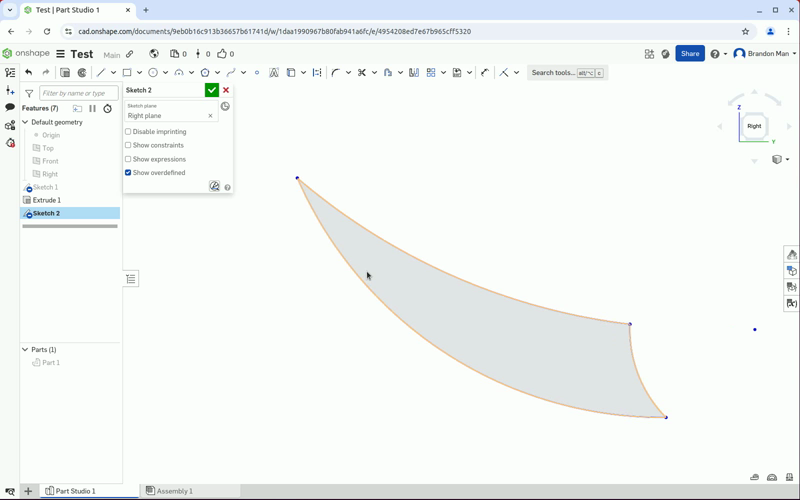
scroll(6)
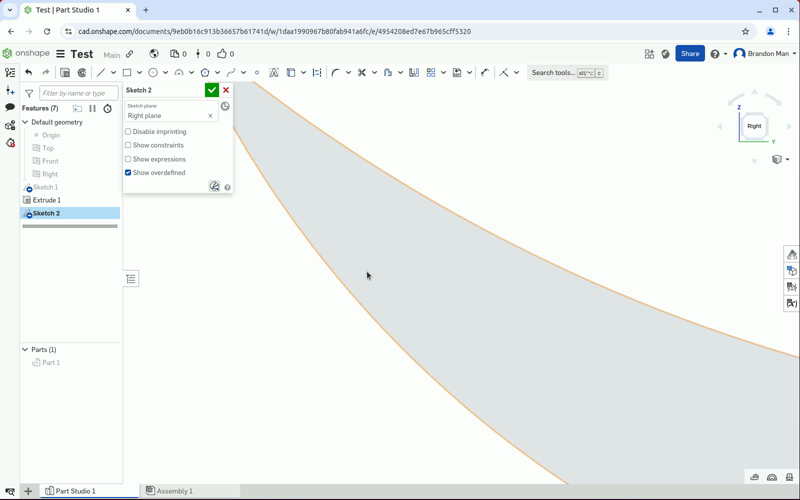
click(367, 271)
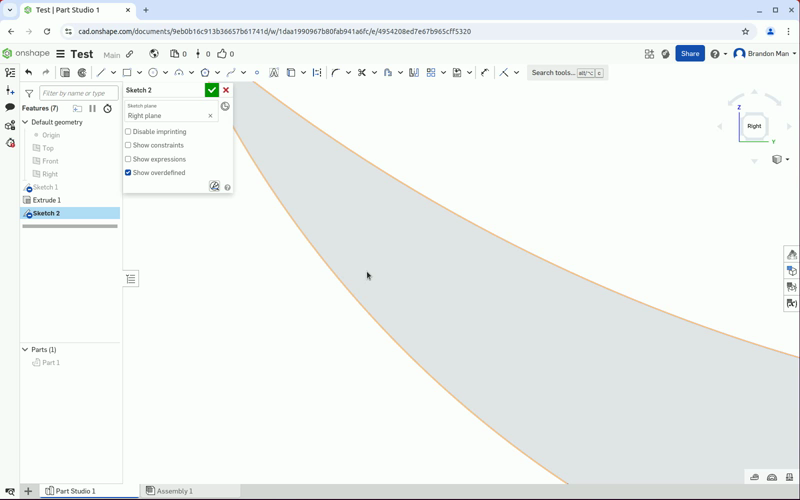
scroll(-6)
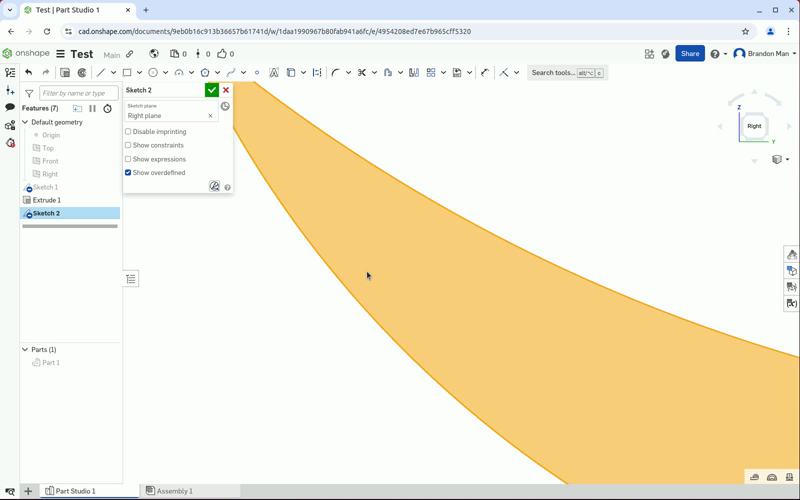
scroll(-6)
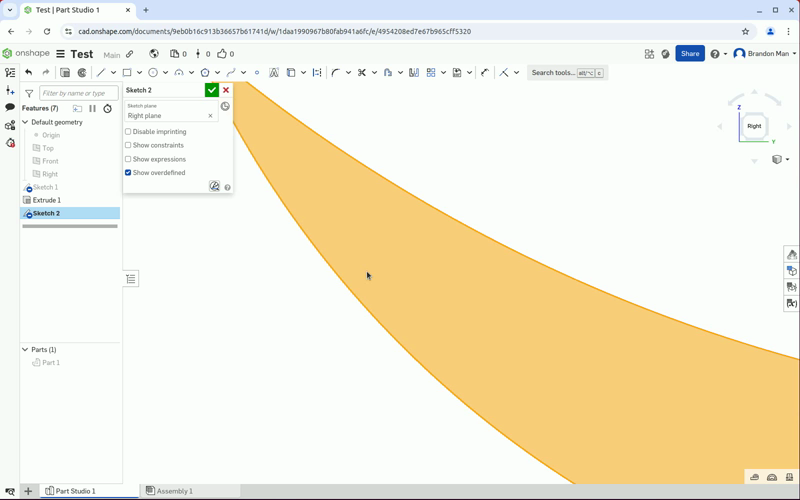
scroll(-6)
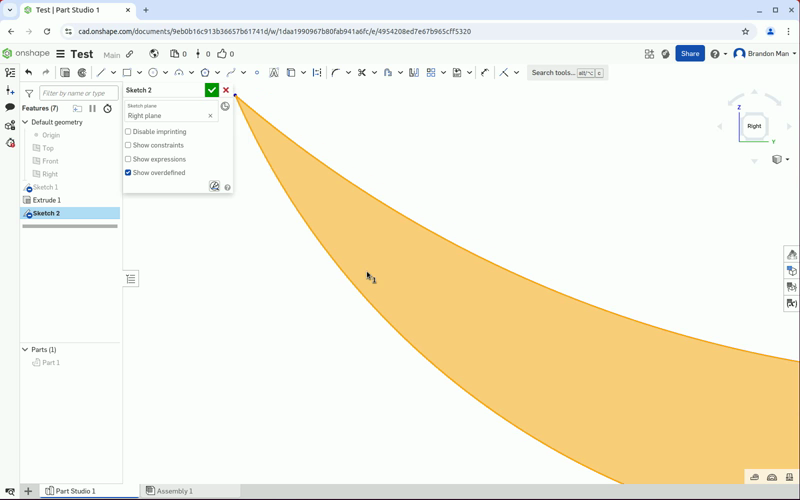
scroll(-6)
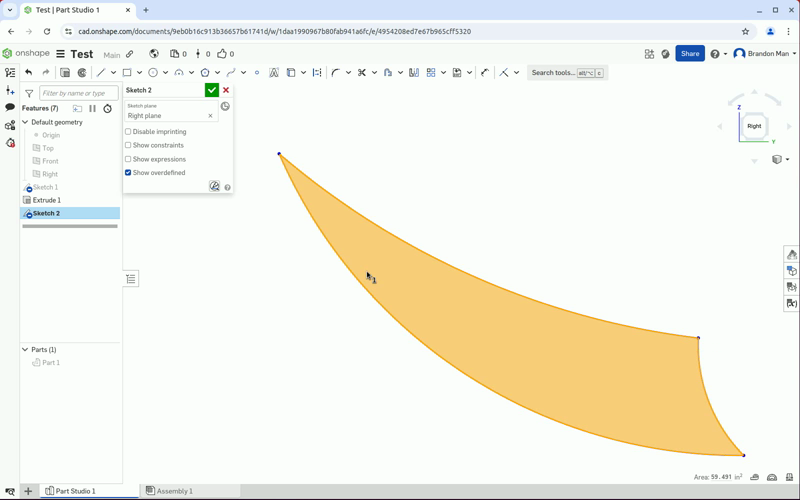
scroll(-6)
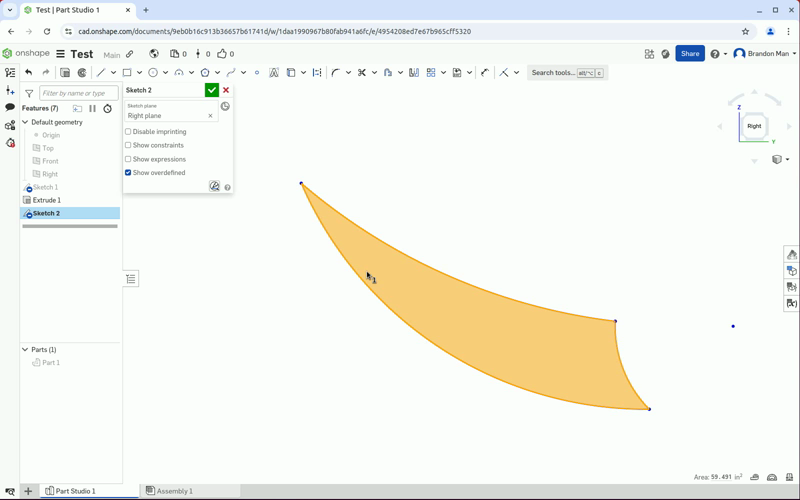
scroll(-6)
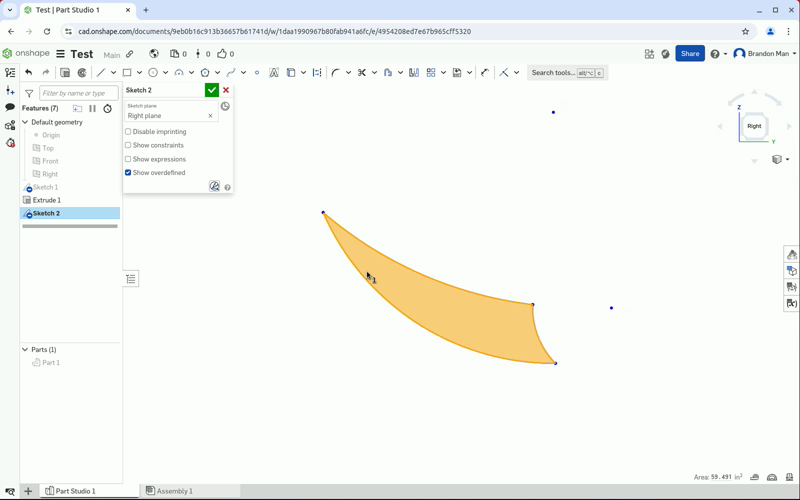
scroll(-6)
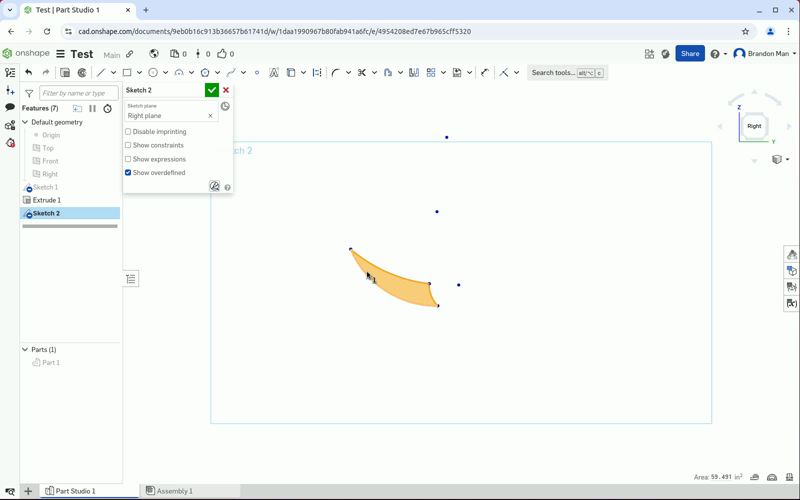
mouse_move(73, 352)
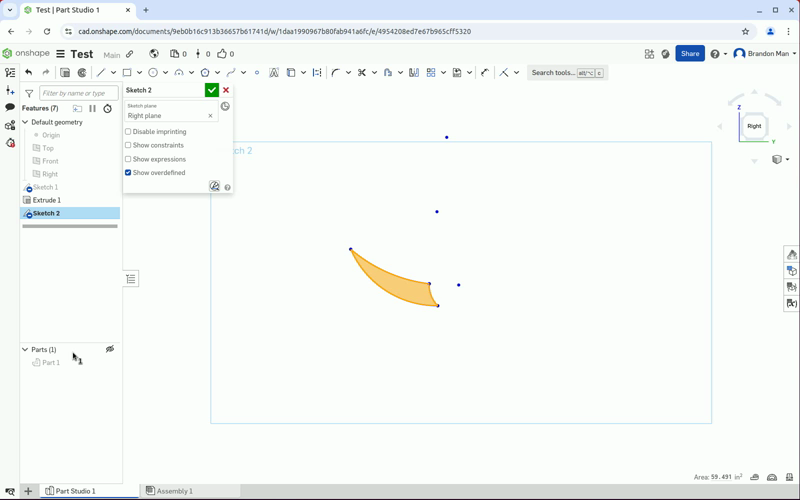
key(shift+y)
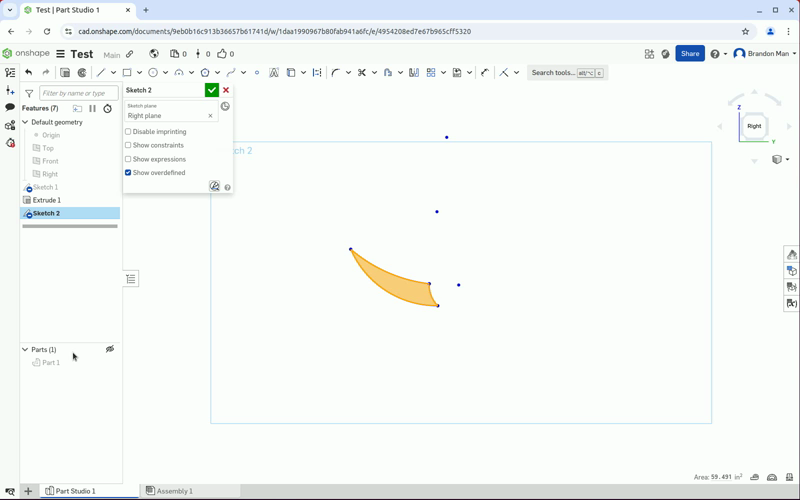
key(shift+e)
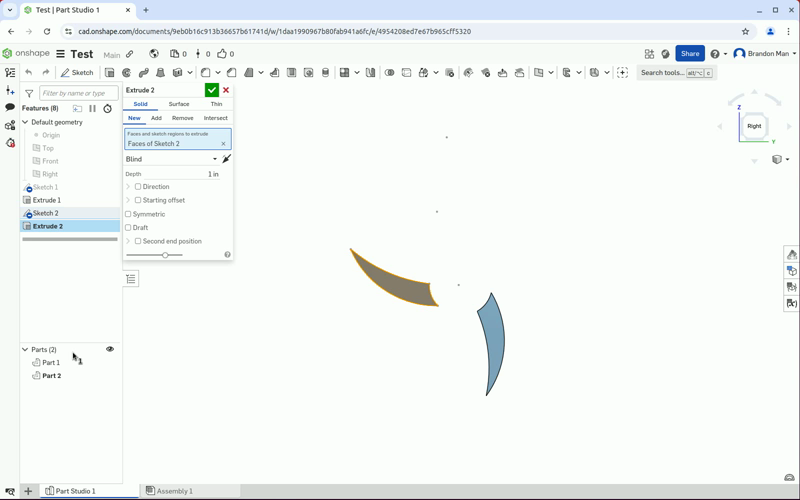
mouse_move(143, 106)
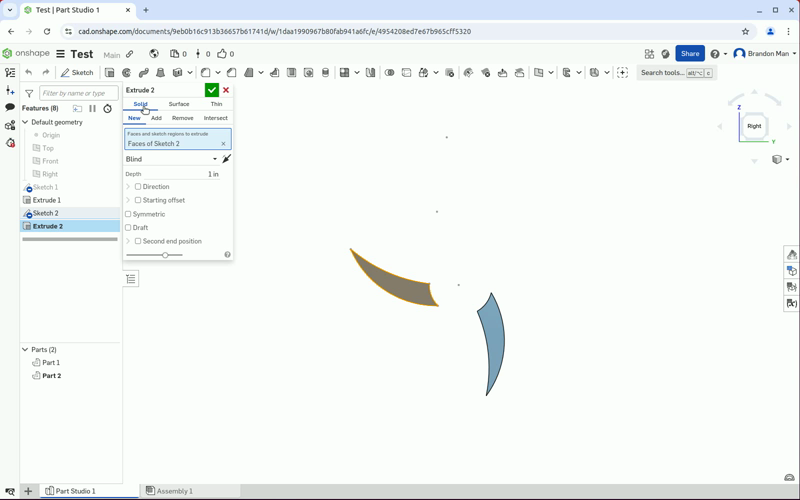
click(143, 106)
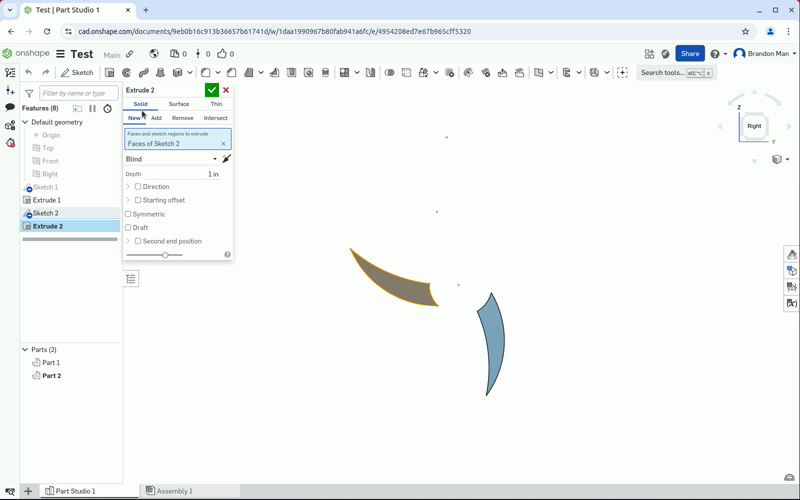
mouse_move(137, 120)
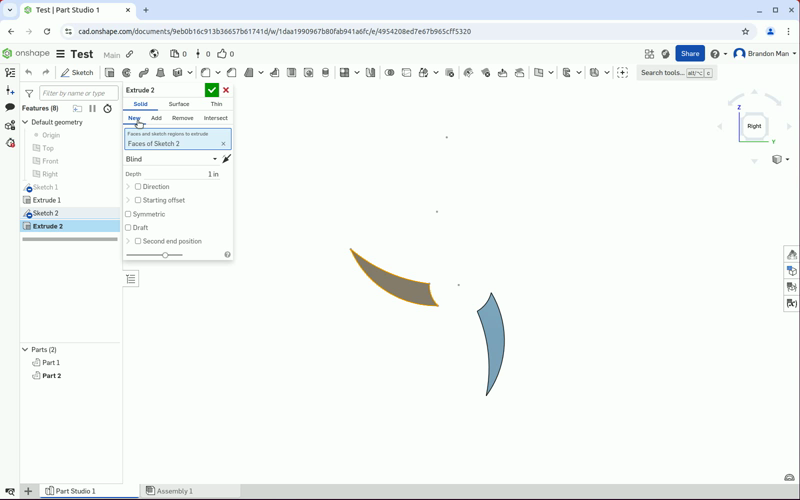
click(137, 120)
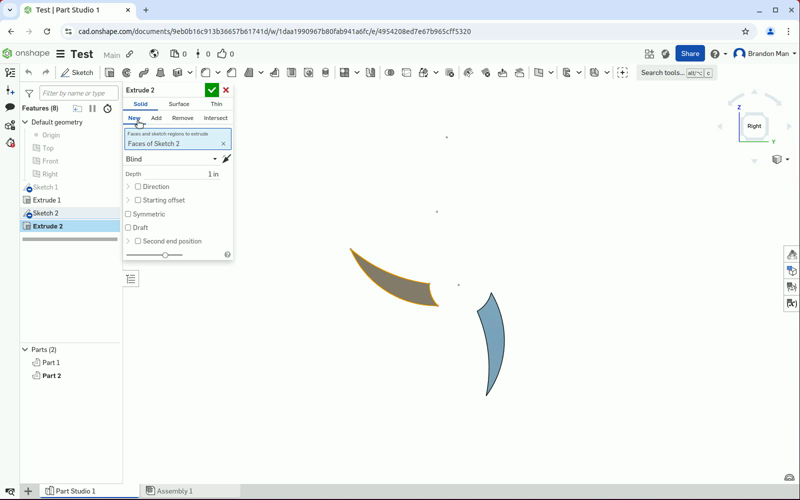
key(tab, 4)
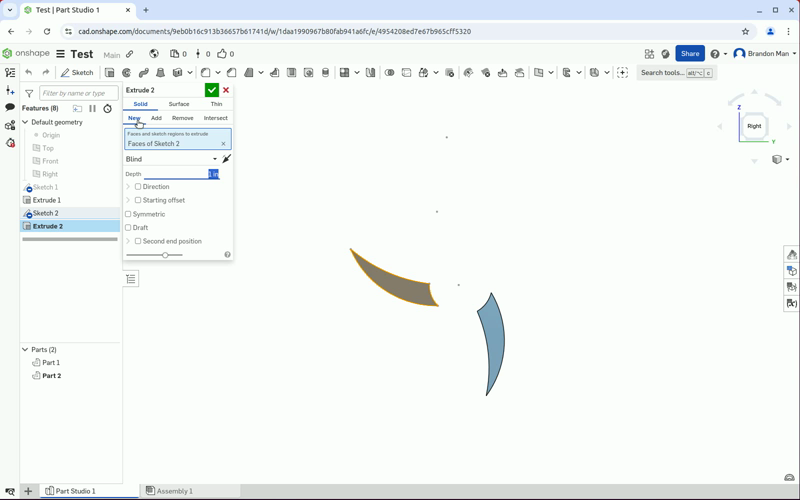
text(3.129)
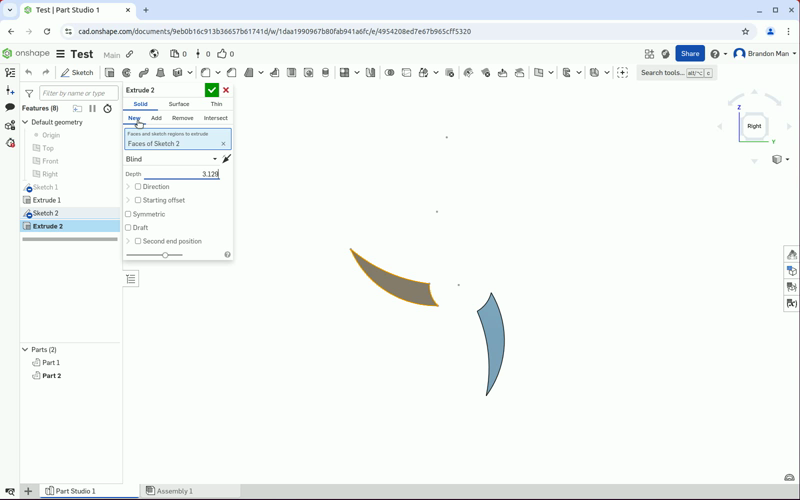
key(enter)
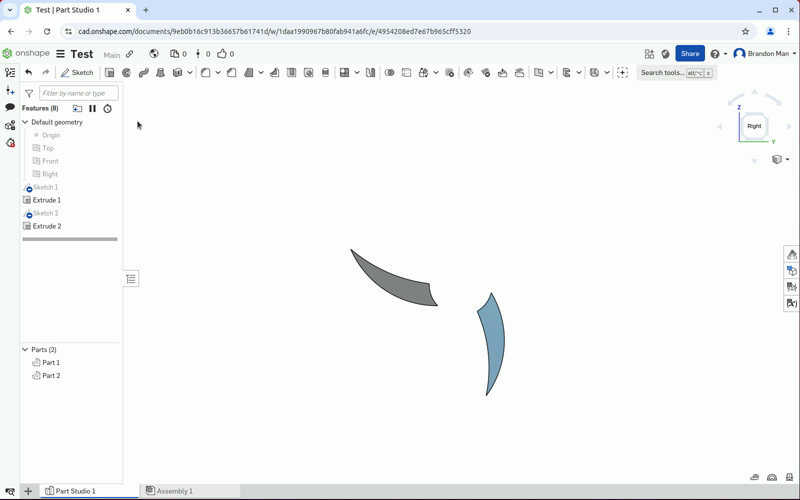
key(shift+h)
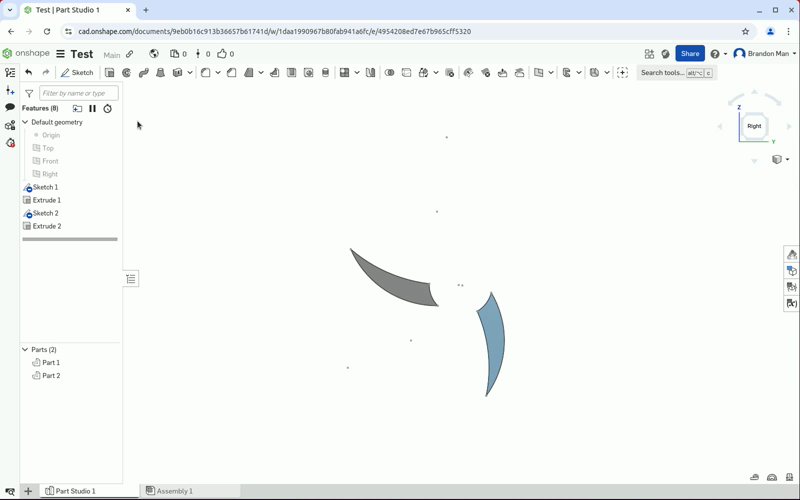
key(shift+h)
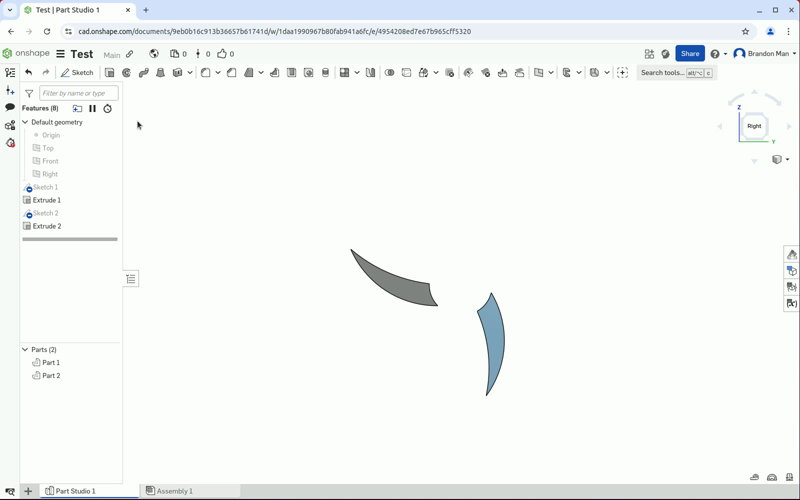
mouse_move(73, 189)
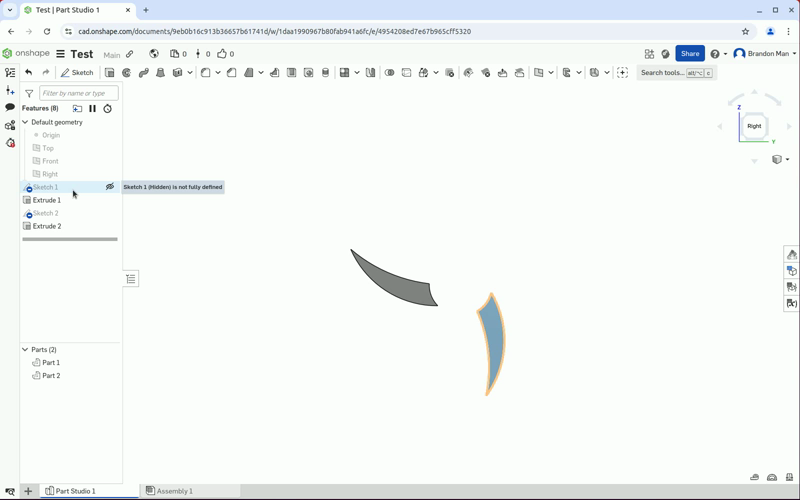
click(73, 189)
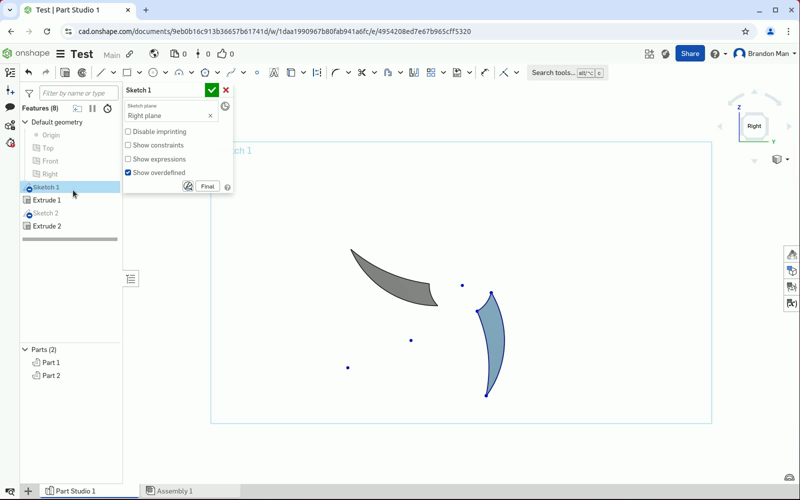
mouse_move(229, 92)
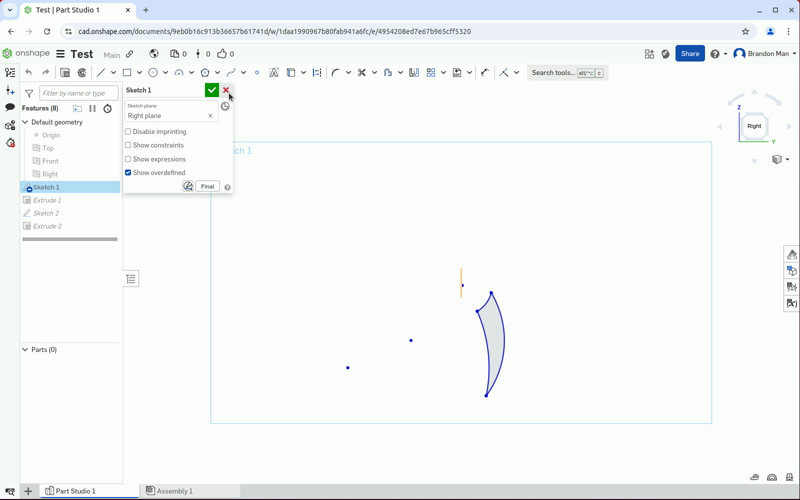
click(229, 92)
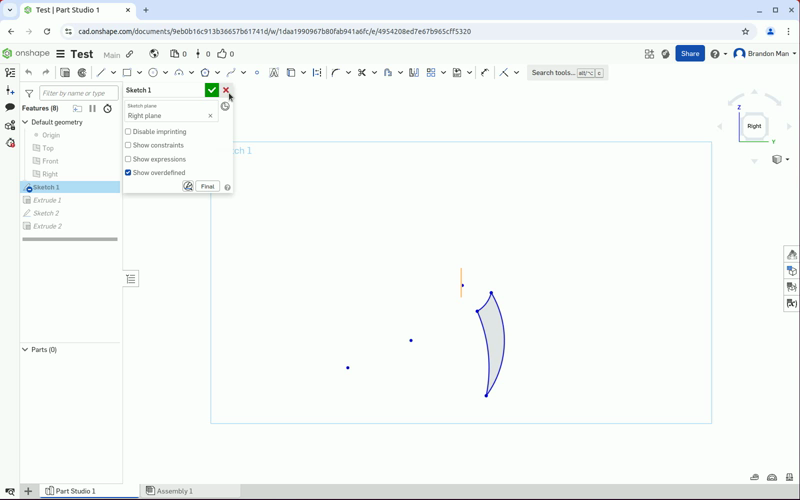
key(shift+s)
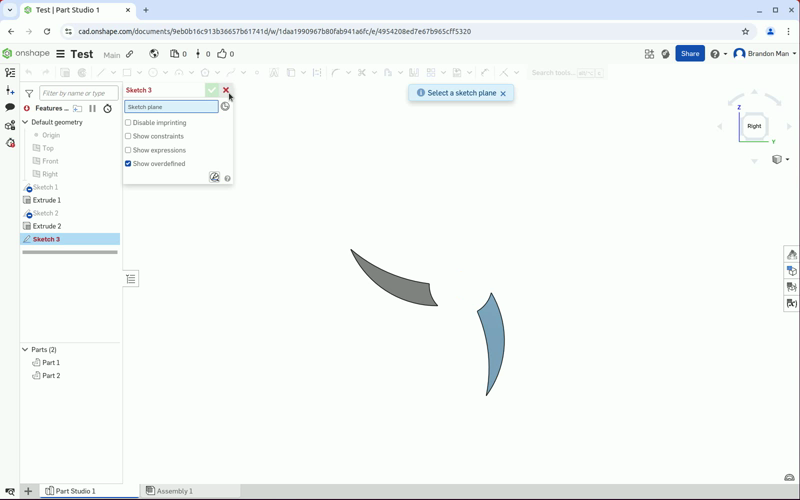
mouse_move(73, 176)
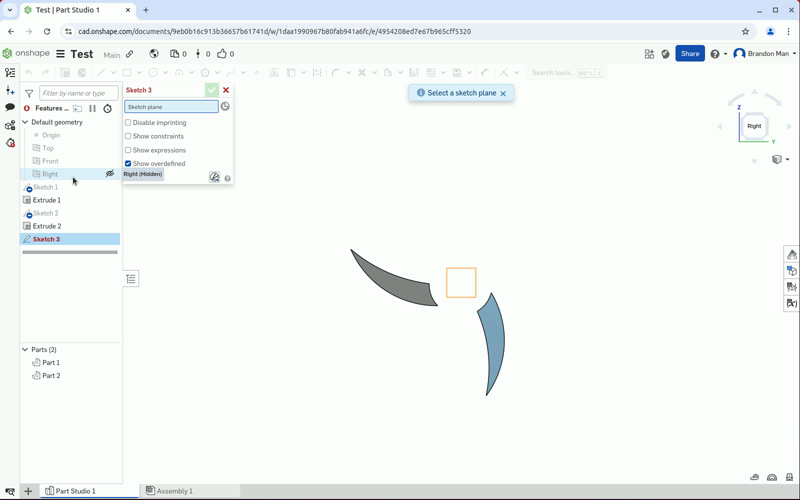
click(73, 176)
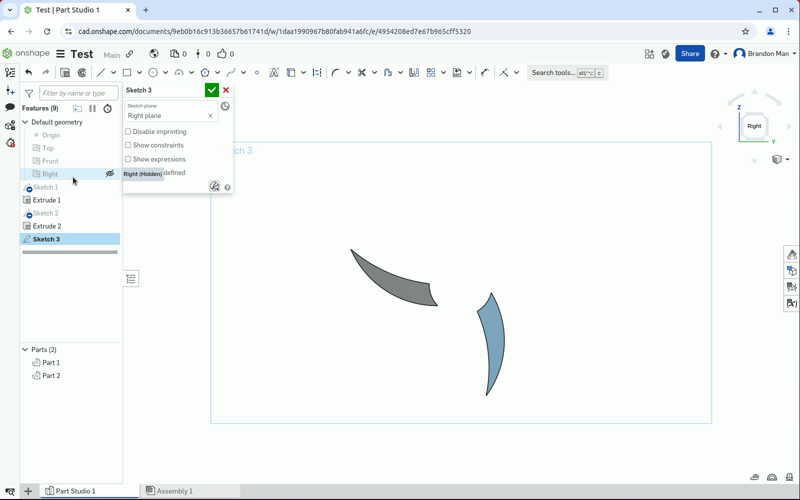
mouse_move(73, 352)
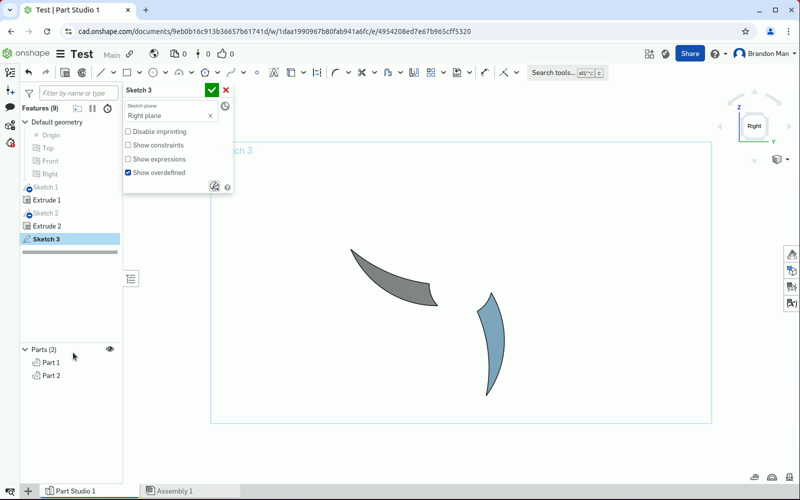
key(y)
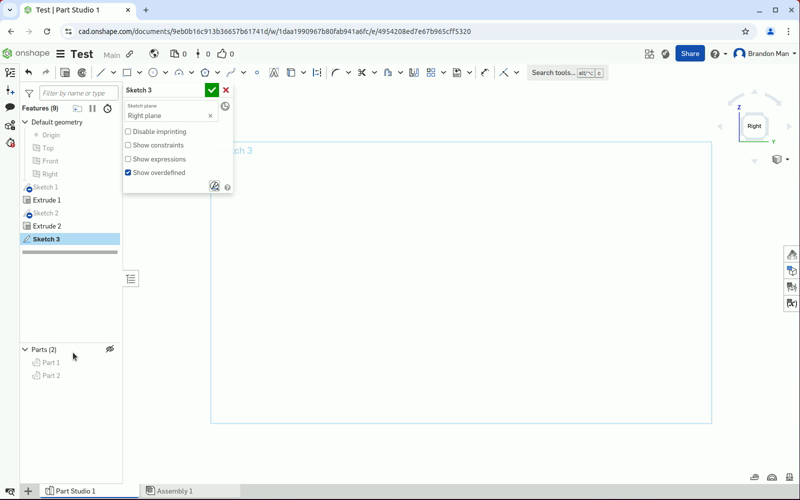
key(a)
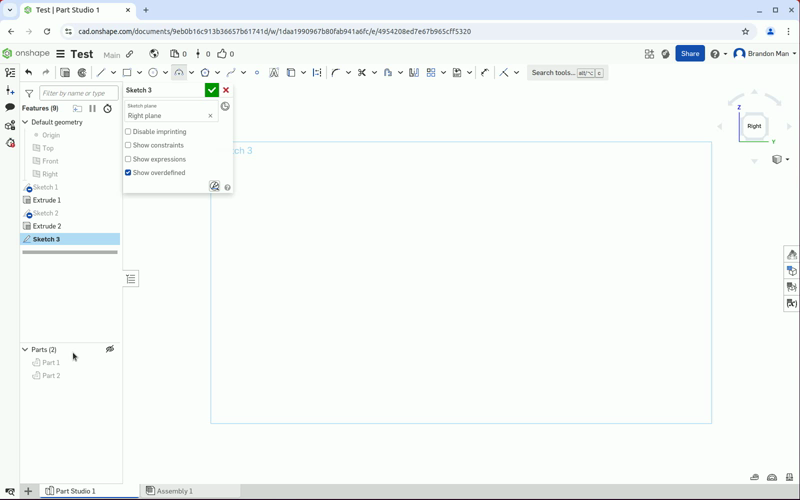
key_down(shift)
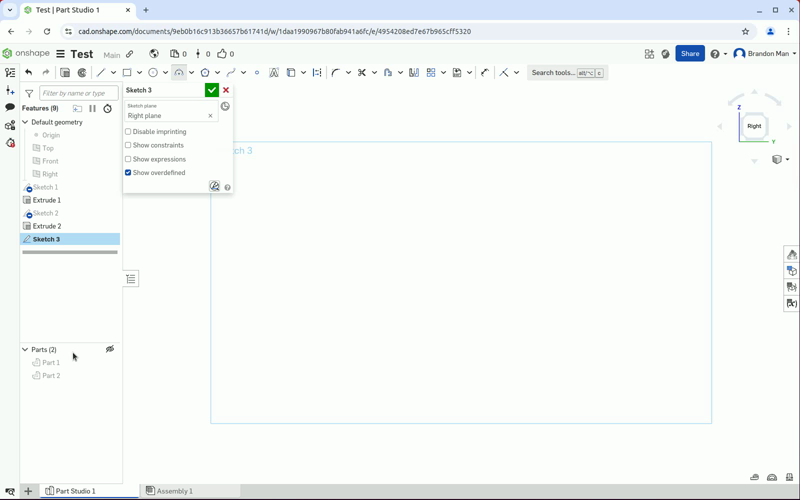
mouse_move(453, 251)
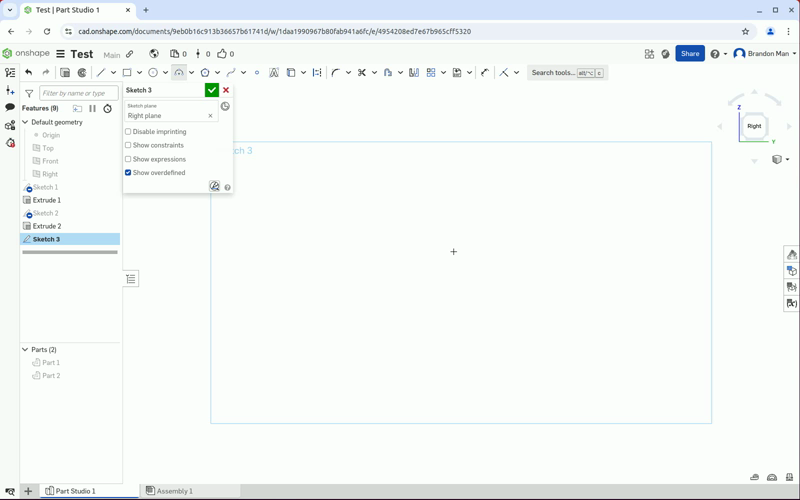
click(453, 251)
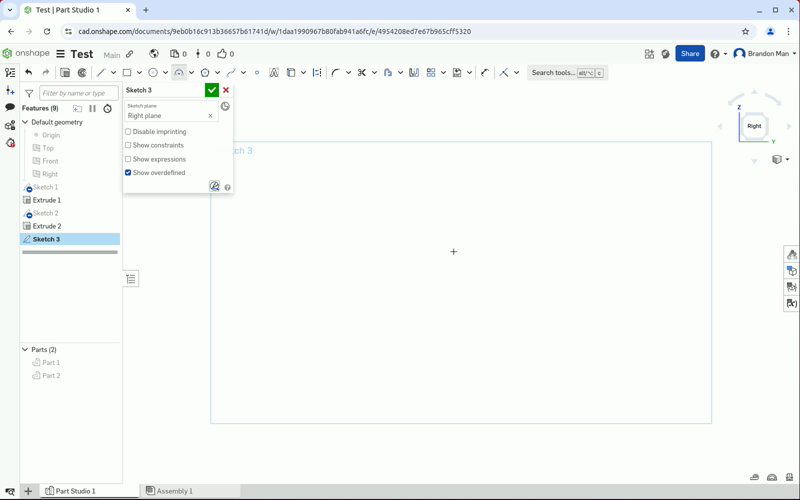
key_up(shift)
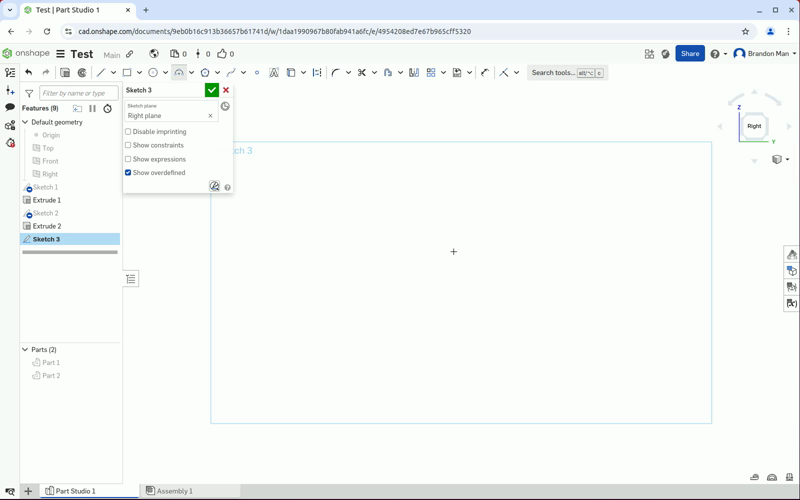
key_down(shift)
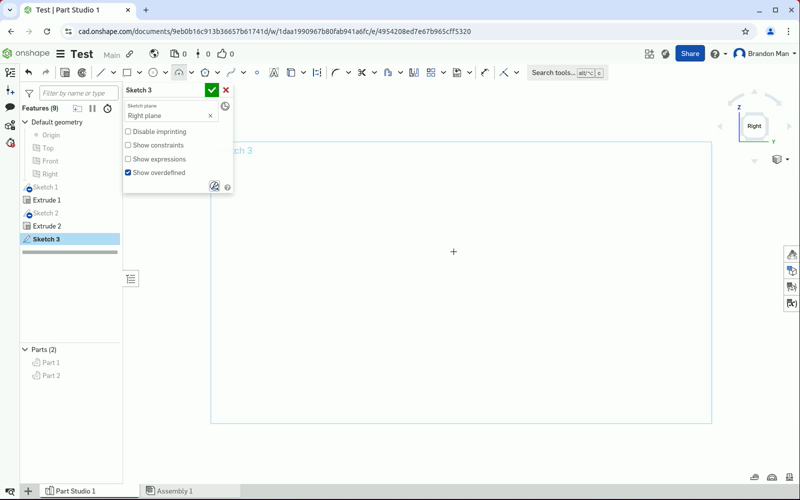
mouse_move(477, 255)
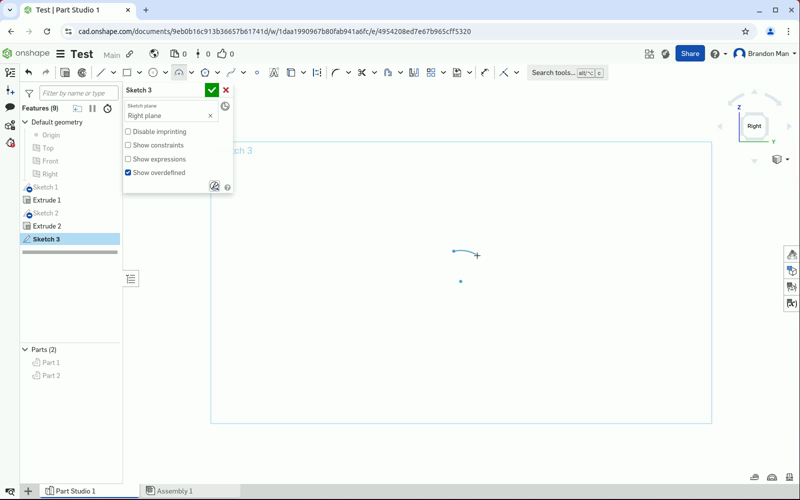
click(477, 255)
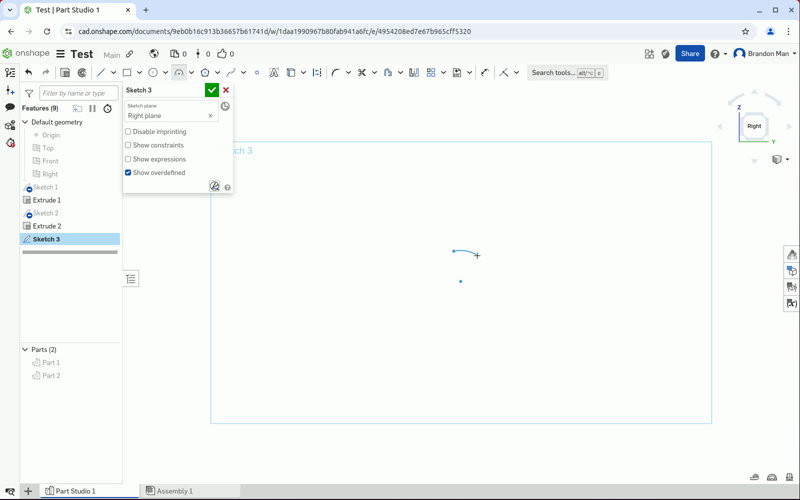
mouse_move(465, 250)
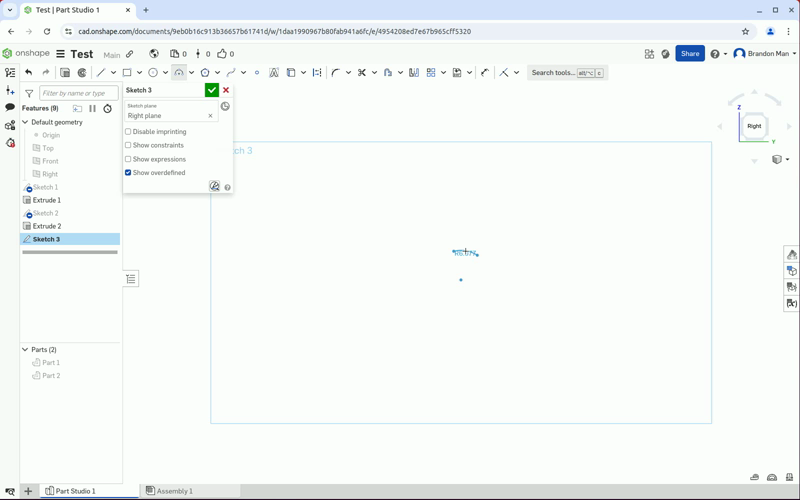
click(465, 250)
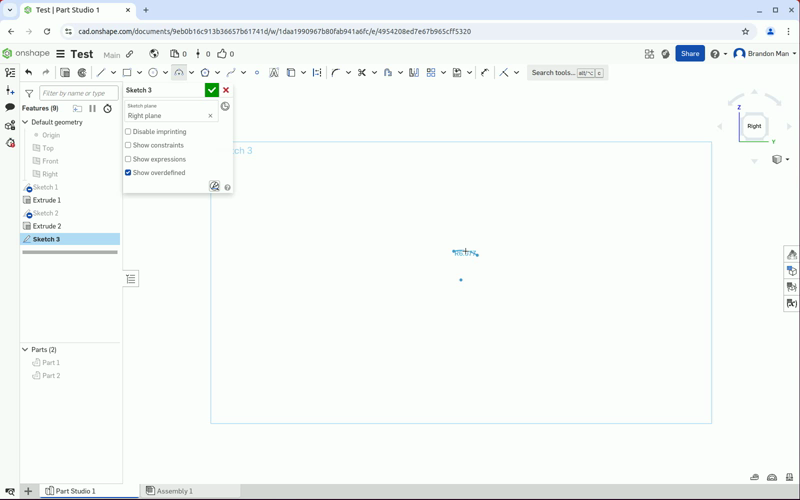
key_up(shift)
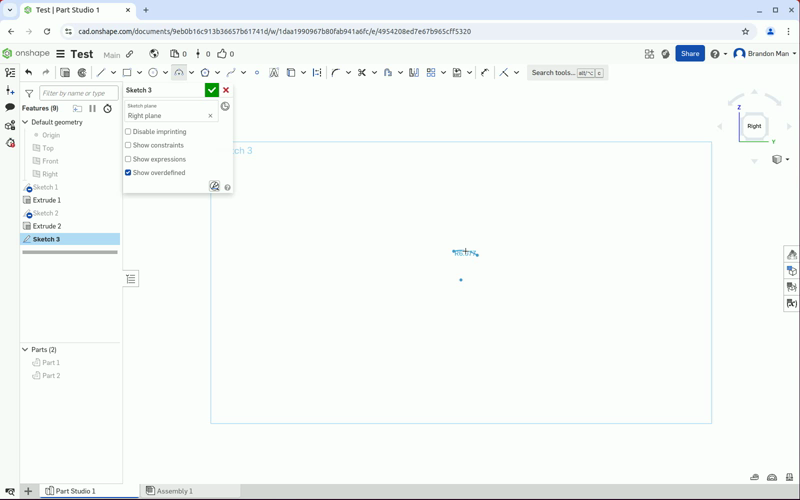
mouse_move(477, 255)
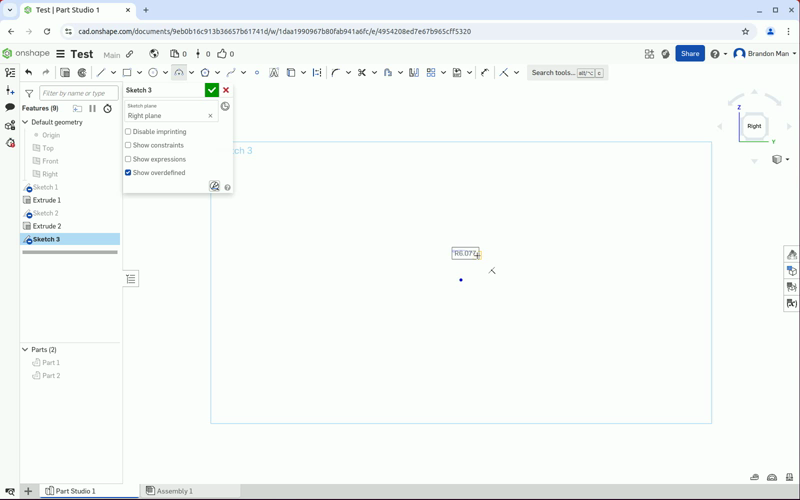
click(477, 255)
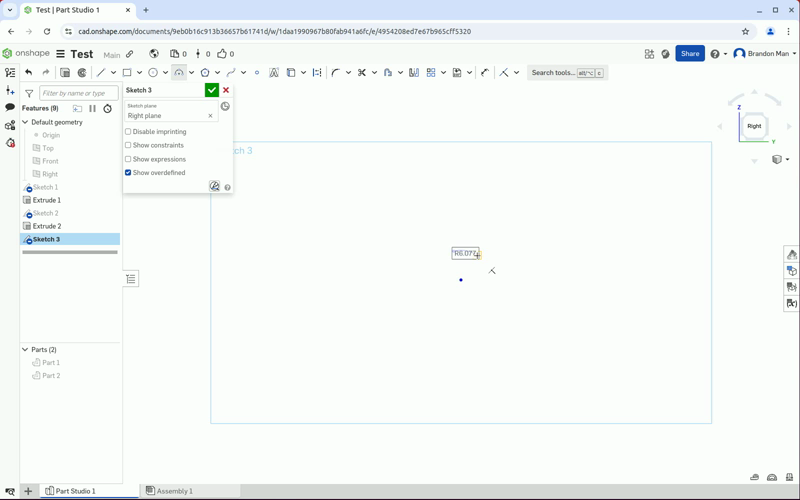
key_down(shift)
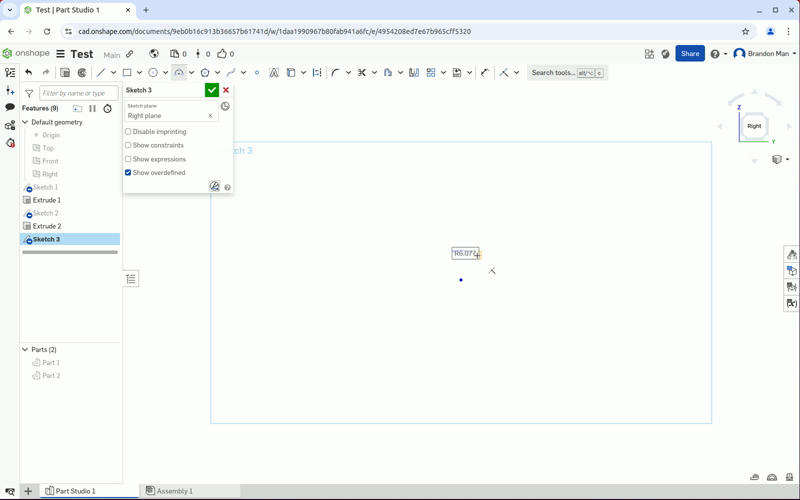
mouse_move(546, 204)
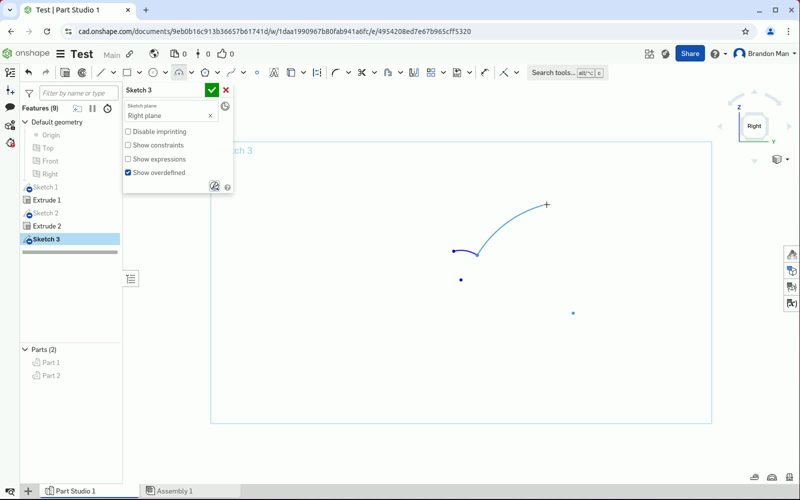
click(546, 204)
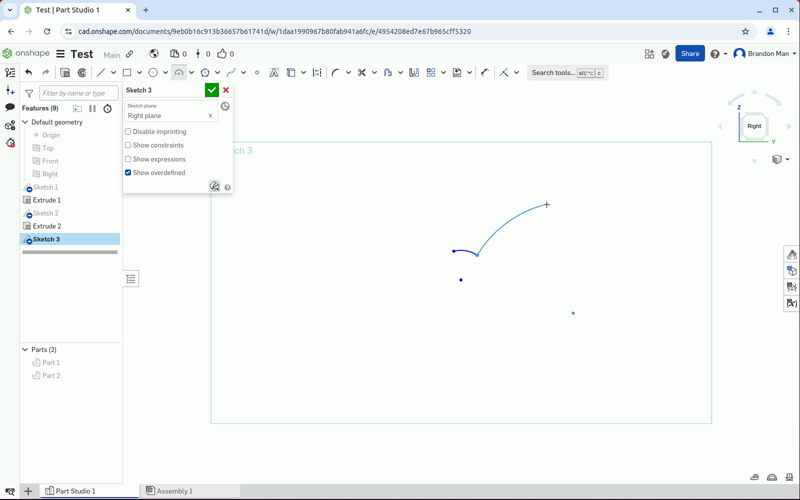
mouse_move(507, 224)
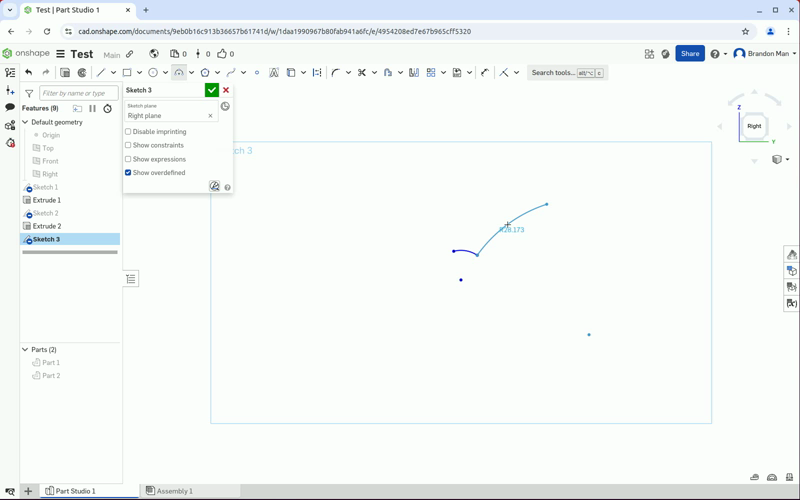
click(507, 224)
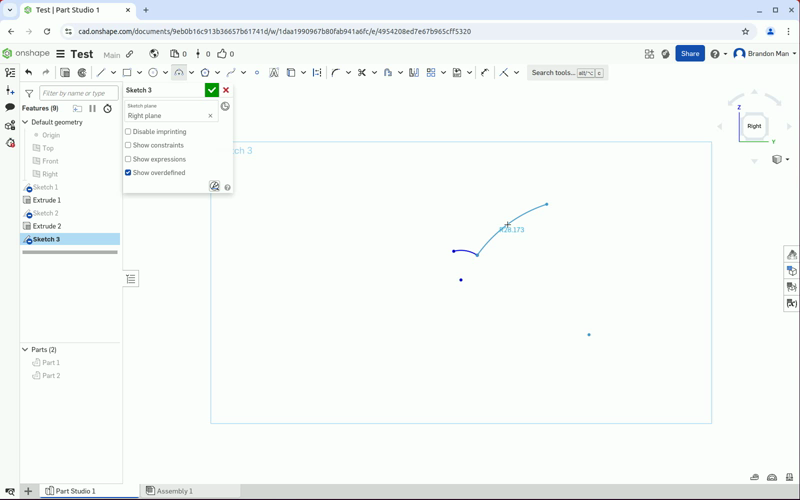
key_up(shift)
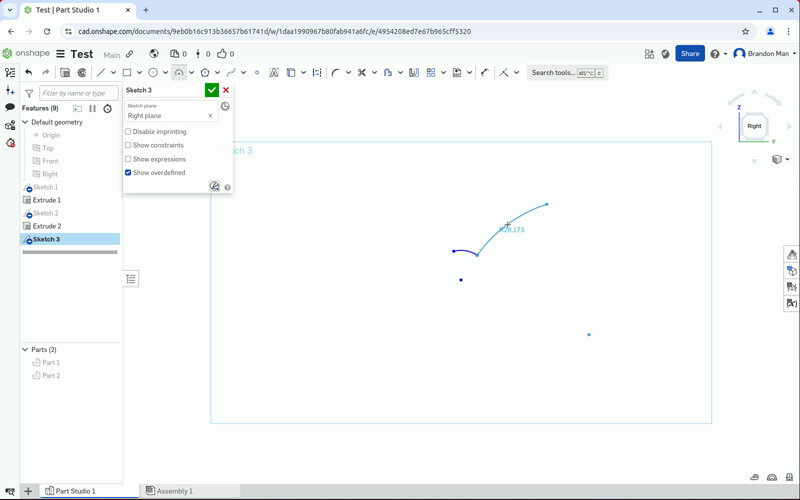
mouse_move(546, 204)
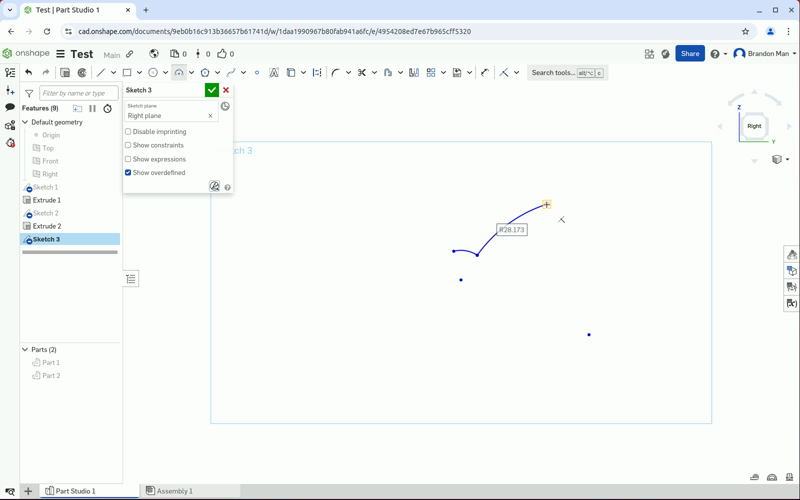
click(546, 204)
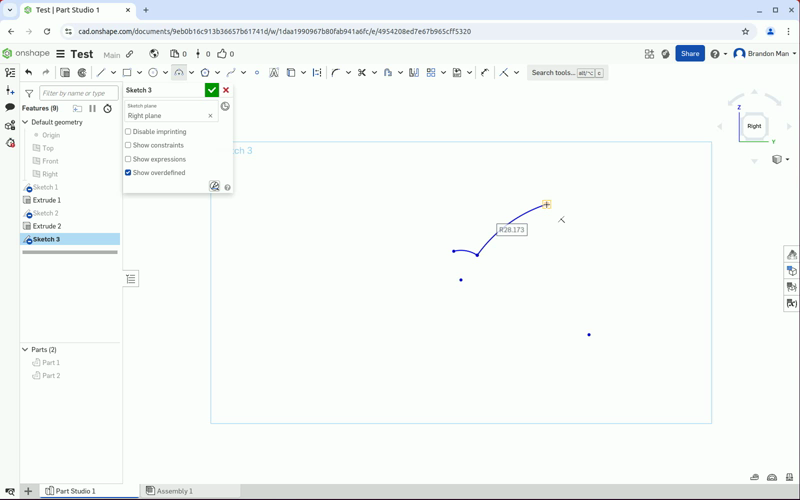
mouse_move(453, 251)
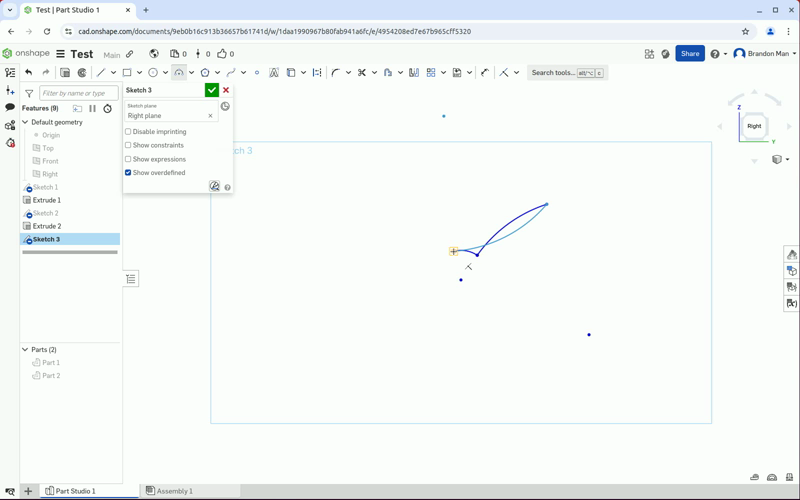
click(453, 251)
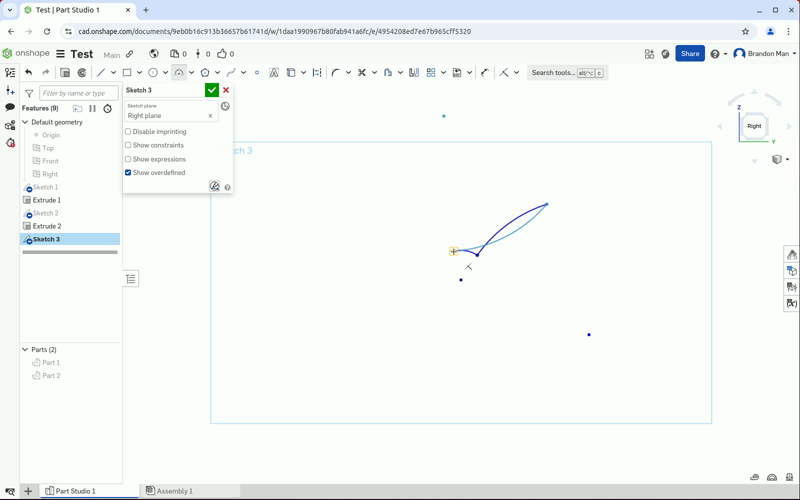
key_down(shift)
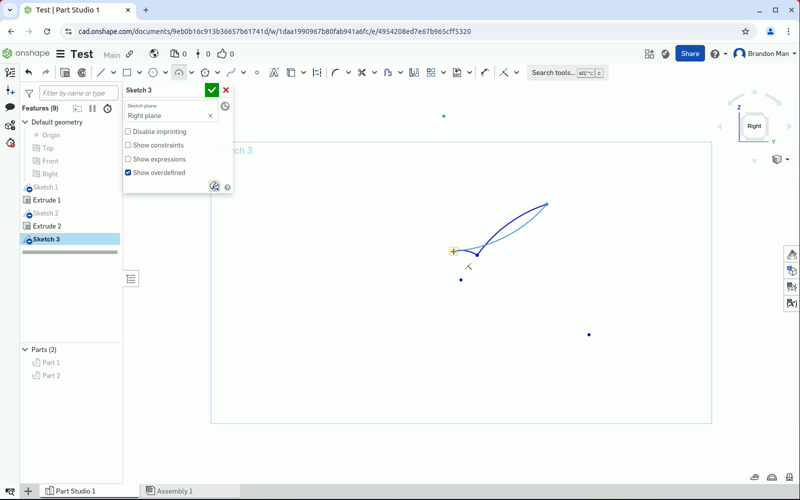
mouse_move(492, 213)
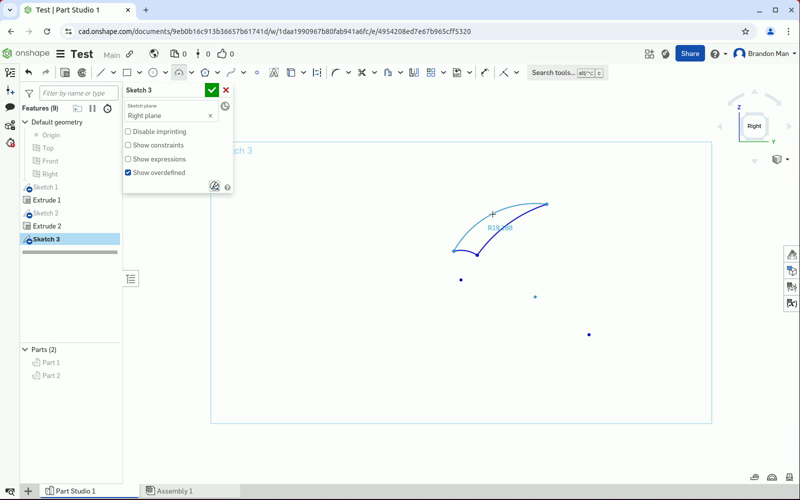
click(492, 213)
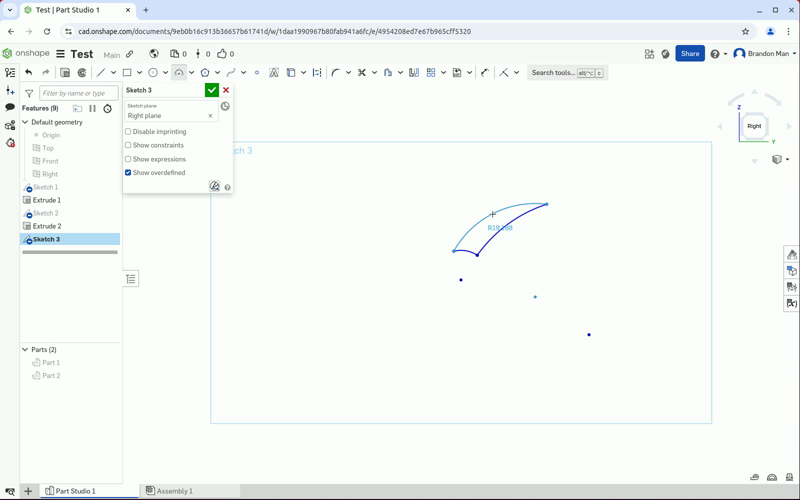
key_up(shift)
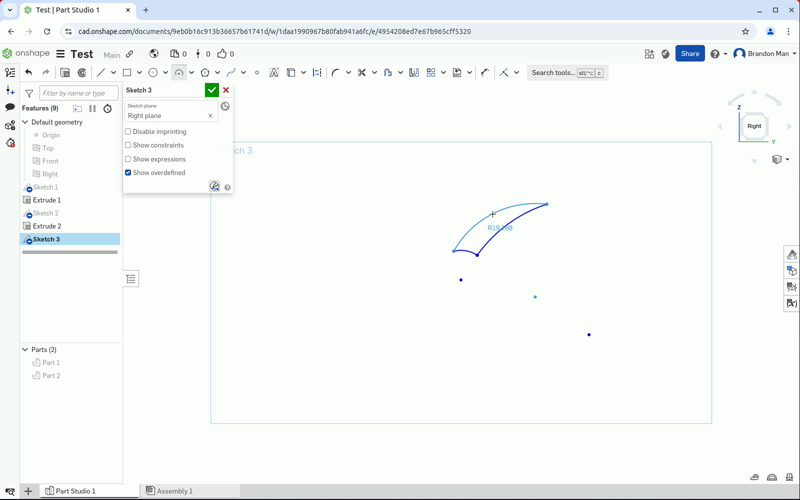
key(esc)
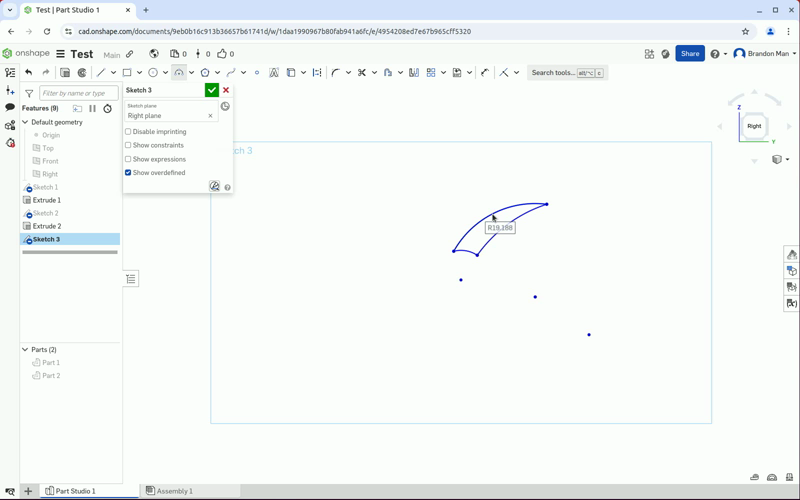
mouse_move(526, 216)
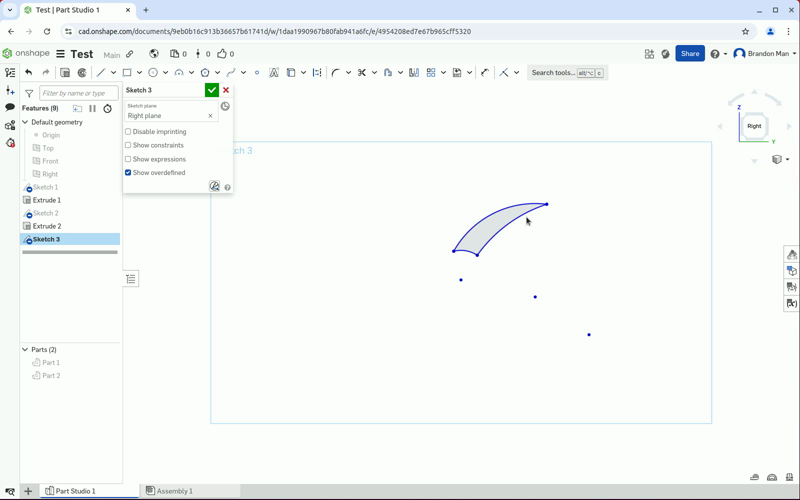
scroll(6)
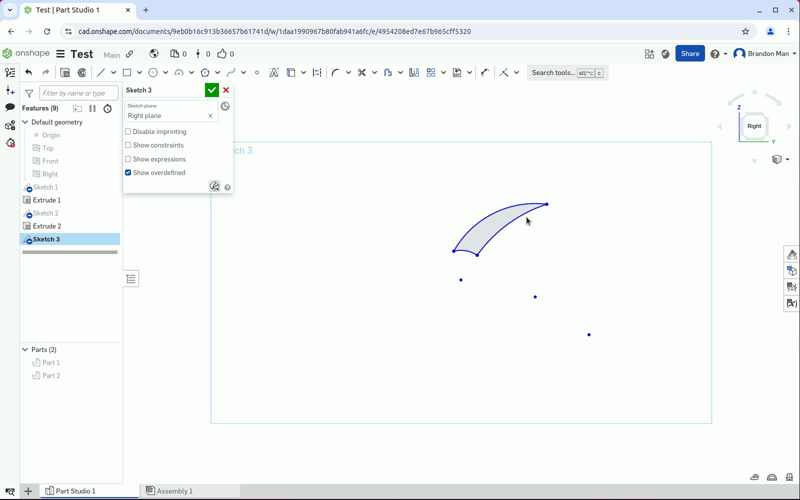
scroll(6)
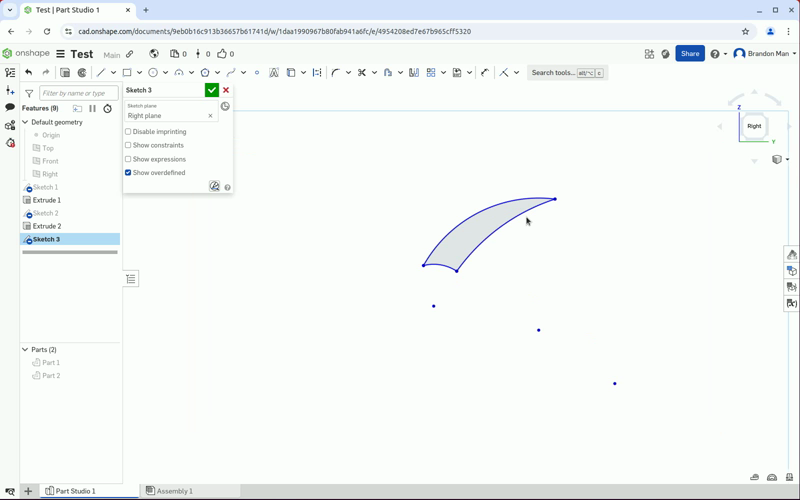
scroll(6)
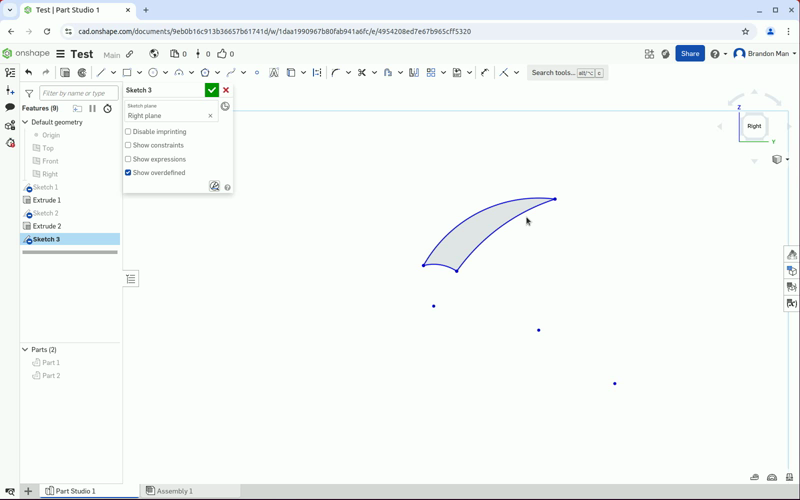
scroll(6)
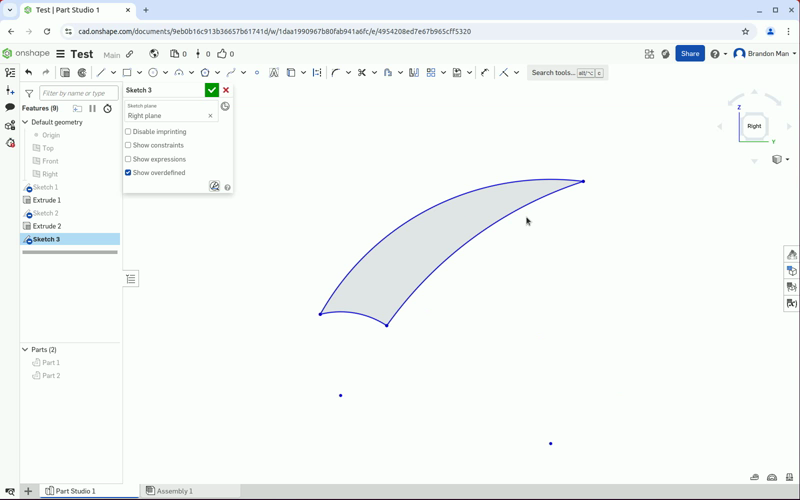
scroll(6)
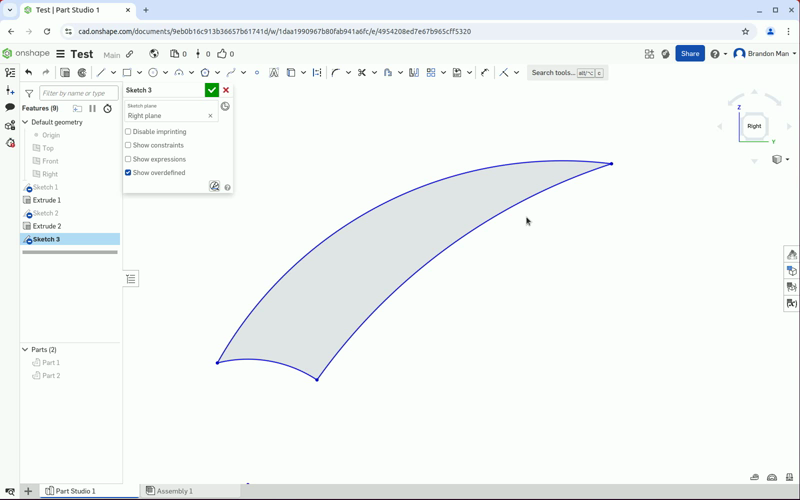
scroll(6)
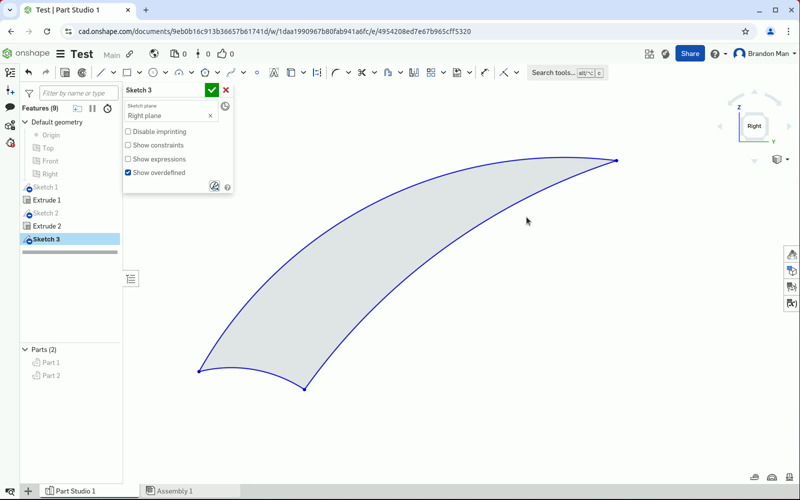
scroll(6)
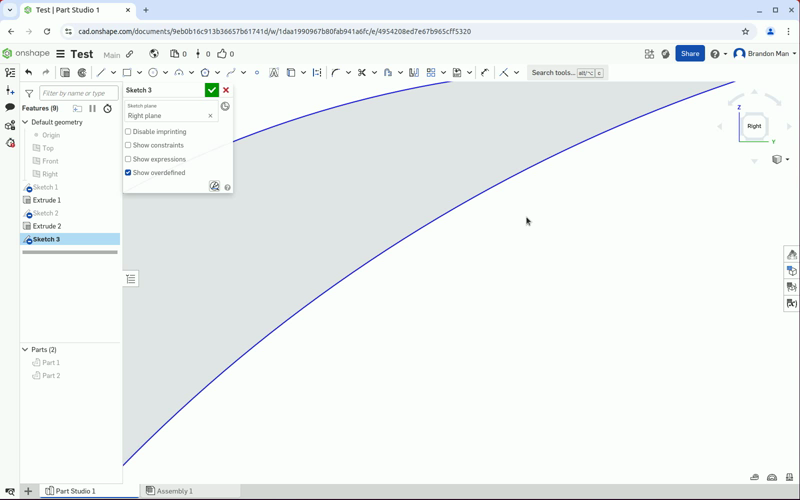
click(526, 216)
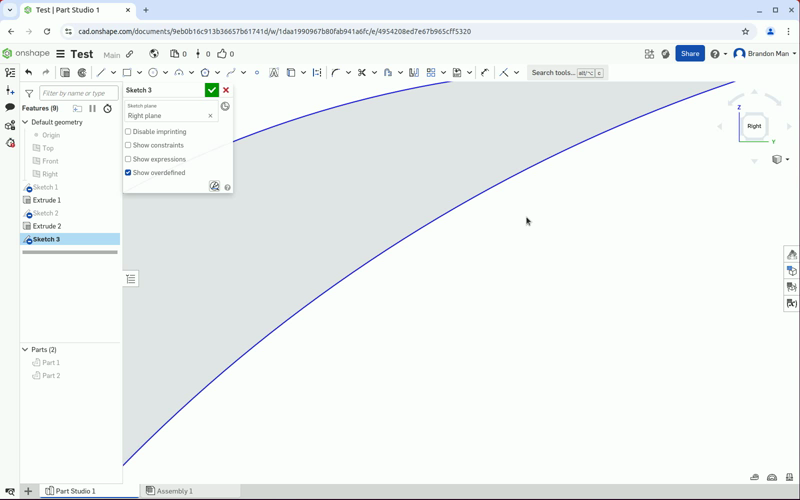
scroll(-6)
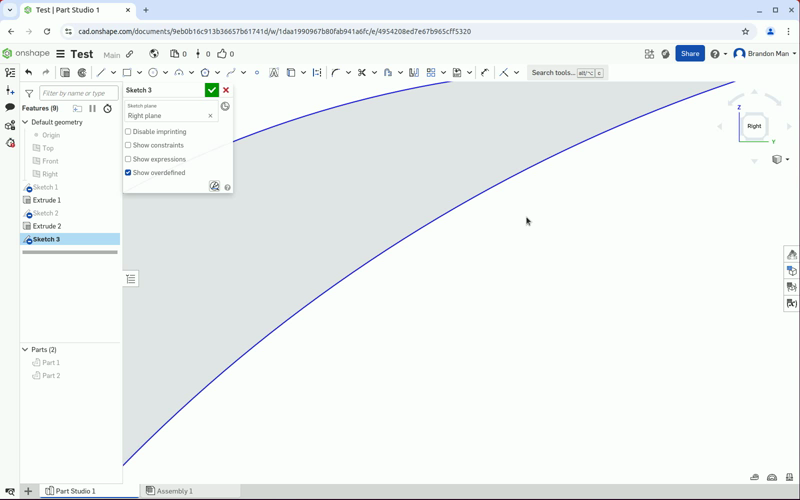
scroll(-6)
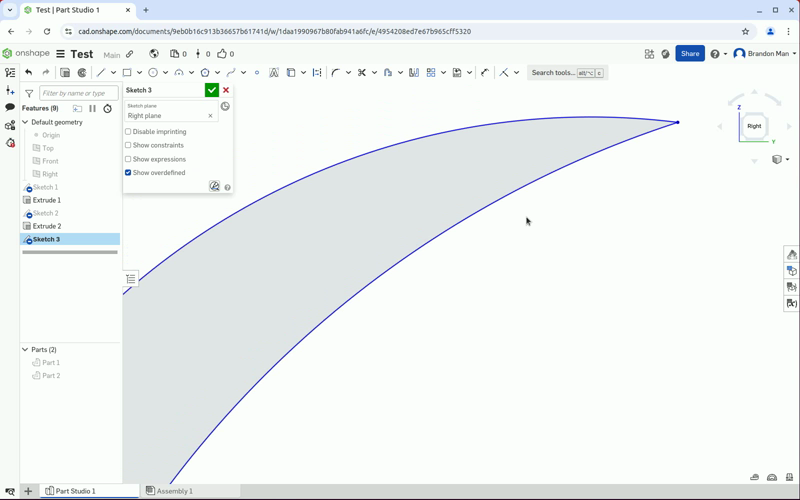
scroll(-6)
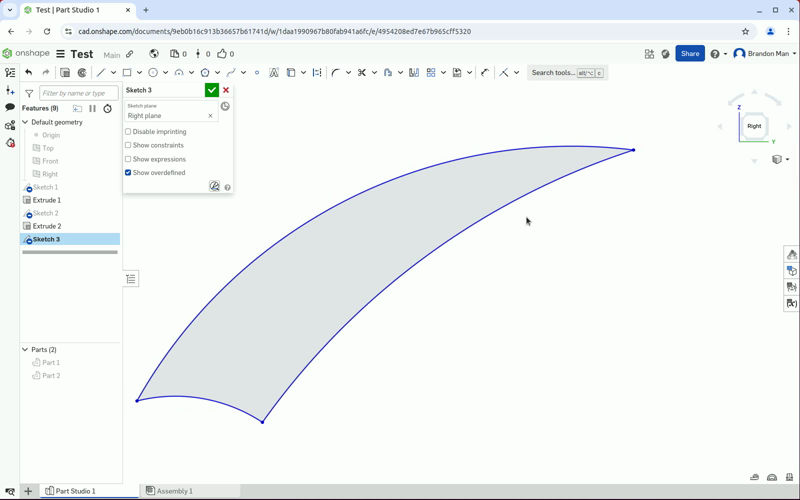
scroll(-6)
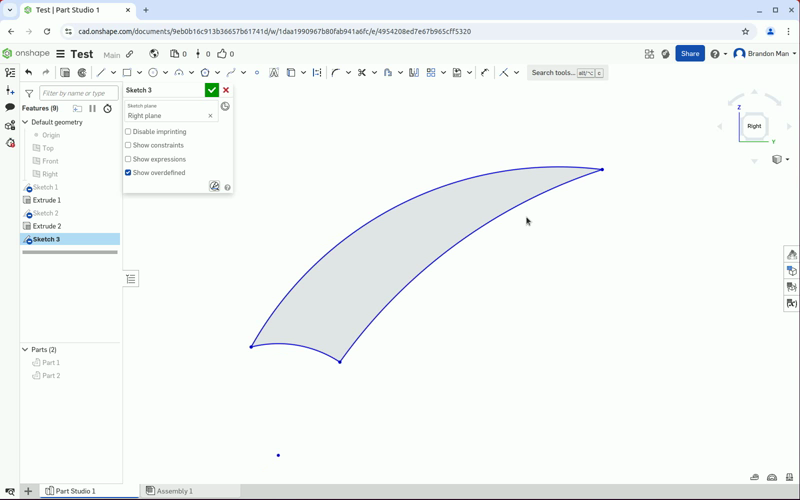
scroll(-6)
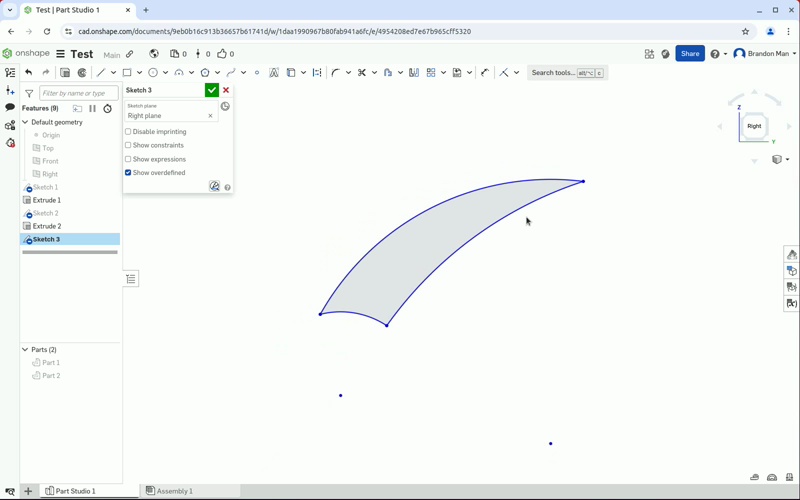
scroll(-6)
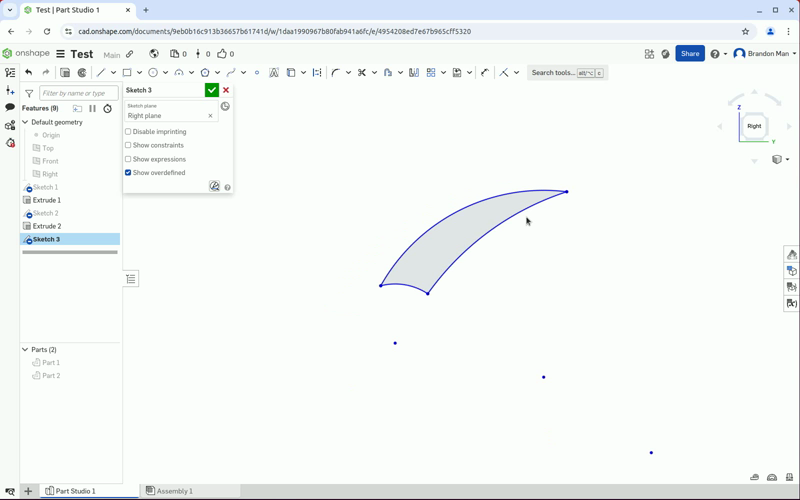
scroll(-6)
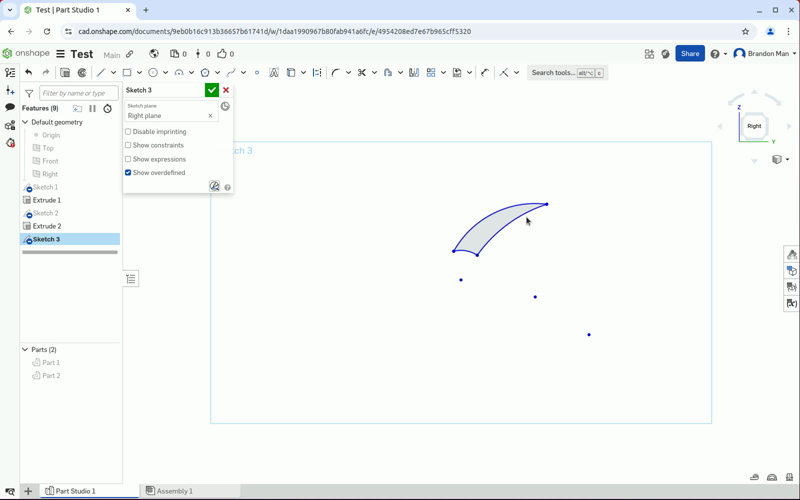
mouse_move(73, 352)
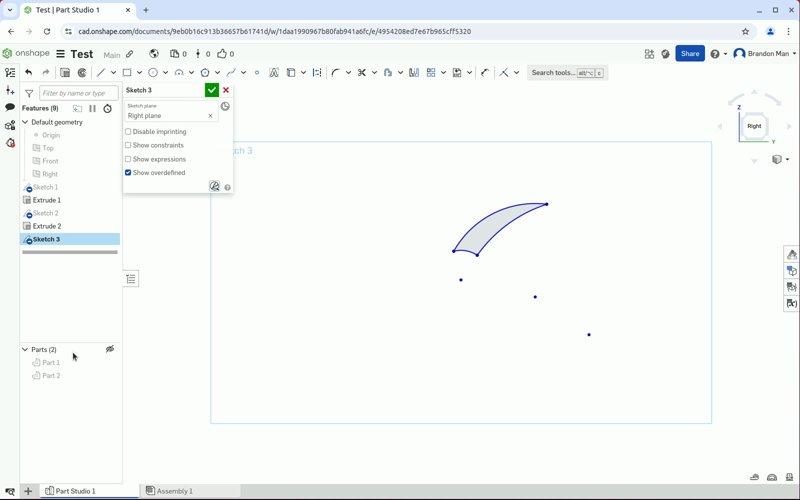
key(shift+y)
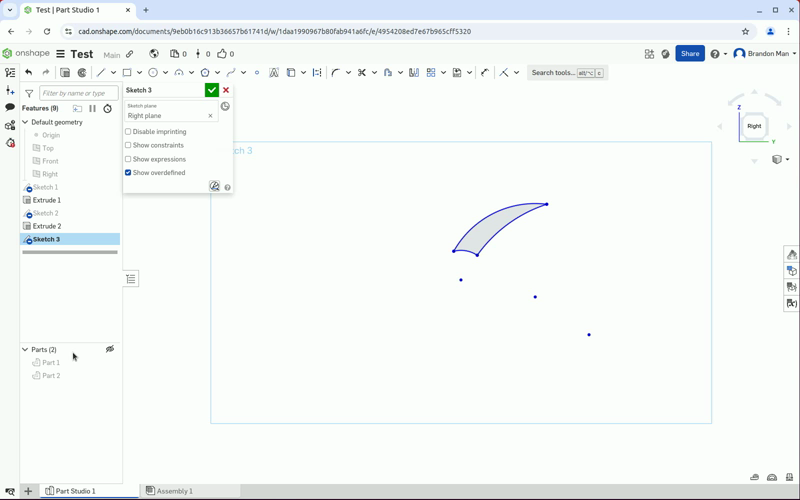
key(shift+e)
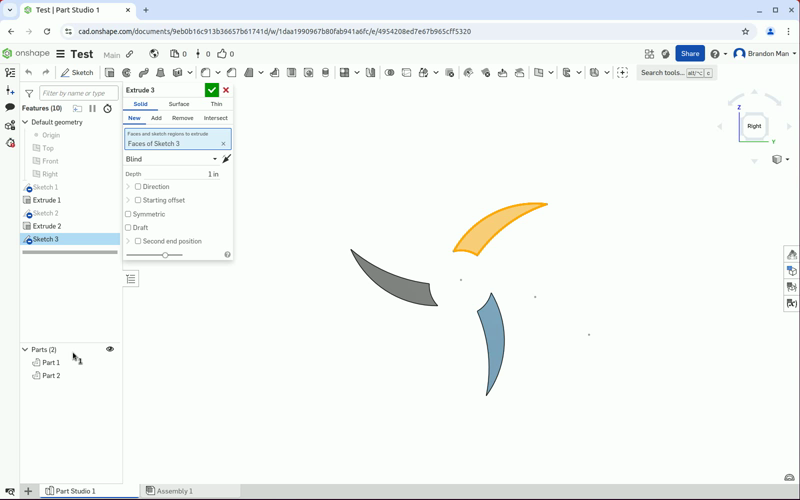
mouse_move(143, 106)
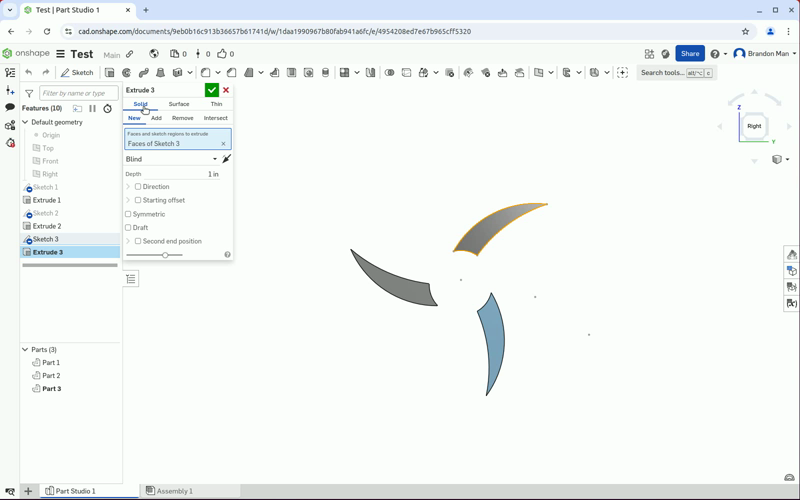
click(143, 106)
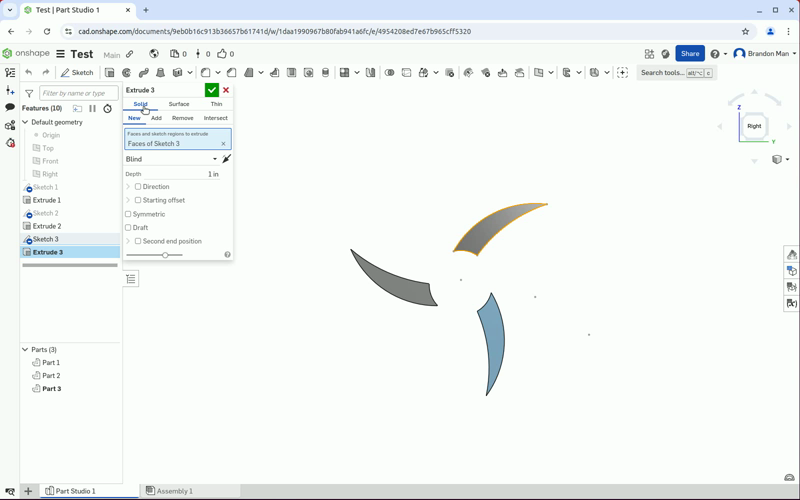
mouse_move(137, 120)
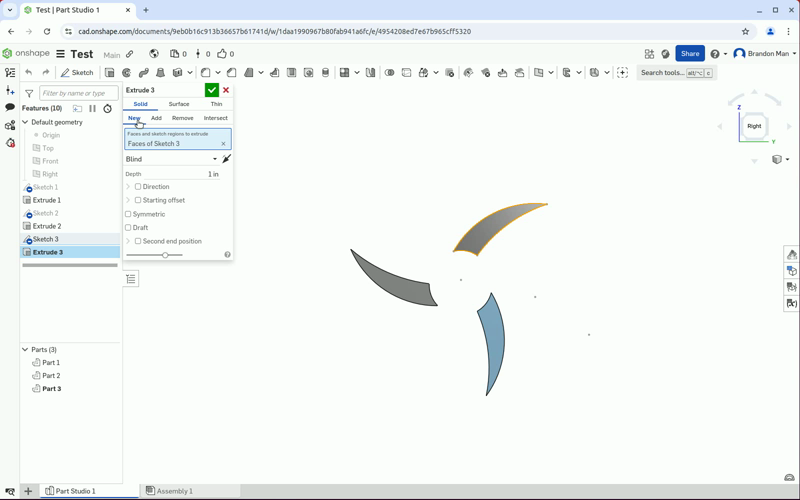
click(137, 120)
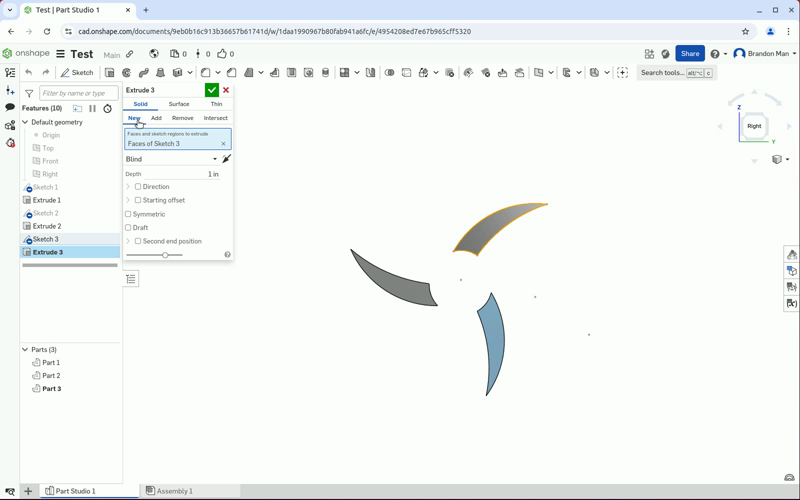
key(tab, 4)
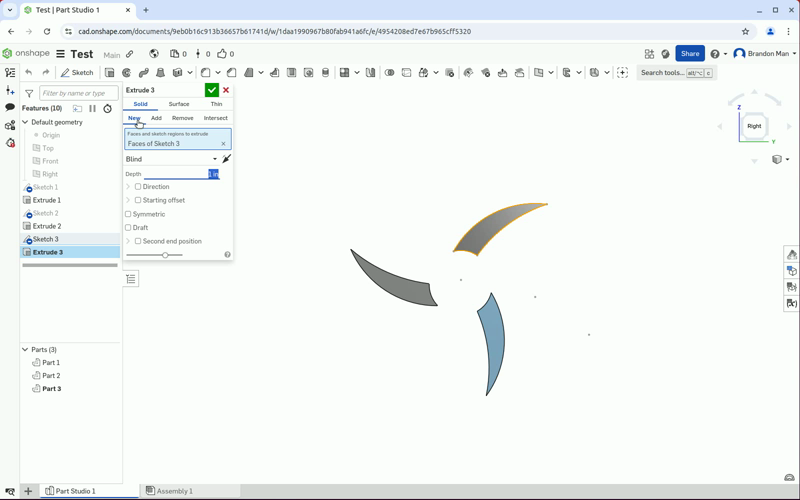
text(3.129)
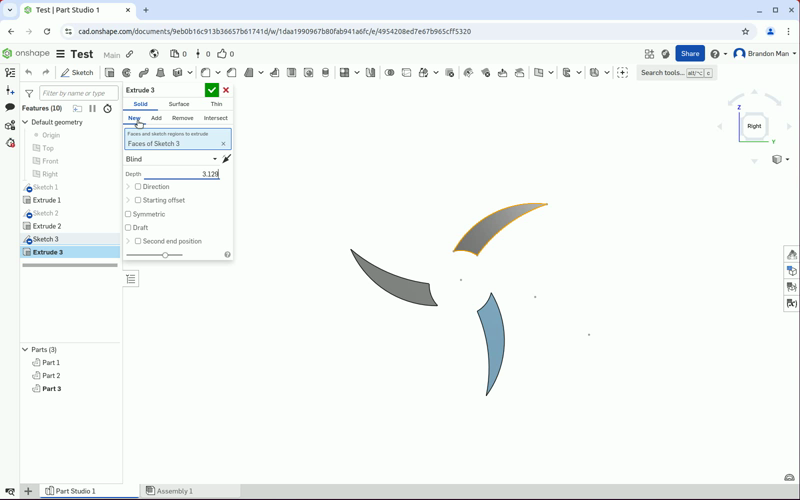
key(enter)
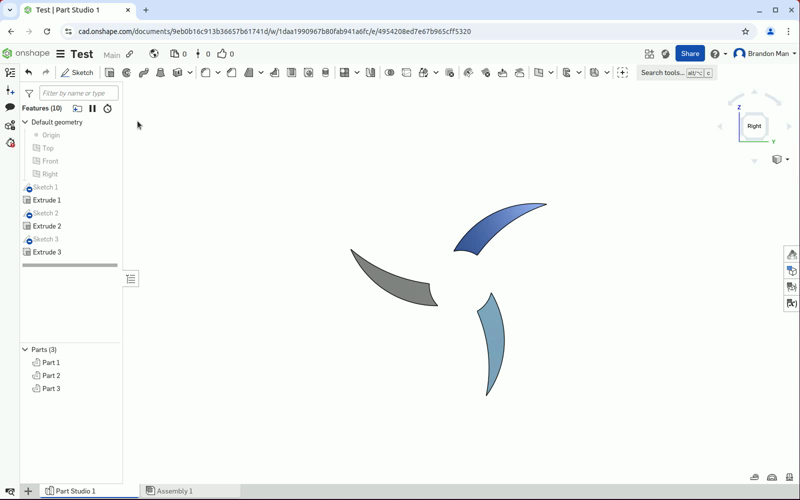
key(shift+h)
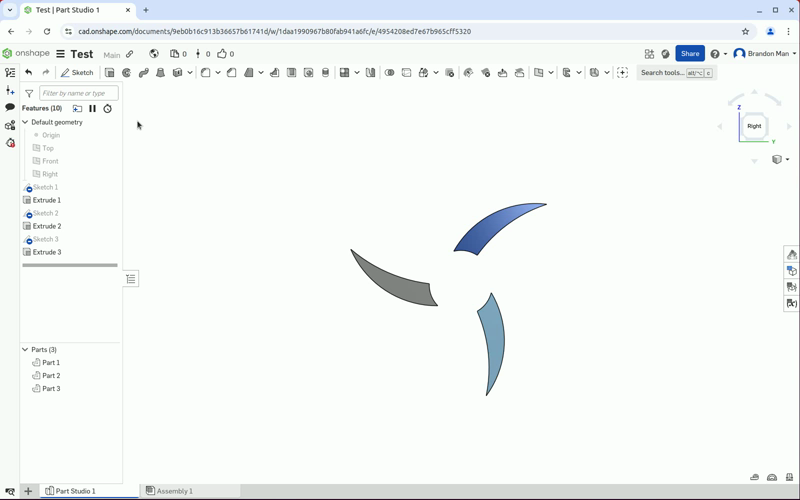
key(shift+h)
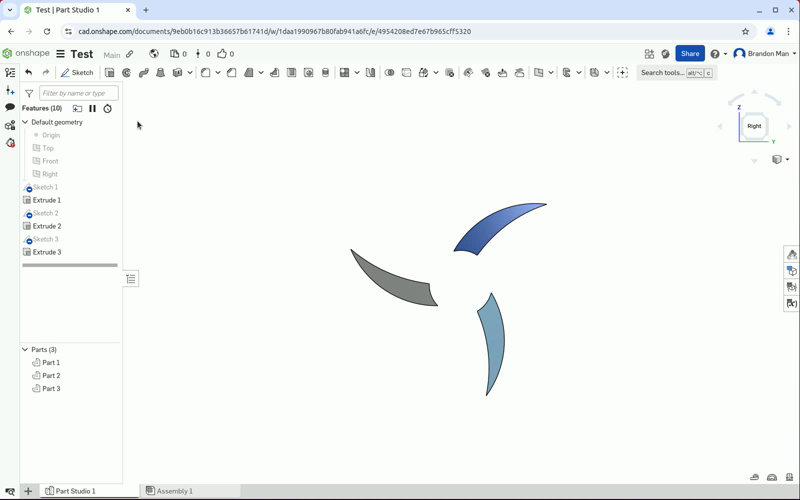
mouse_move(73, 189)
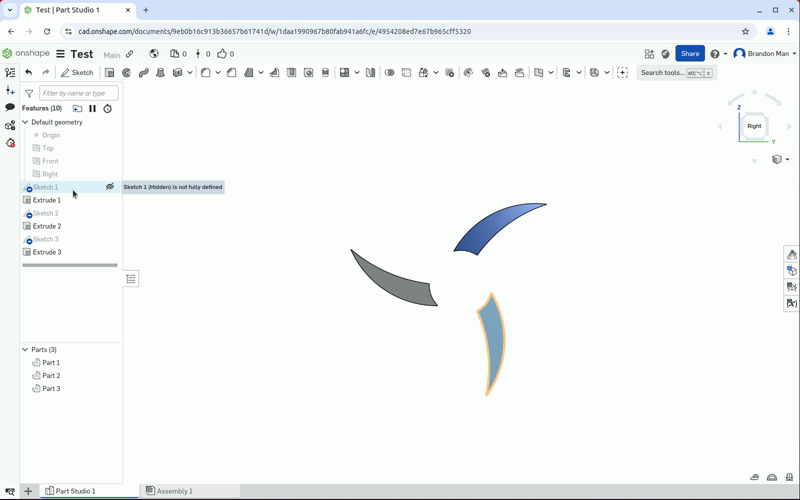
click(73, 189)
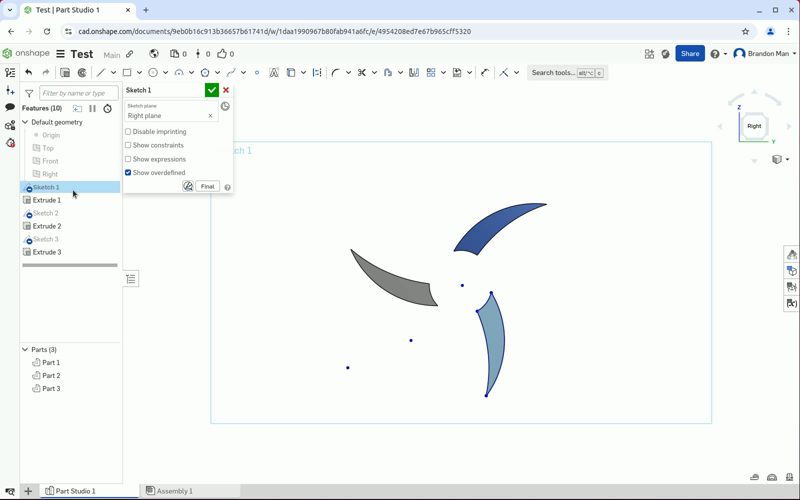
mouse_move(229, 92)
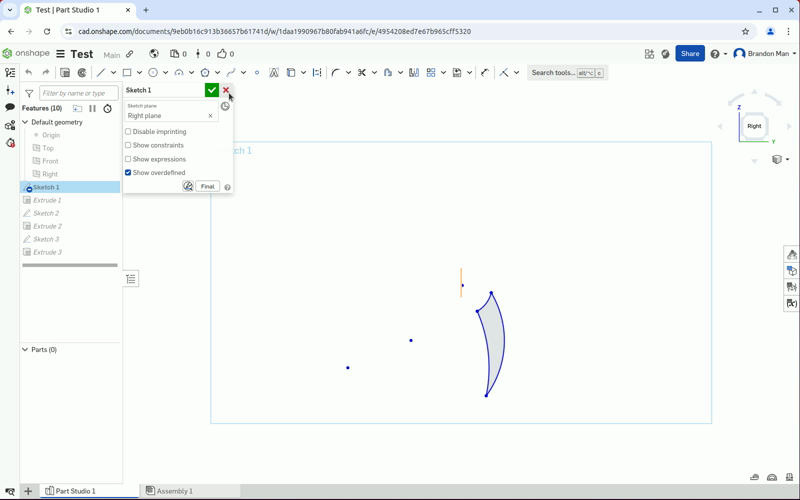
click(229, 92)
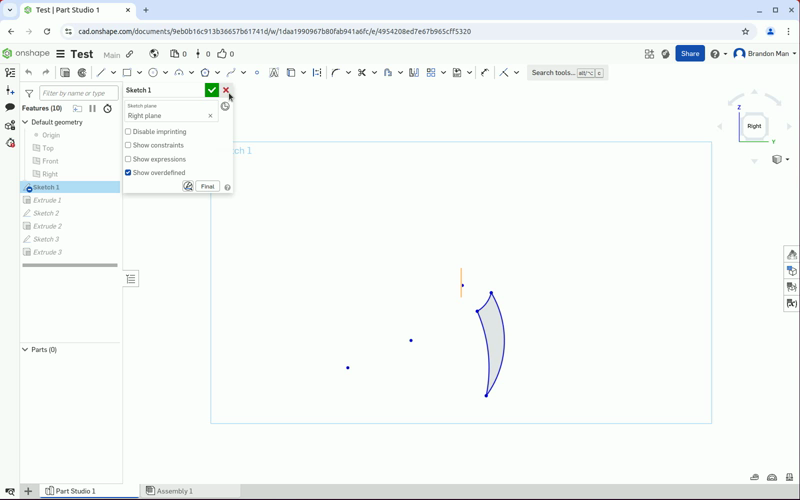
key(shift+s)
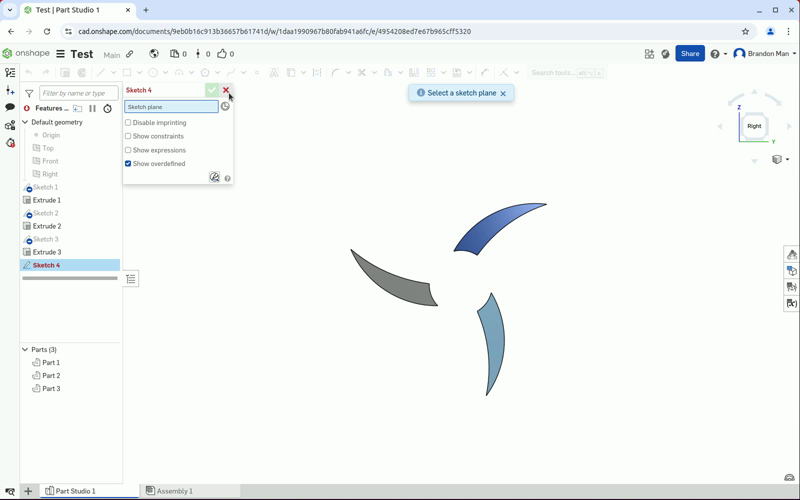
mouse_move(73, 176)
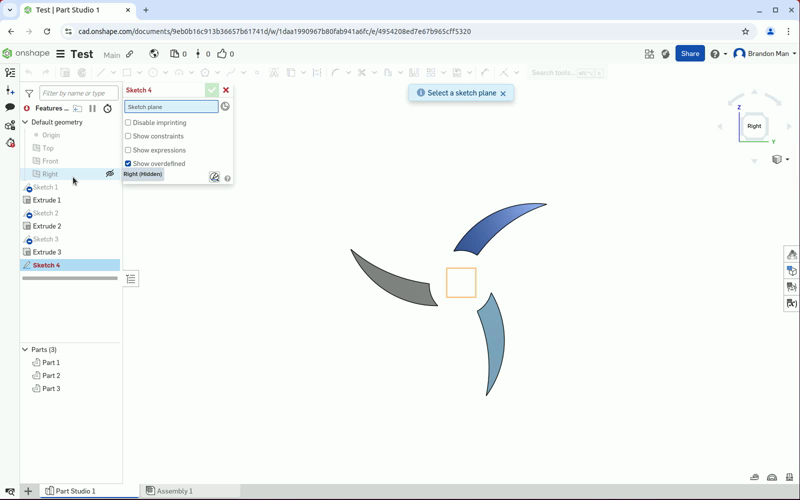
click(73, 176)
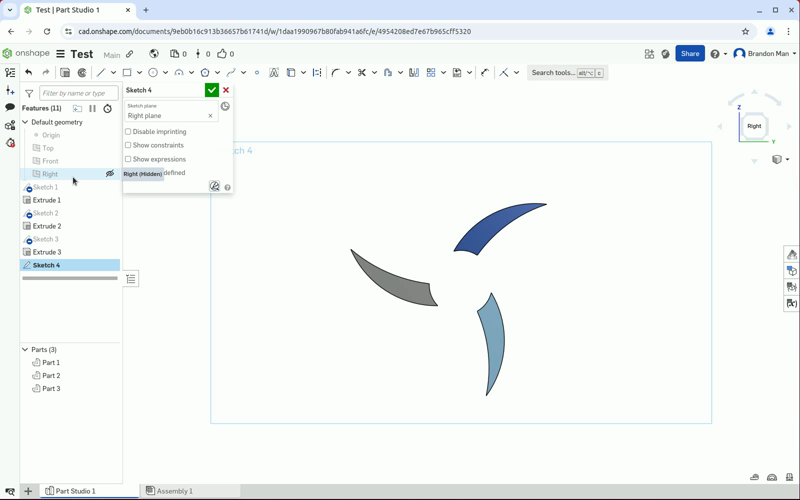
mouse_move(73, 352)
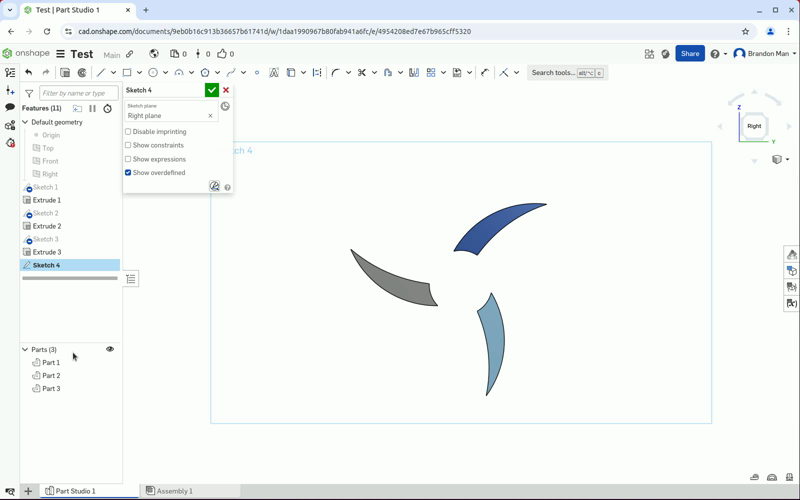
key(y)
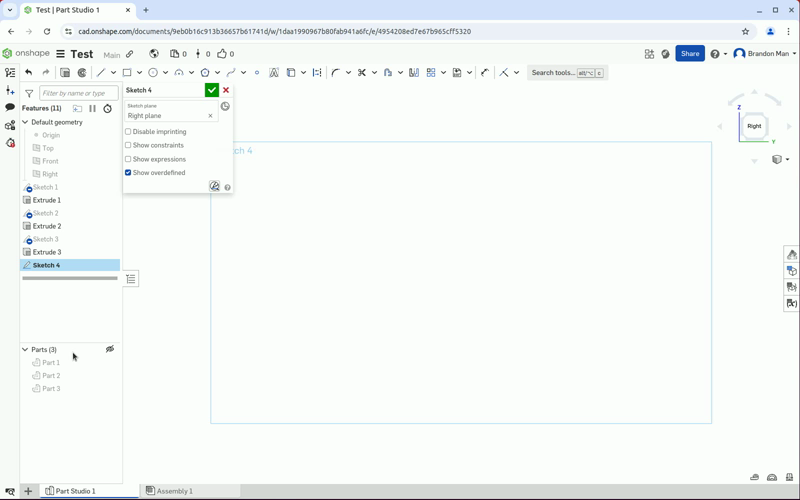
key(c)
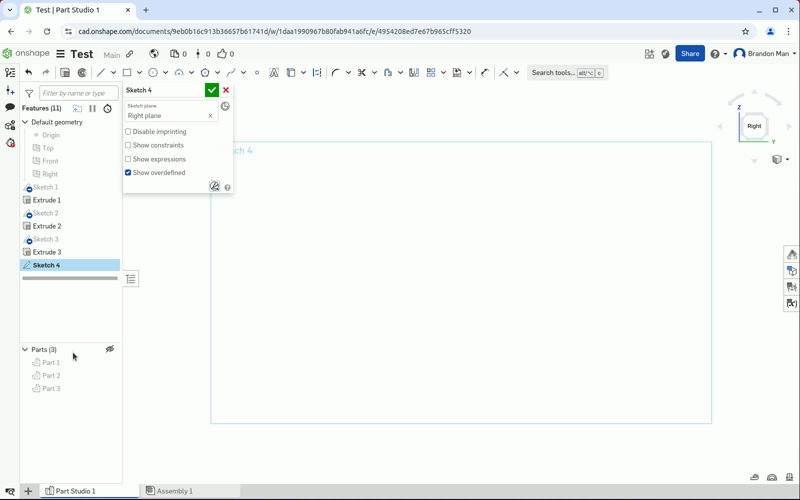
key_down(shift)
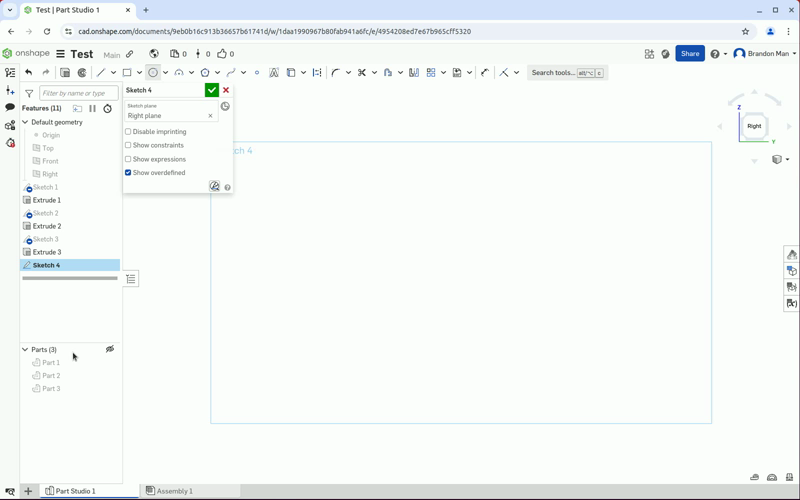
mouse_move(461, 282)
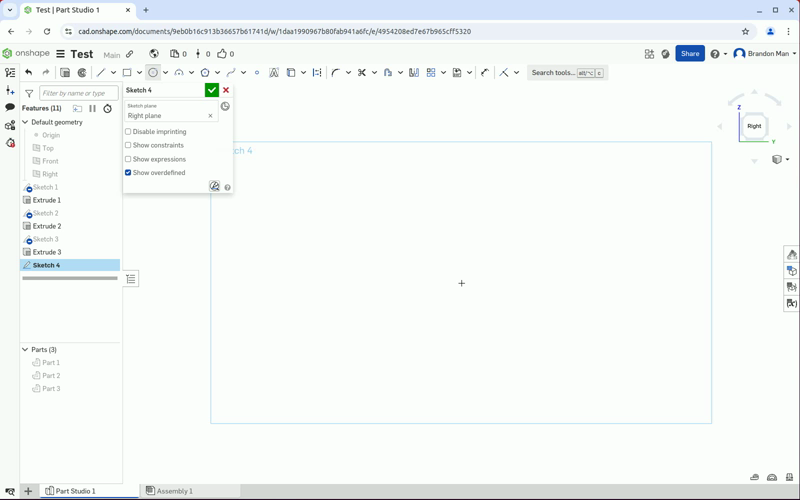
click(461, 282)
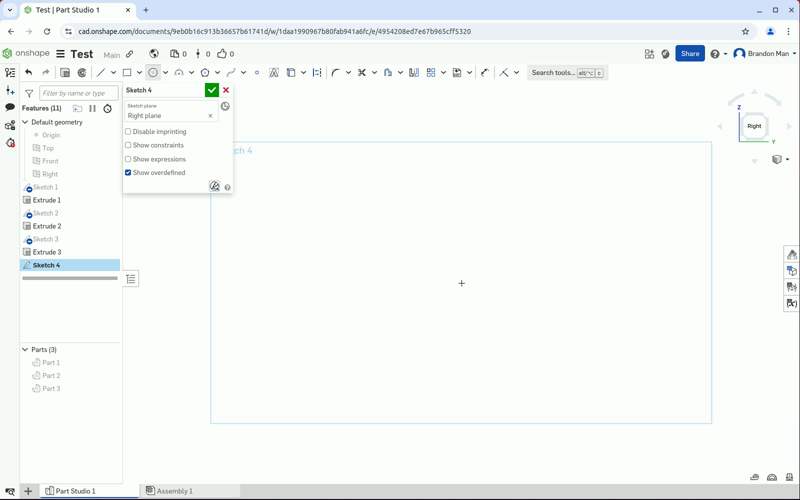
key_up(shift)
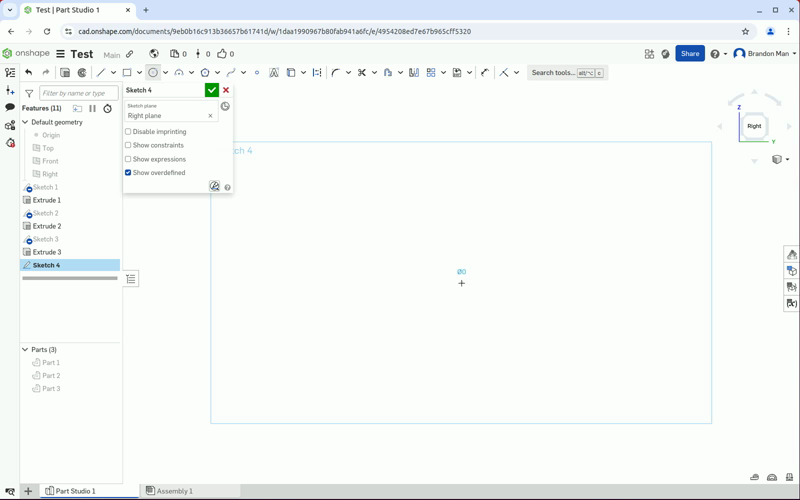
mouse_move(494, 282)
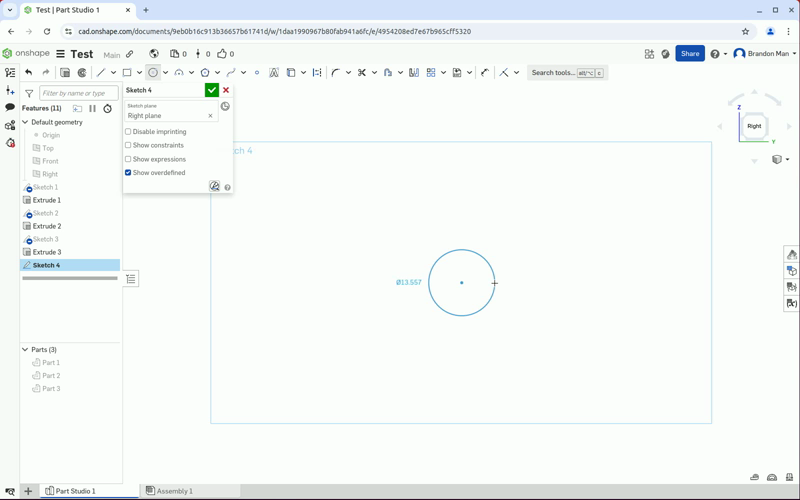
click(494, 282)
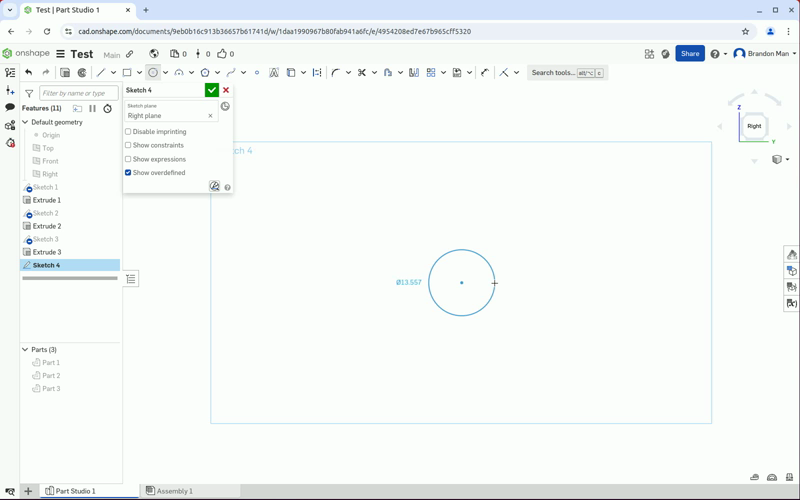
key(esc)
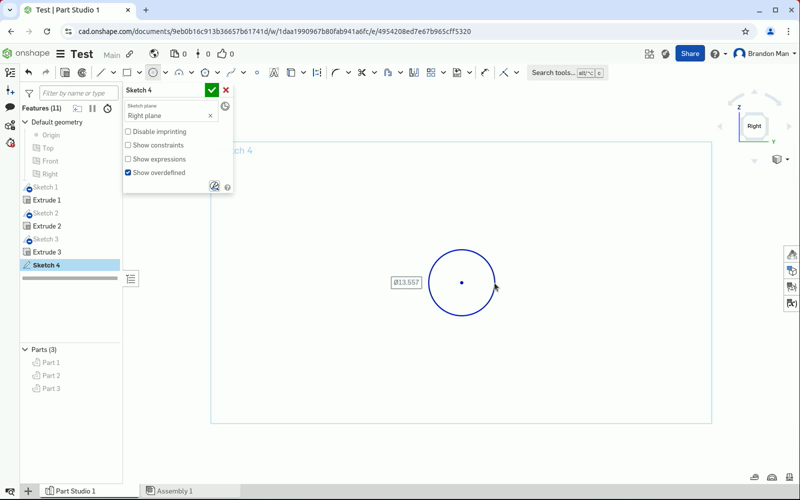
key(c)
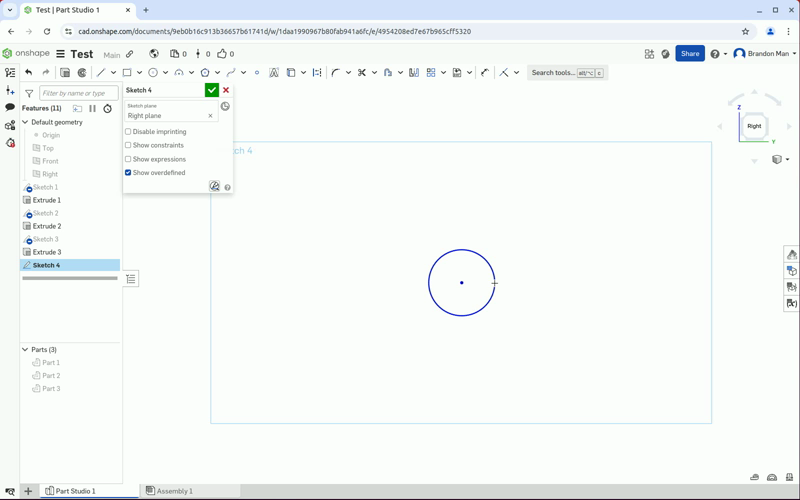
key_down(shift)
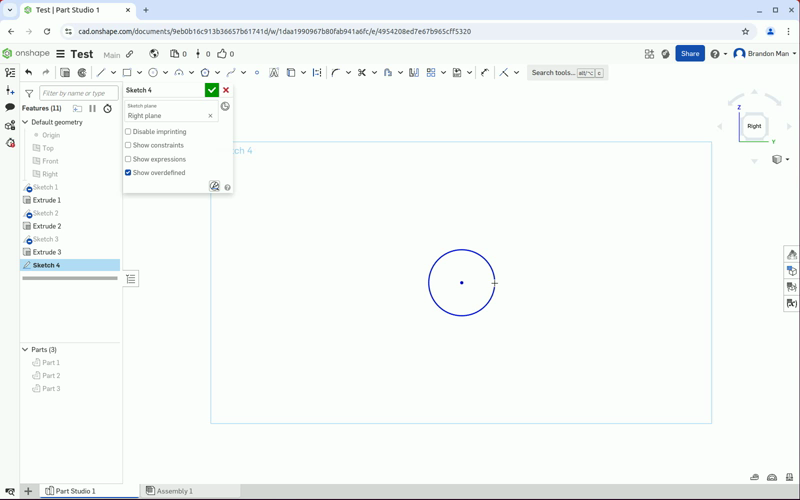
mouse_move(461, 282)
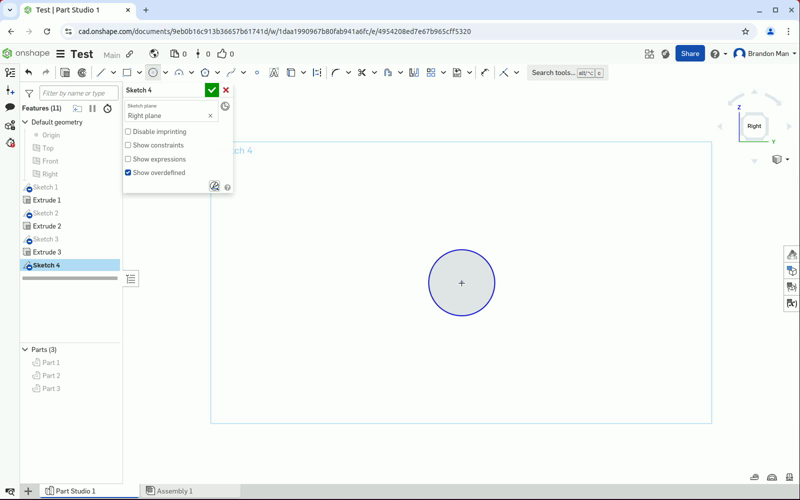
click(461, 282)
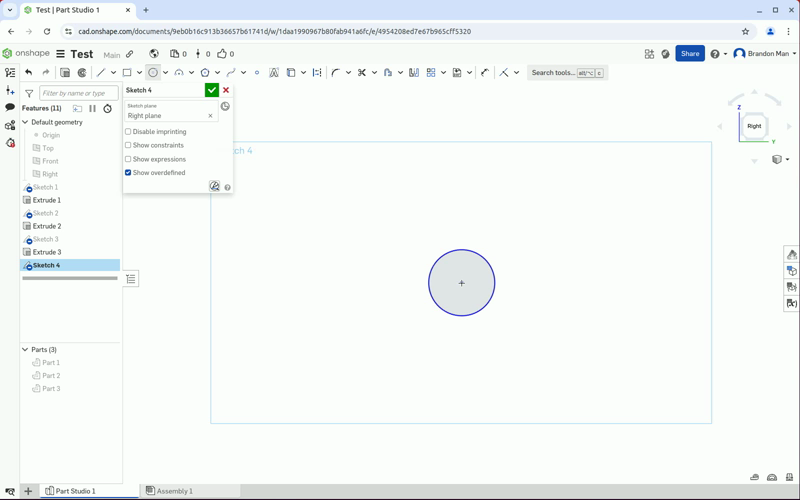
key_up(shift)
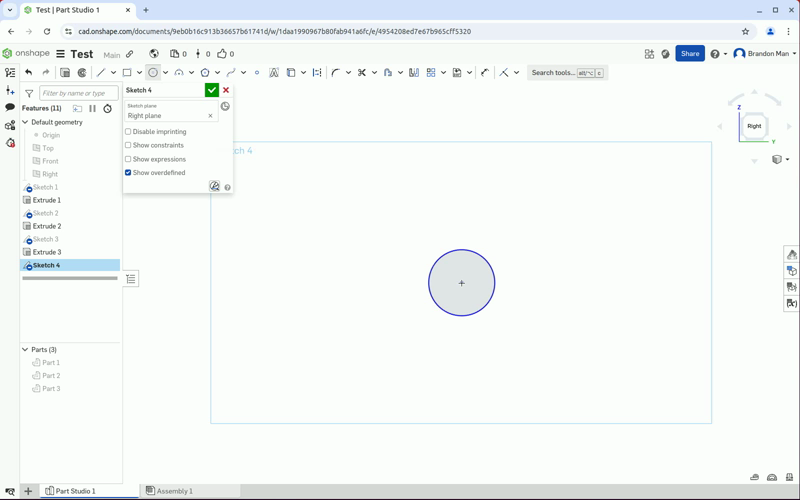
mouse_move(484, 282)
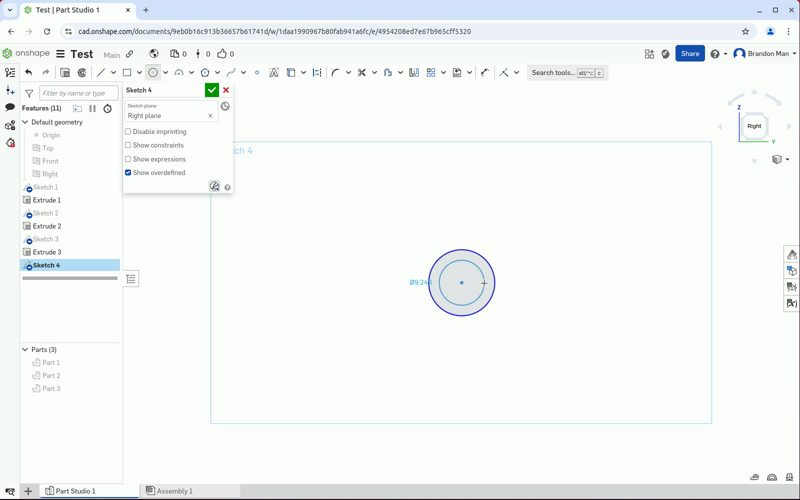
click(484, 282)
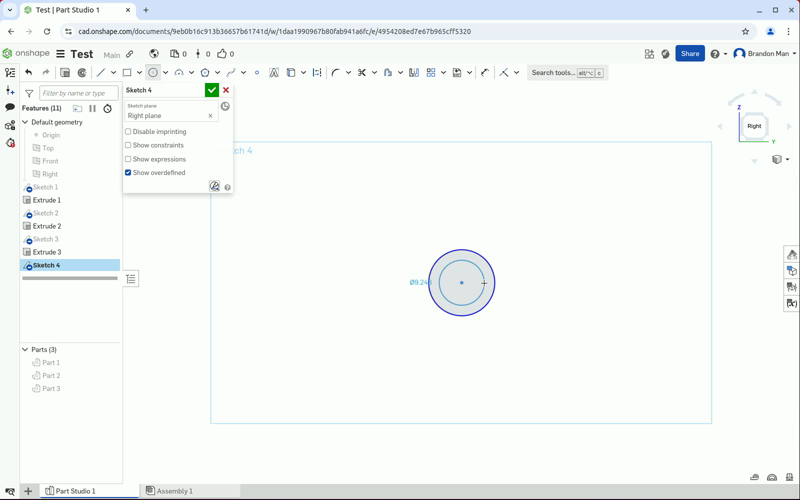
key(esc)
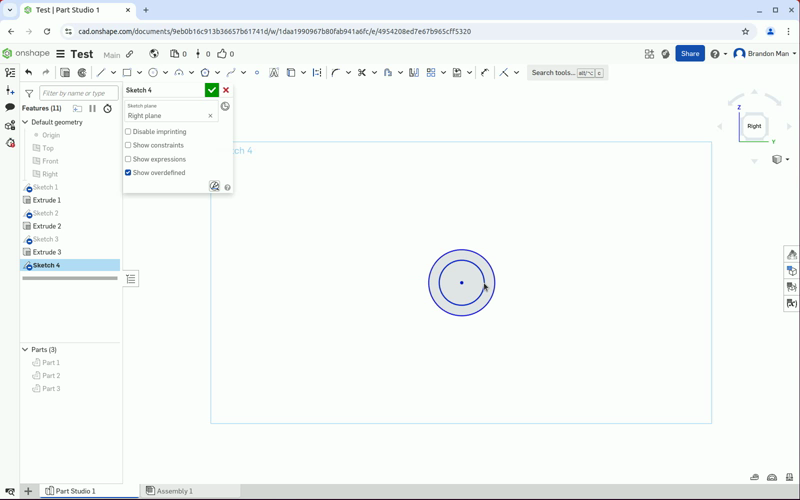
mouse_move(462, 258)
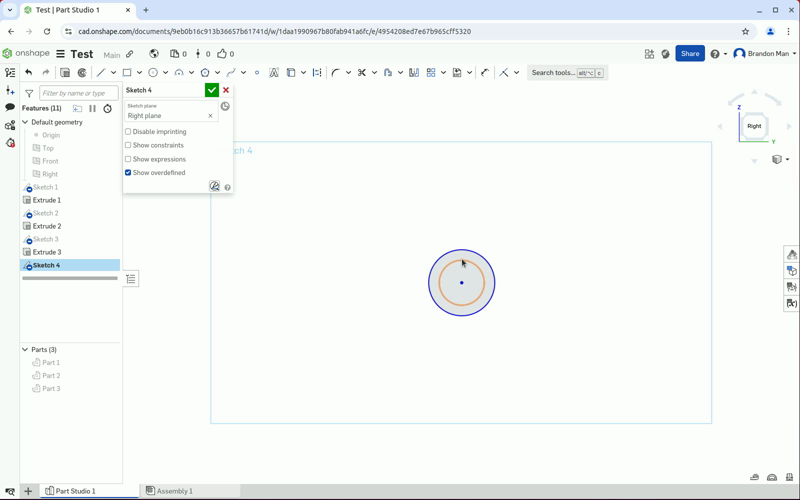
scroll(6)
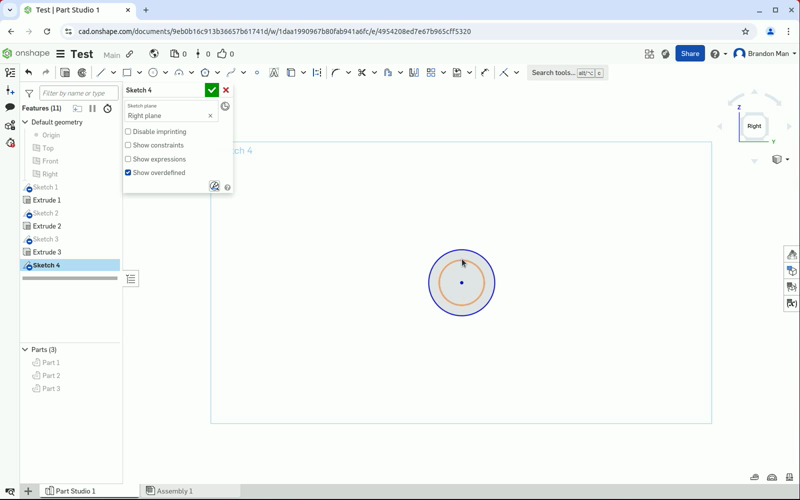
scroll(6)
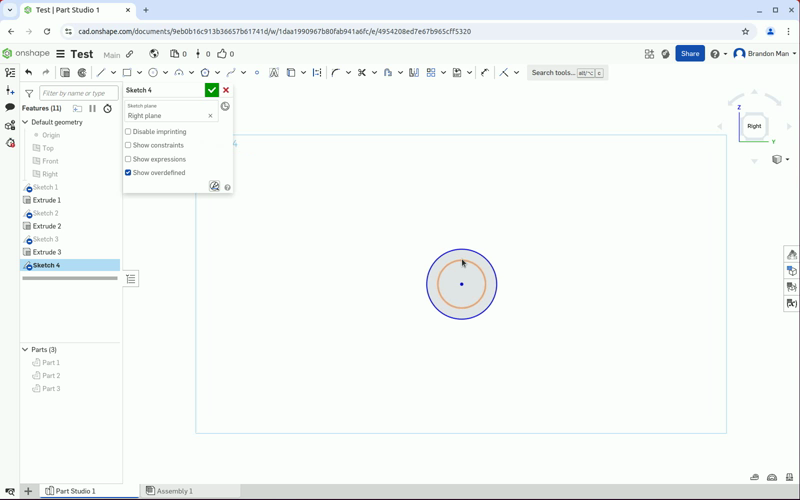
scroll(6)
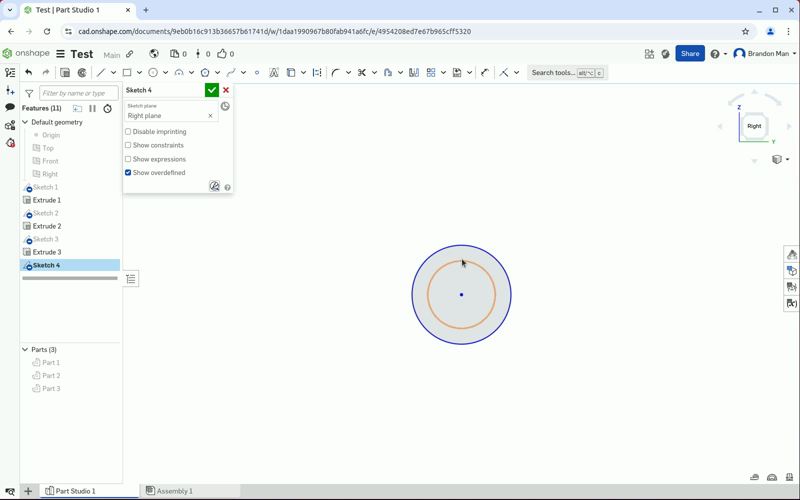
scroll(6)
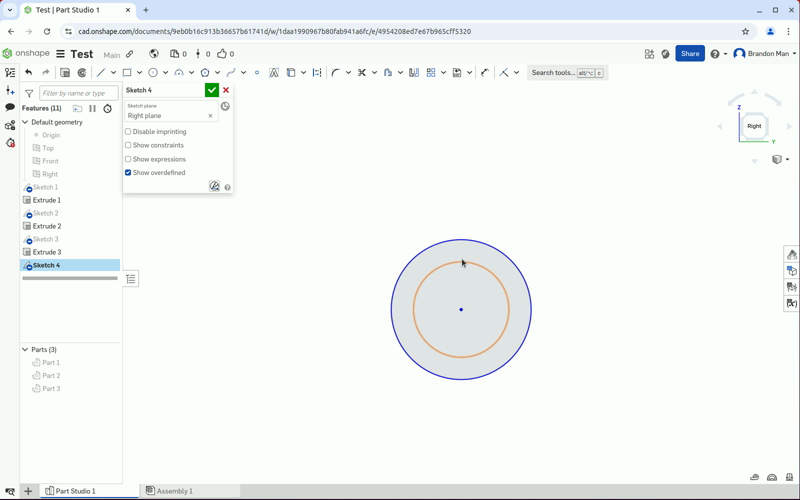
scroll(6)
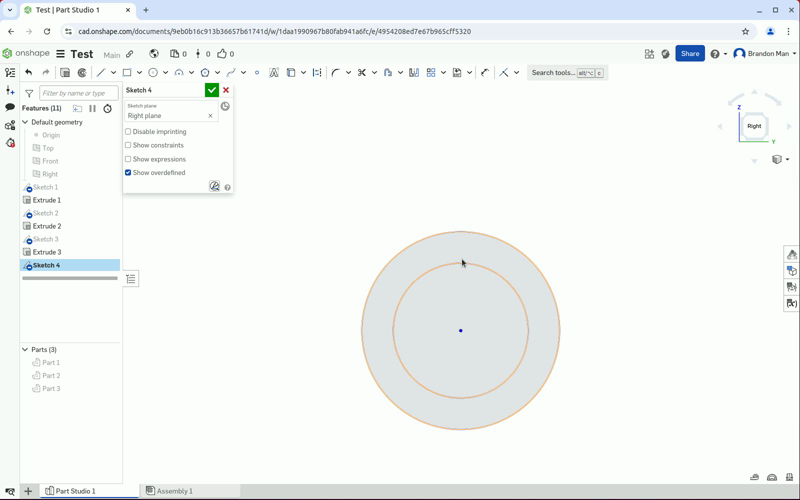
scroll(6)
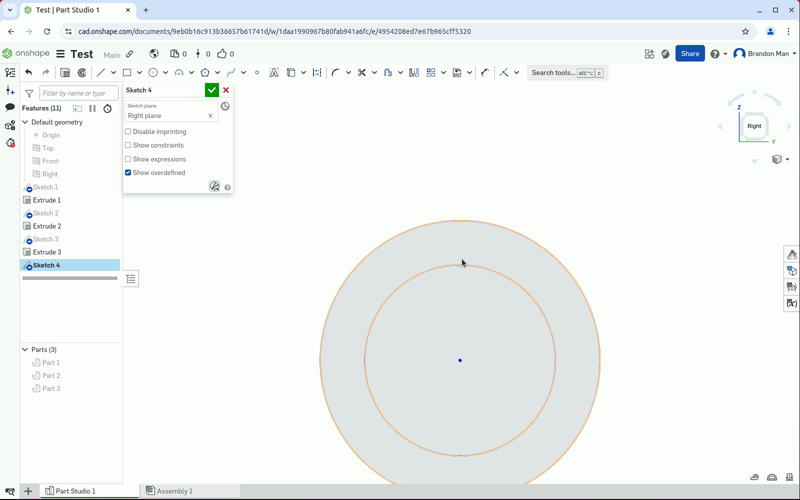
scroll(6)
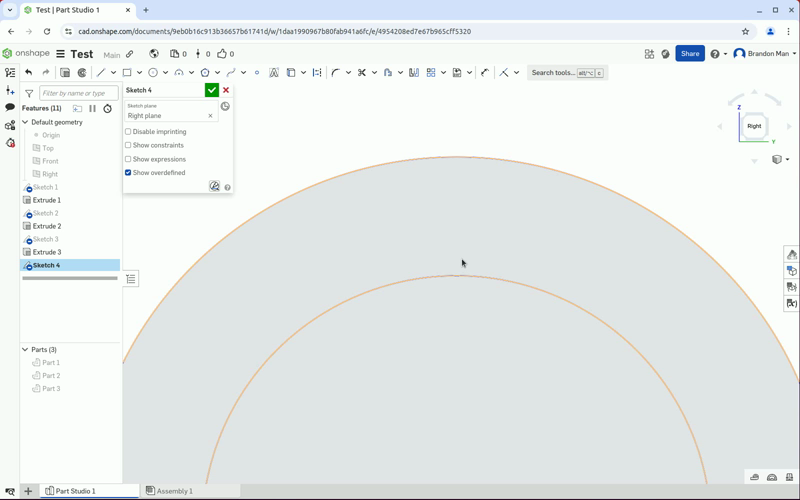
click(462, 258)
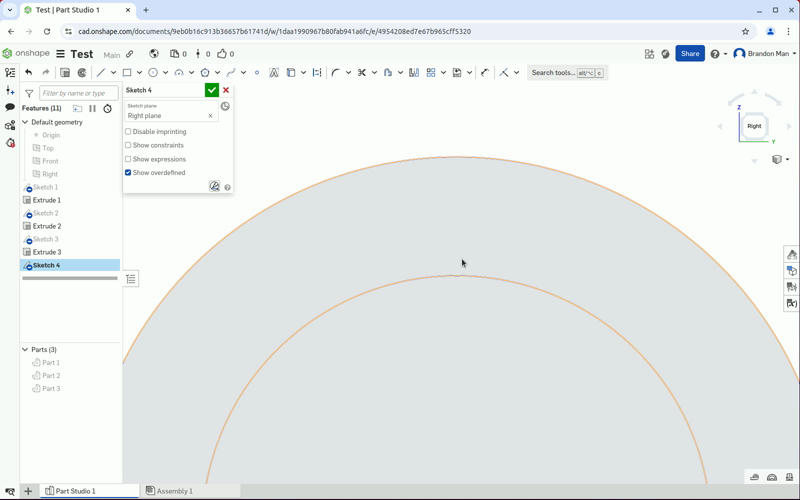
scroll(-6)
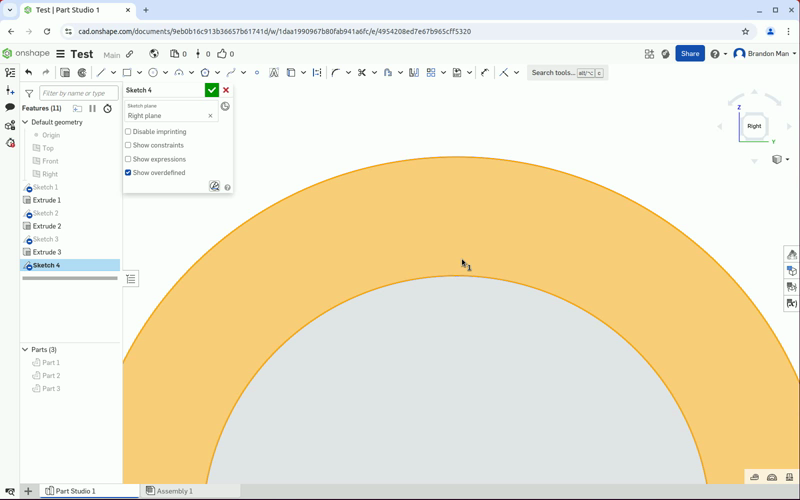
scroll(-6)
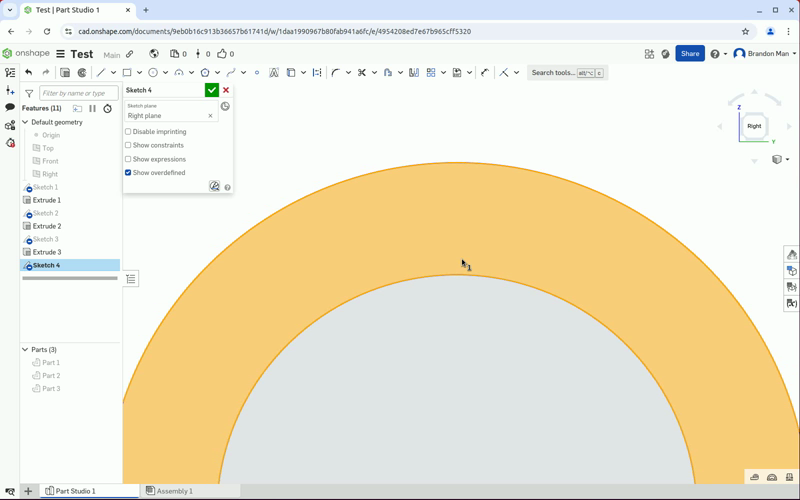
scroll(-6)
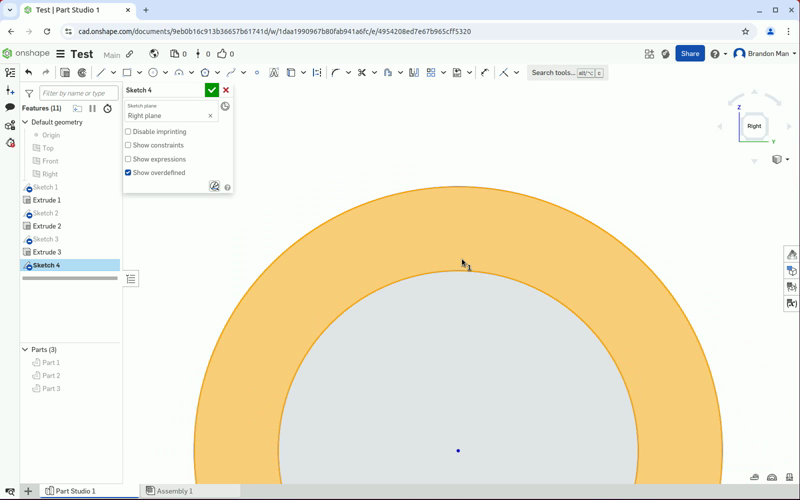
scroll(-6)
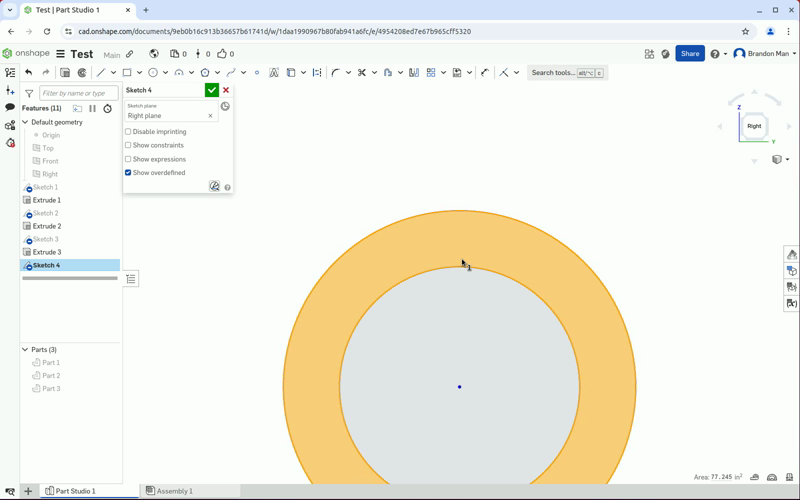
scroll(-6)
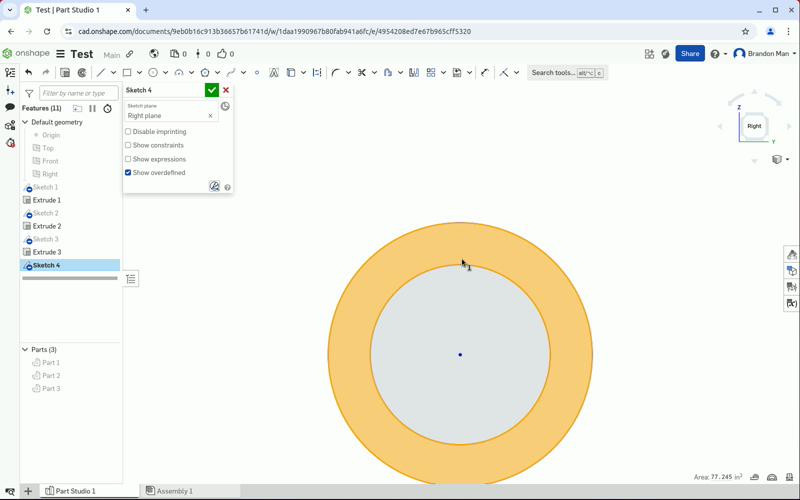
scroll(-6)
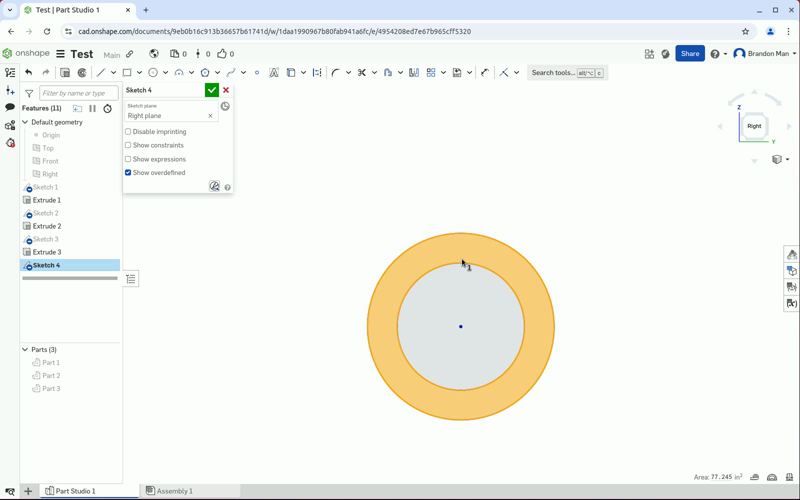
scroll(-6)
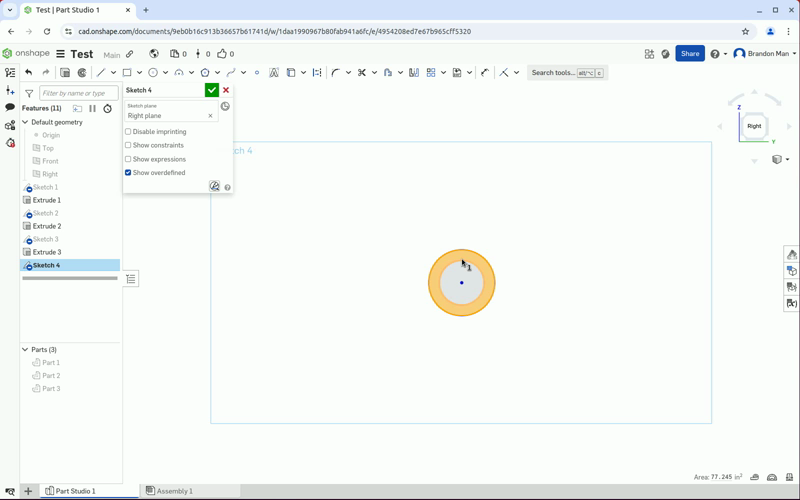
mouse_move(73, 352)
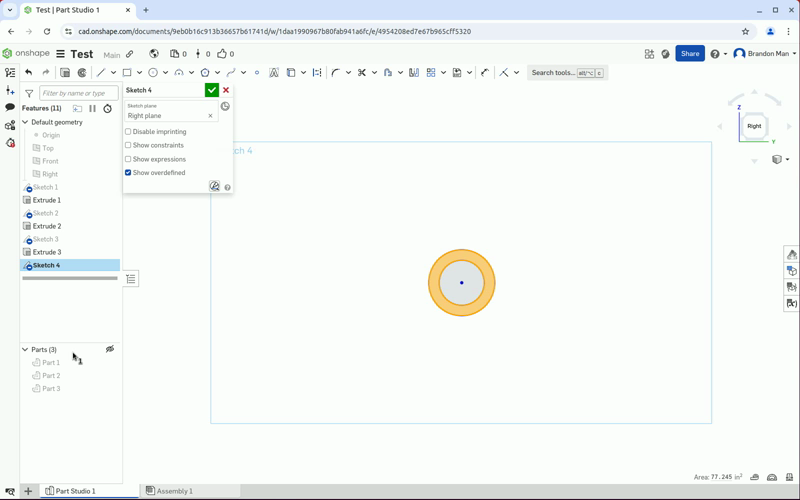
key(shift+y)
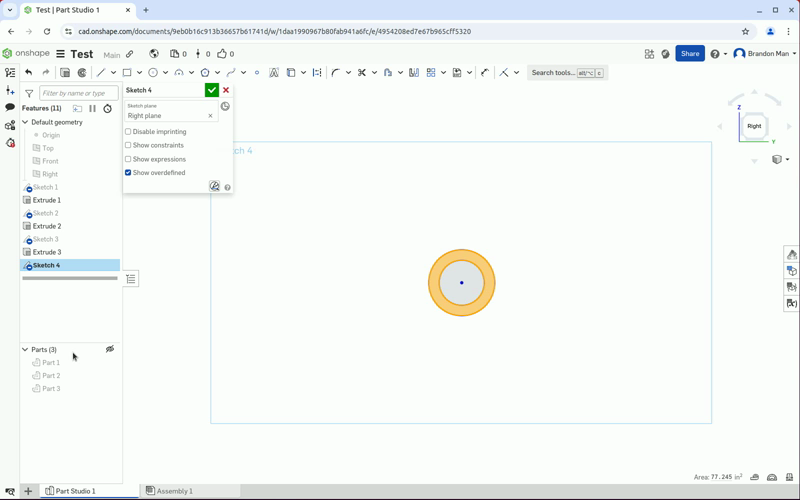
key(shift+e)
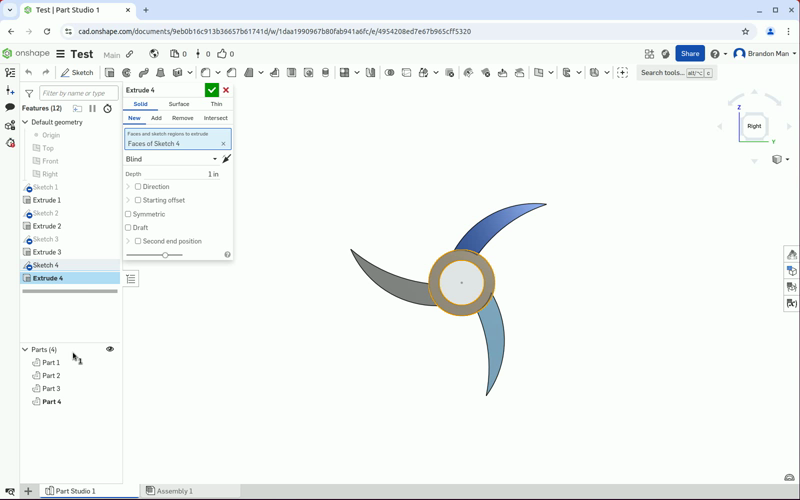
mouse_move(143, 106)
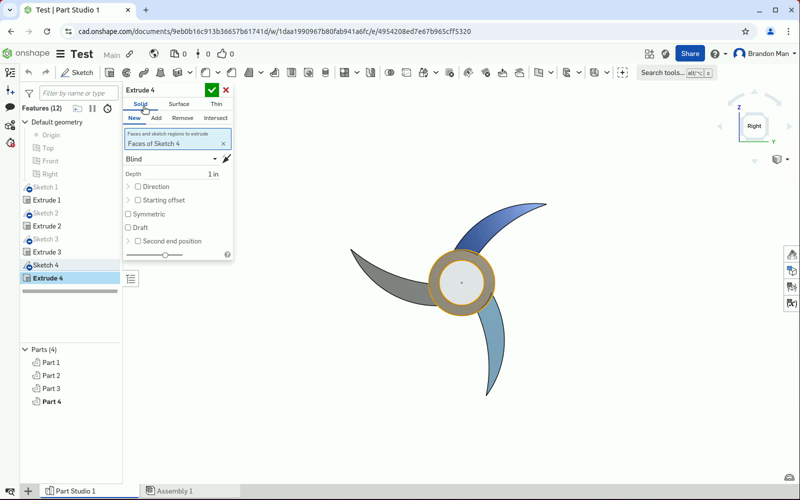
click(143, 106)
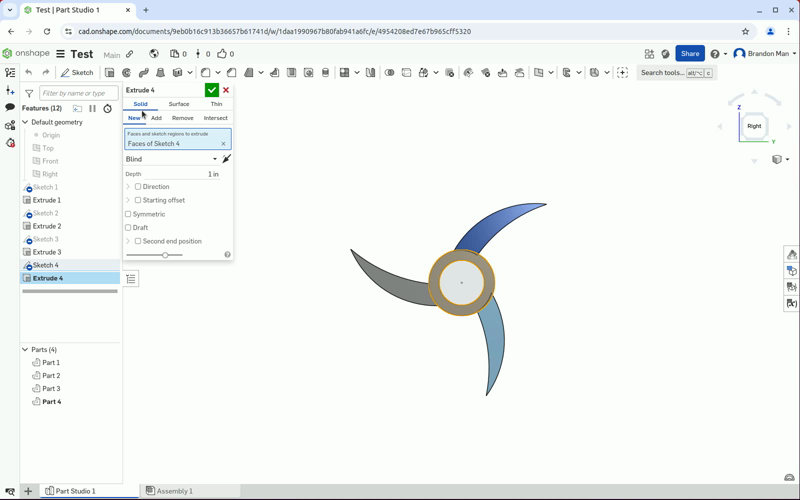
mouse_move(137, 120)
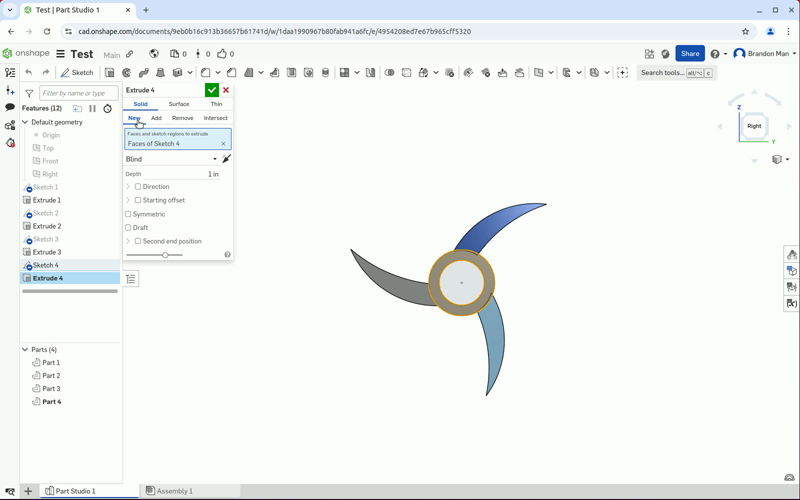
click(137, 120)
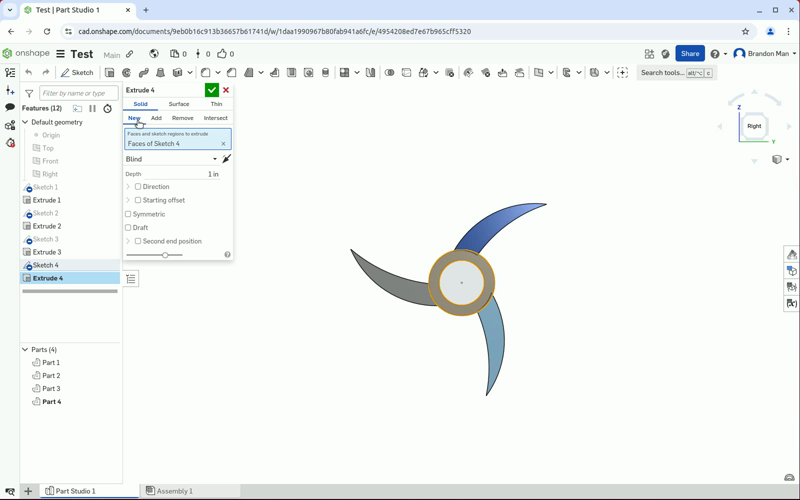
key(tab, 4)
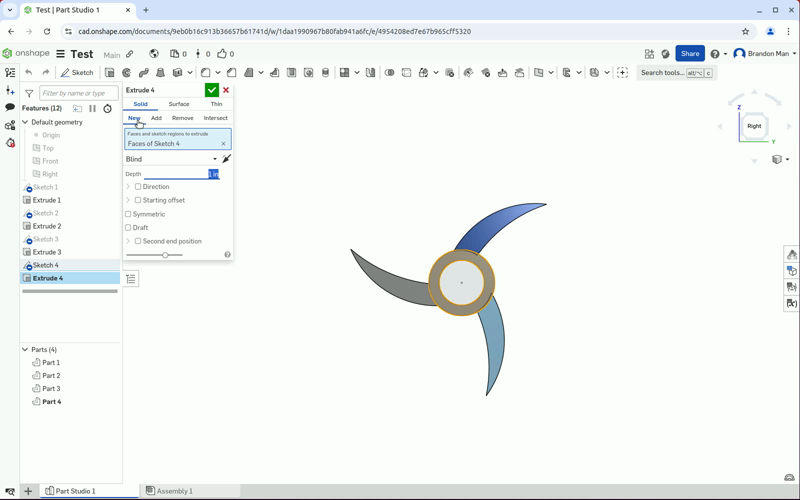
text(3.129)
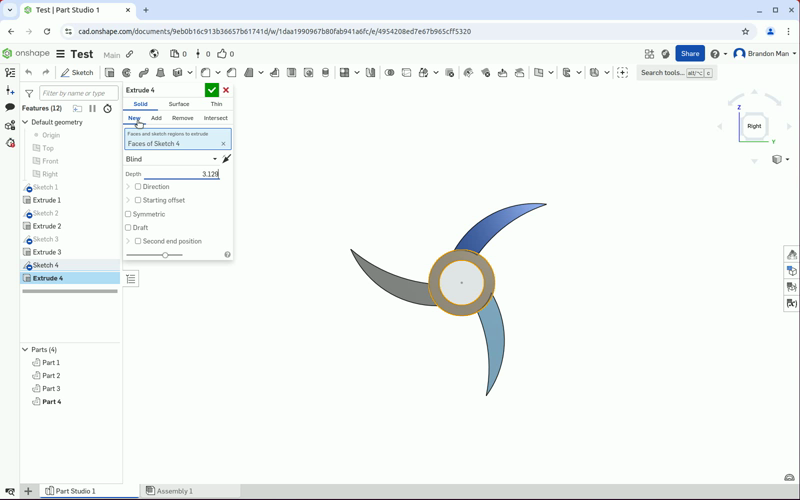
key(enter)
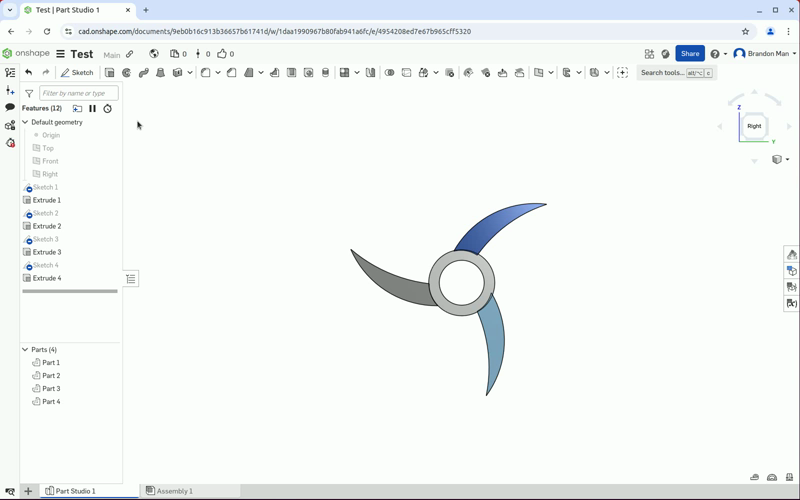
key(shift+h)
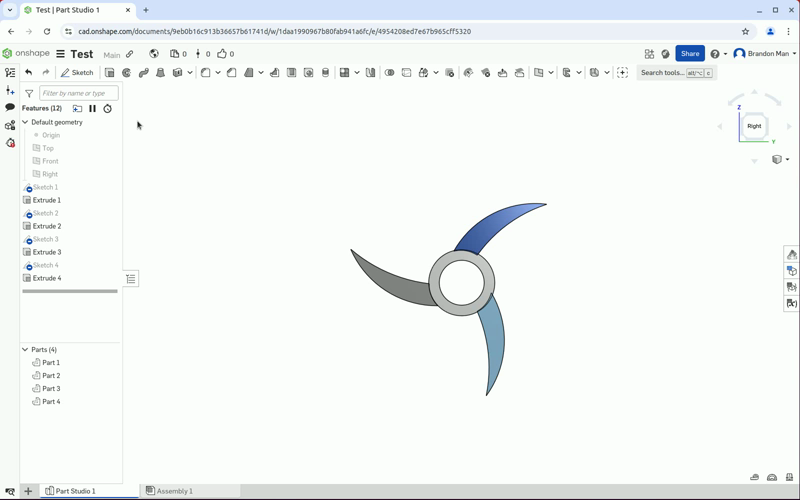
key(shift+h)
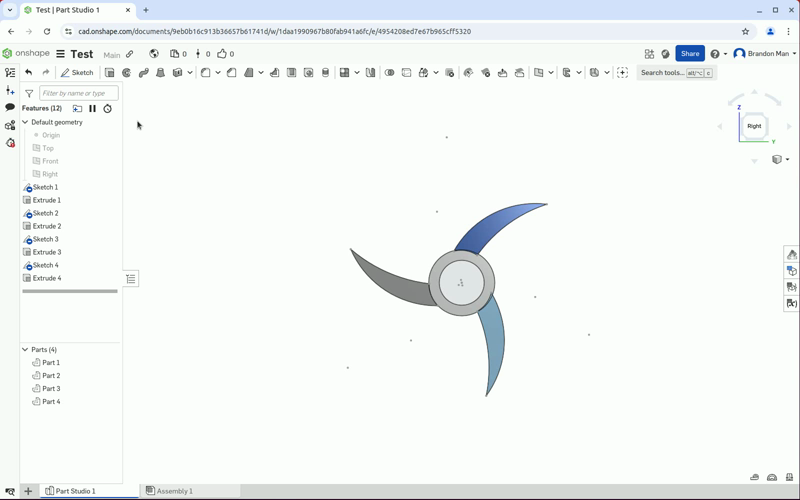
key(shift+7)
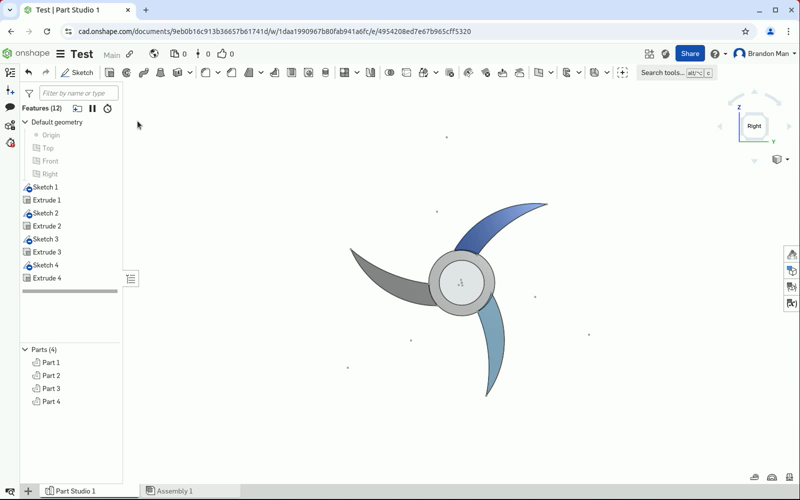
key(right, 2)
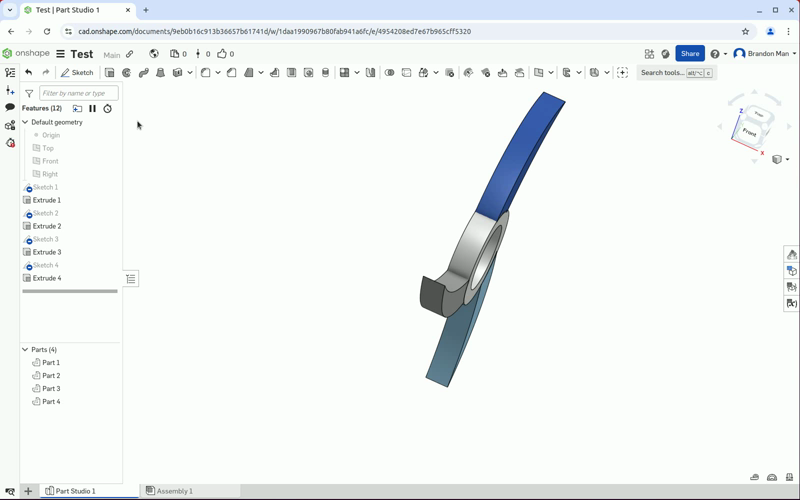
key(down, 2)
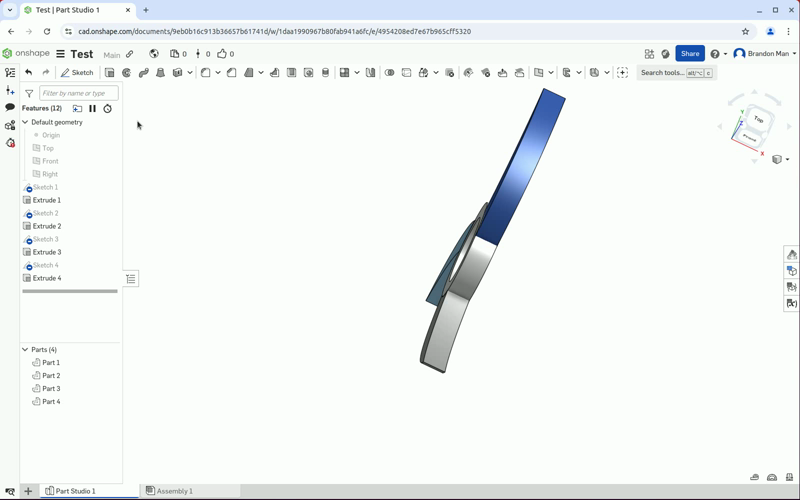
key(up, 2)
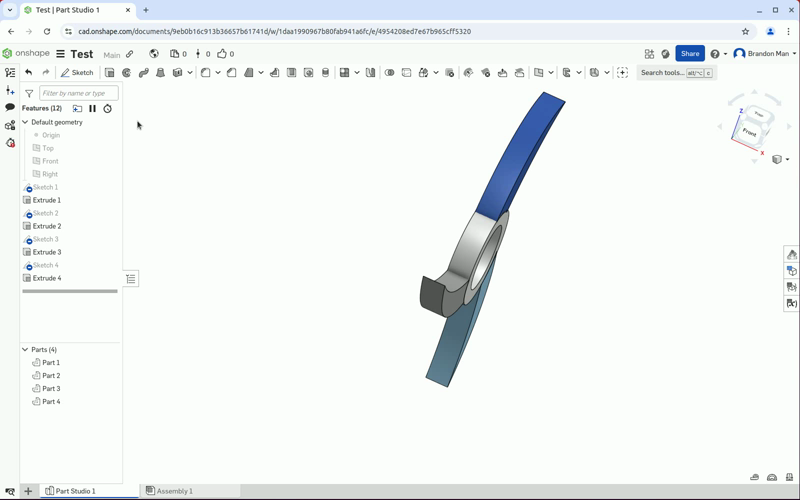
key(left, 2)
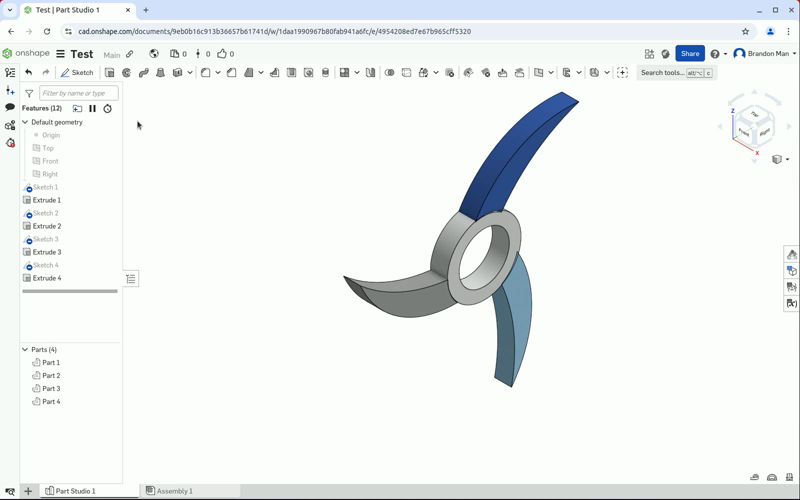
mouse_move(73, 189)
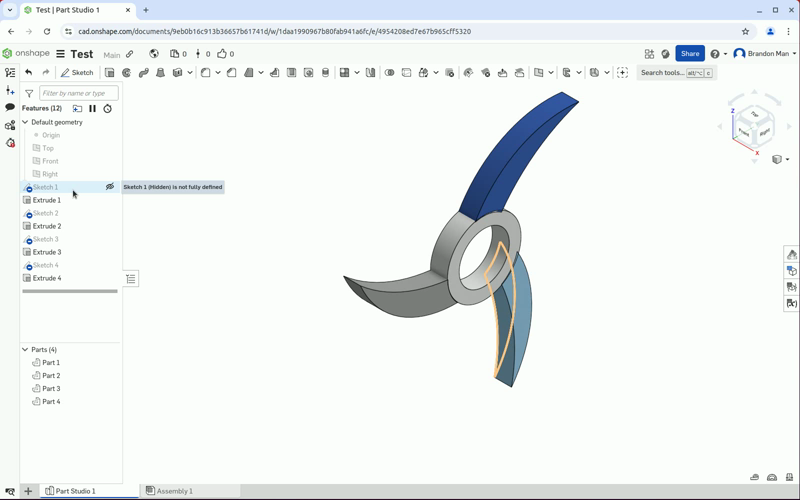
click(73, 189)